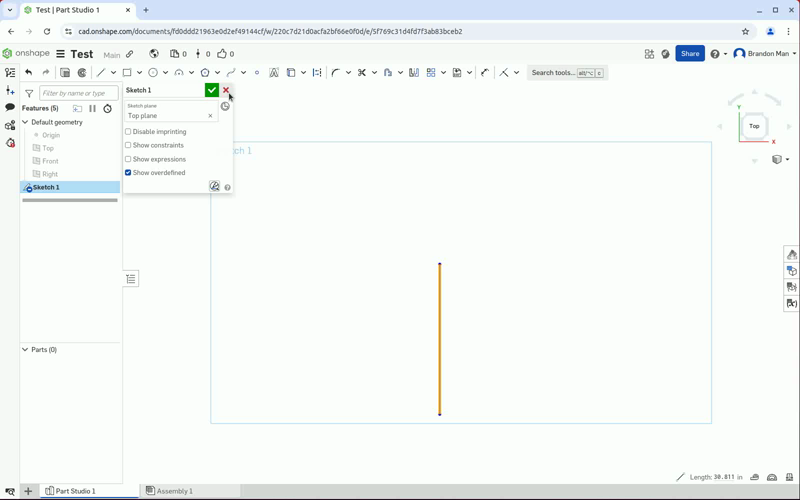
key(shift+h)
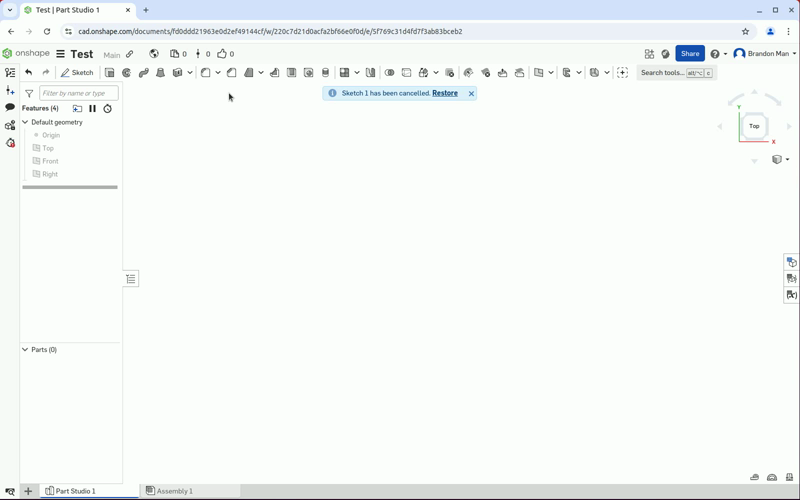
mouse_move(73, 352)
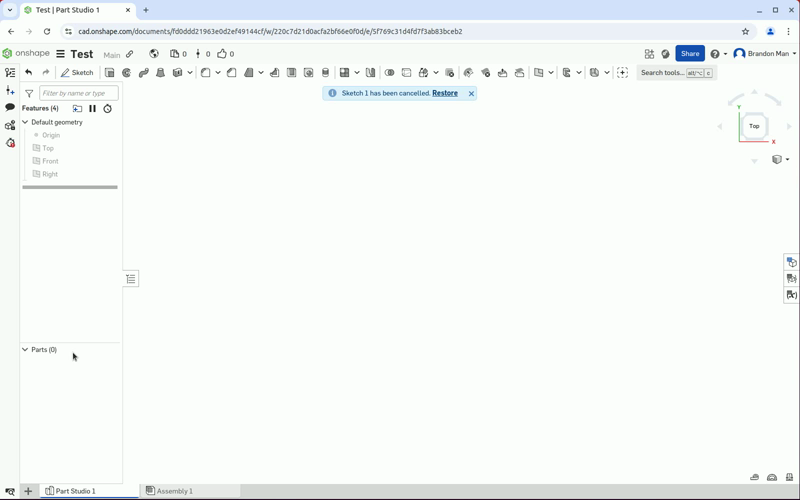
key(y)
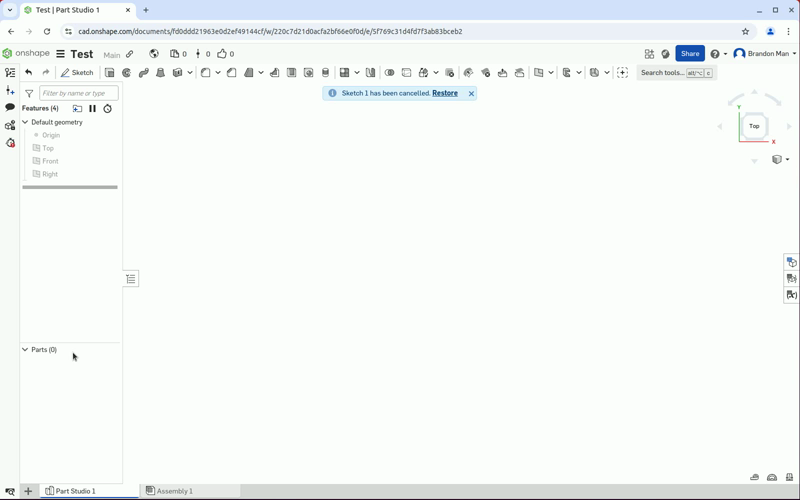
key(shift+p)
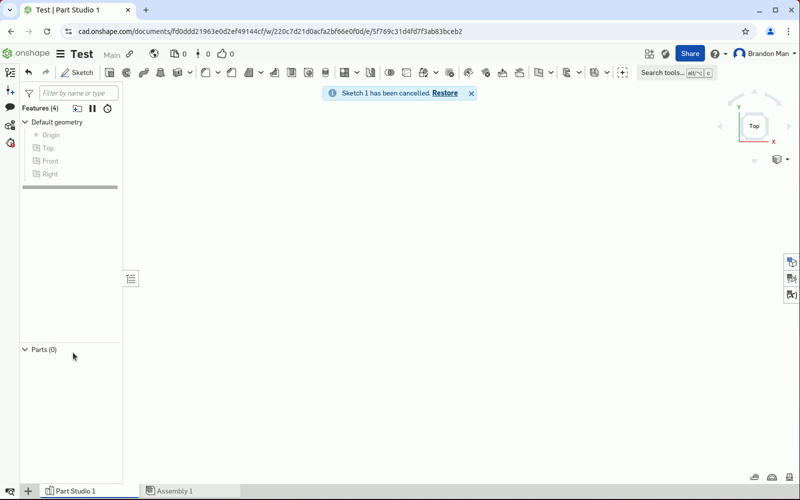
key(space)
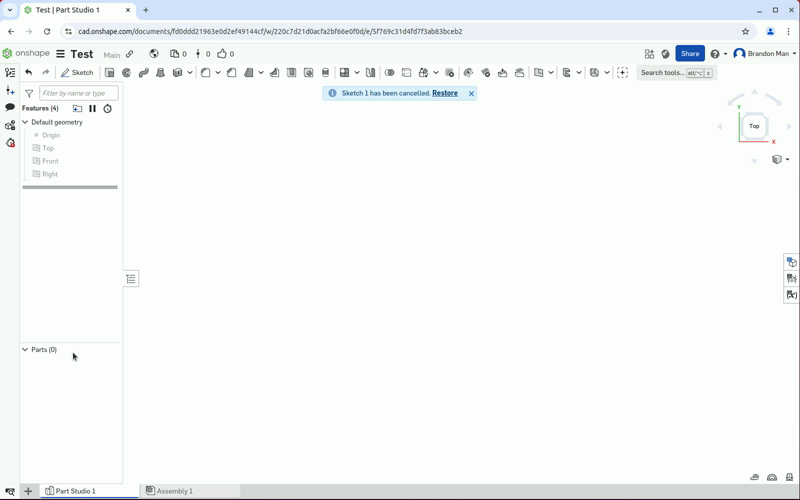
key_down(shift)
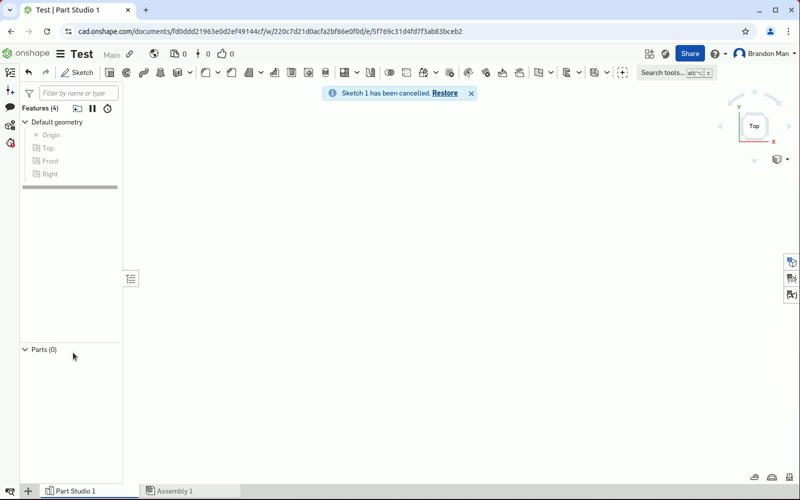
key(up)
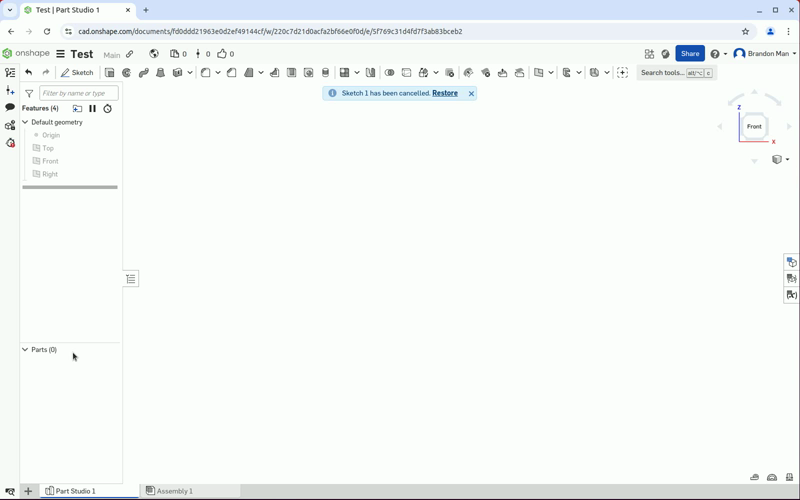
key_up(shift)
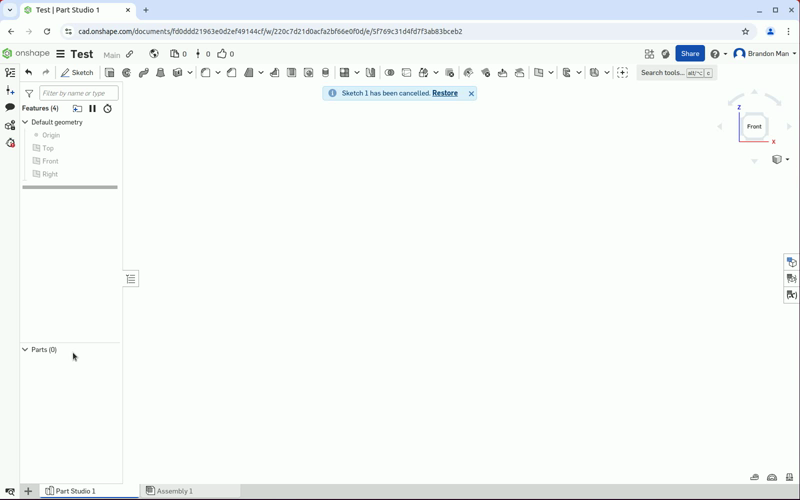
mouse_move(73, 352)
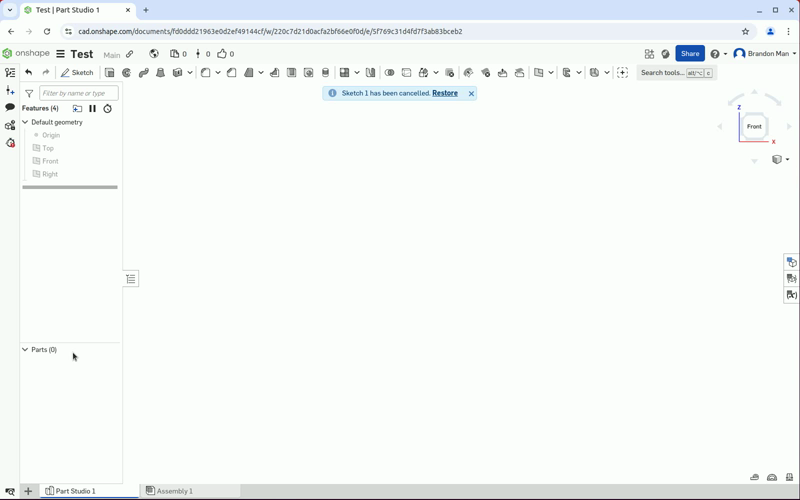
key(shift+y)
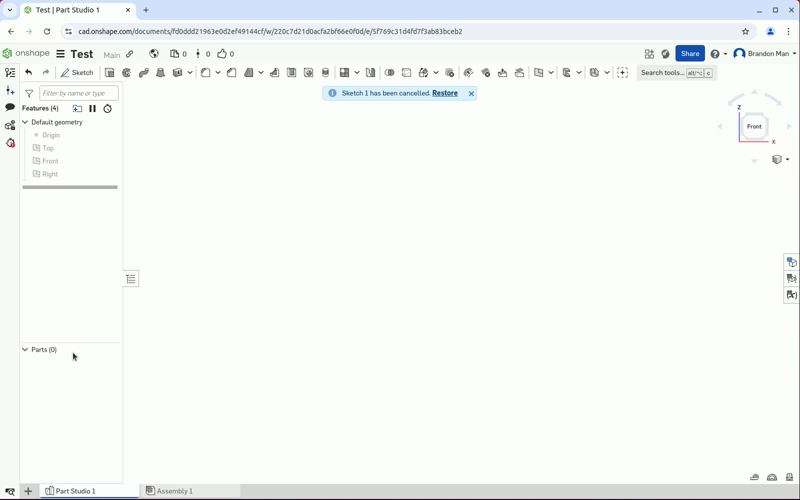
key(shift+s)
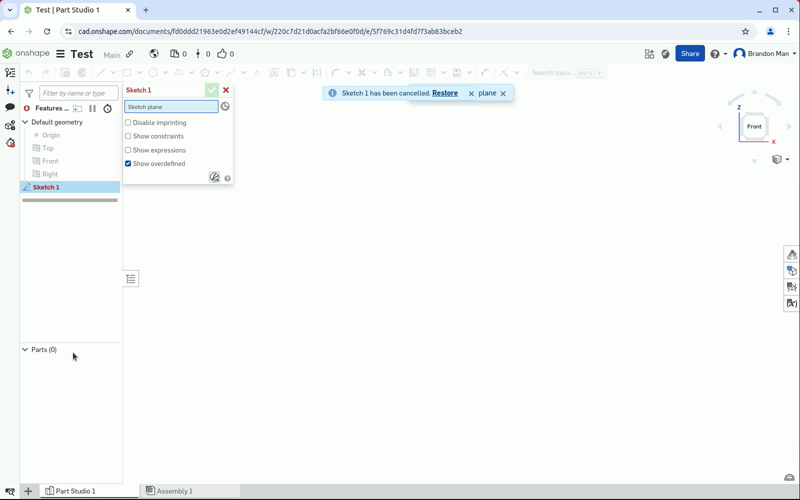
mouse_move(73, 163)
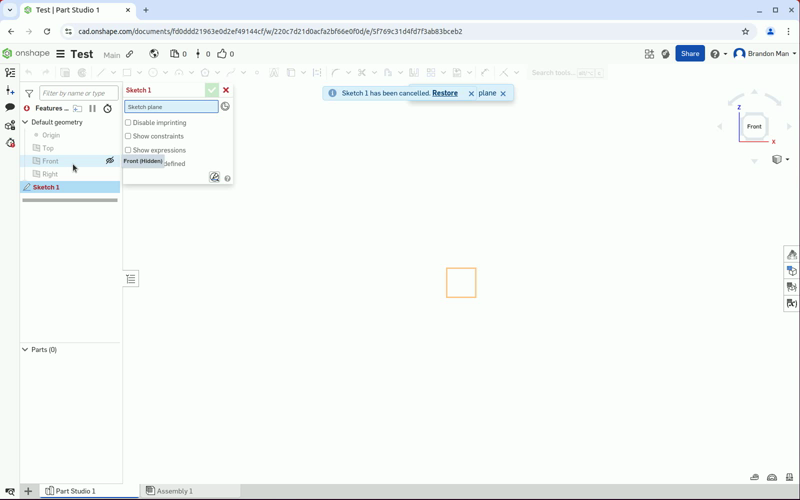
click(73, 163)
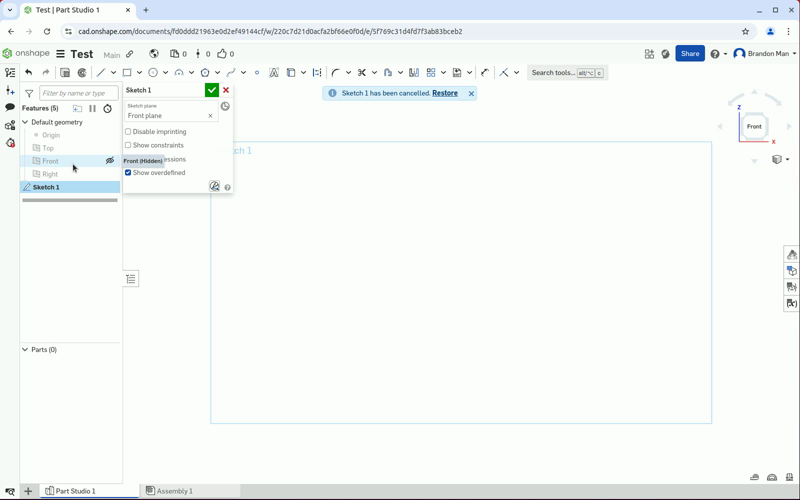
mouse_move(73, 352)
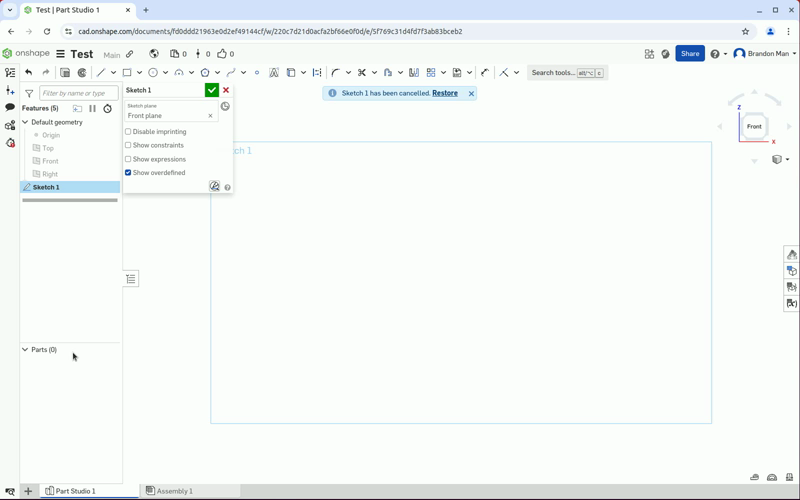
key(y)
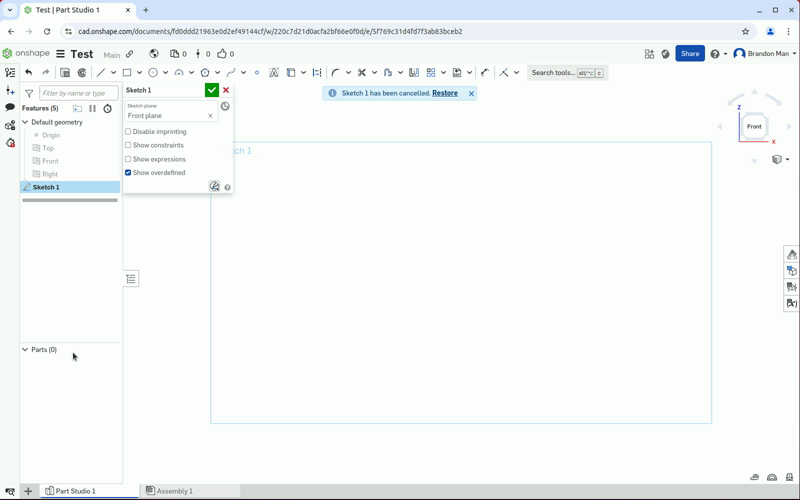
key(l)
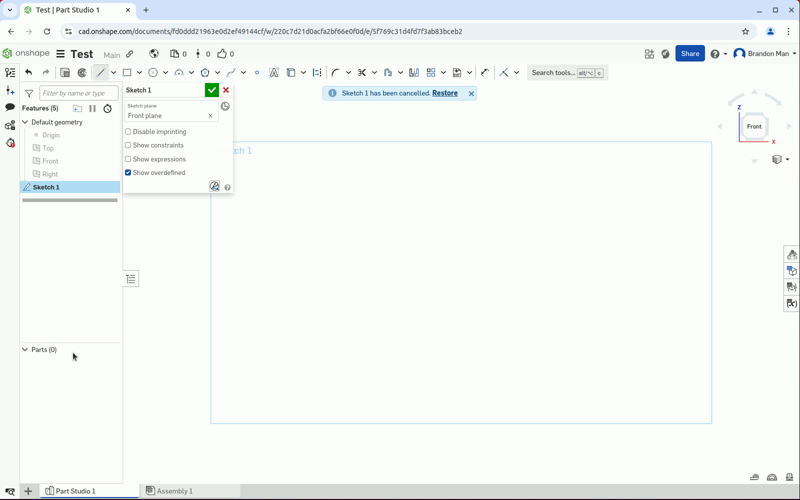
key_down(shift)
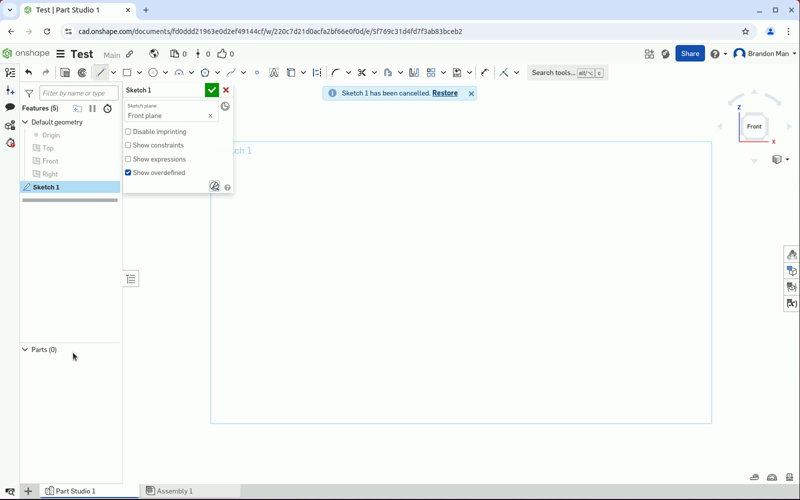
mouse_move(422, 282)
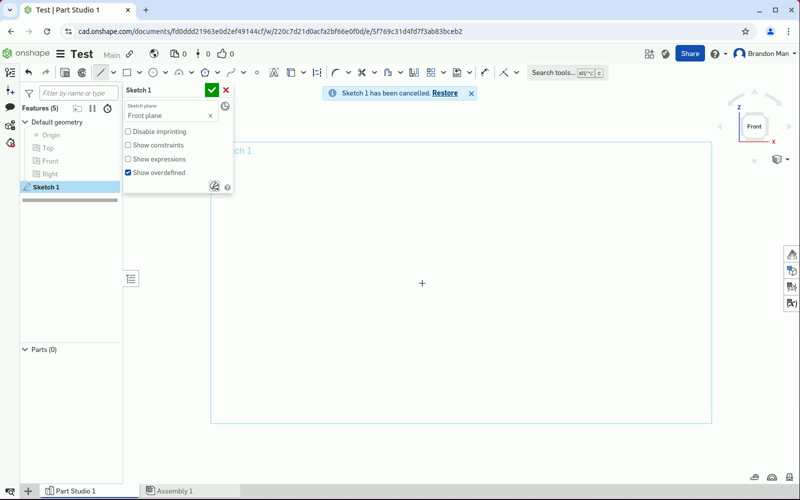
click(422, 282)
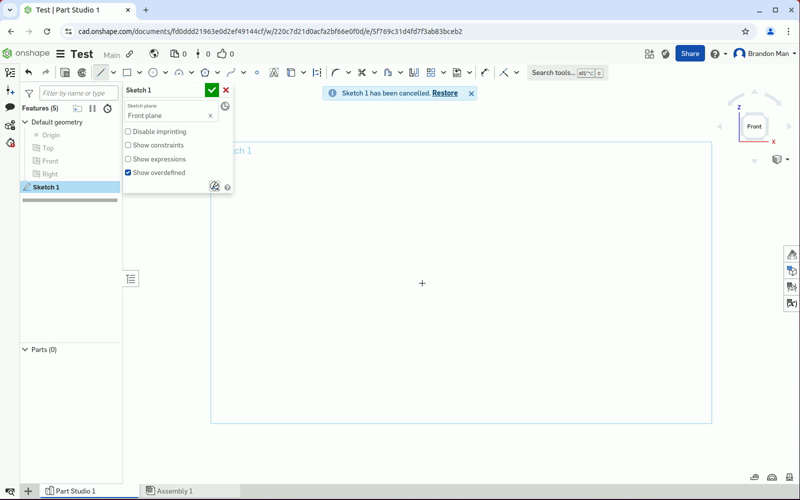
key_up(shift)
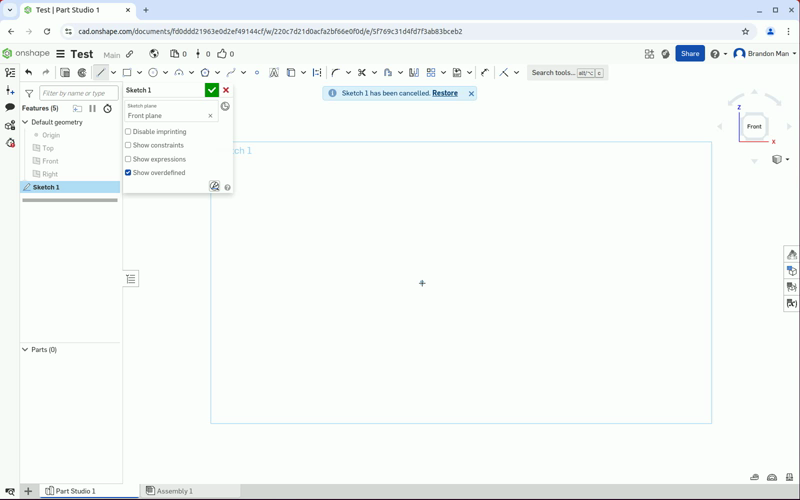
key_down(shift)
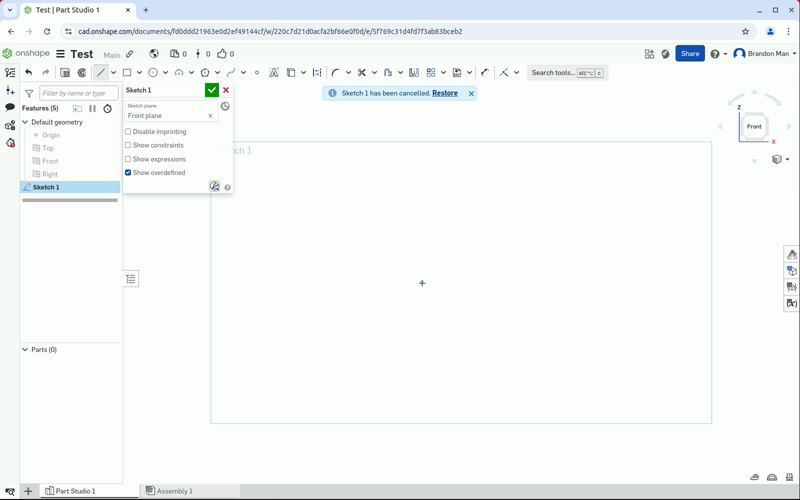
mouse_move(452, 282)
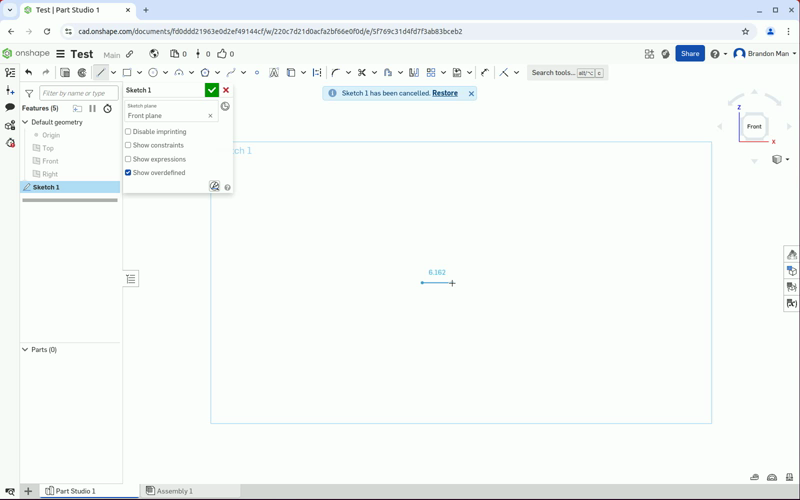
mouse_move(438, 301)
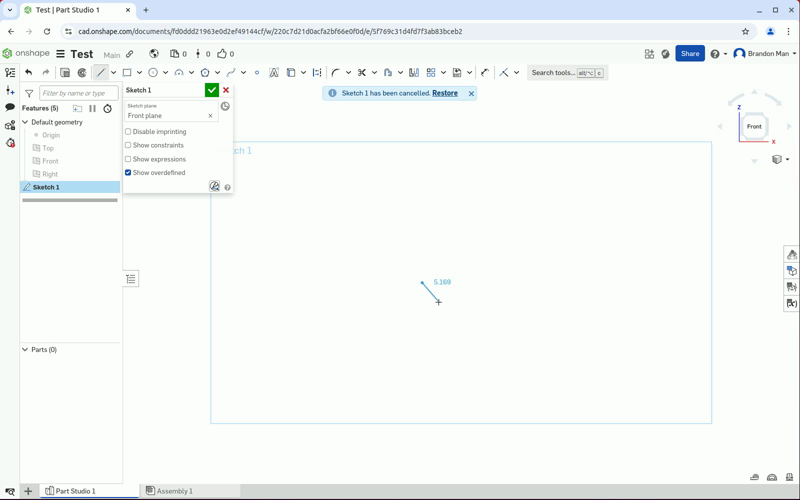
click(438, 301)
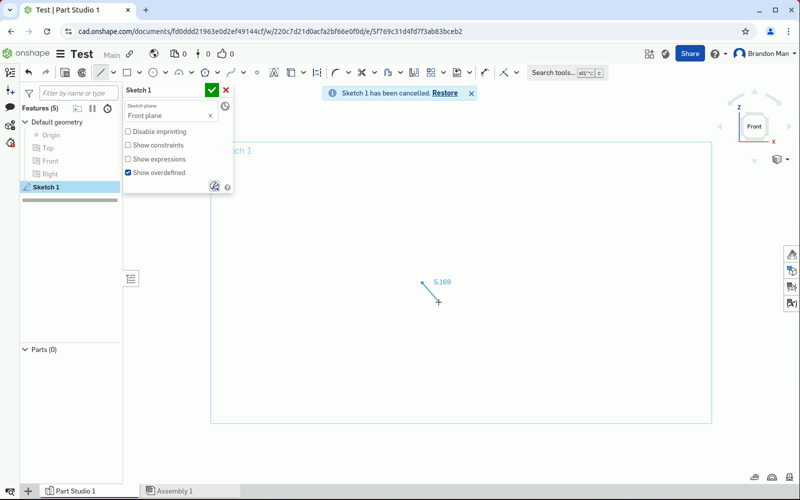
key_up(shift)
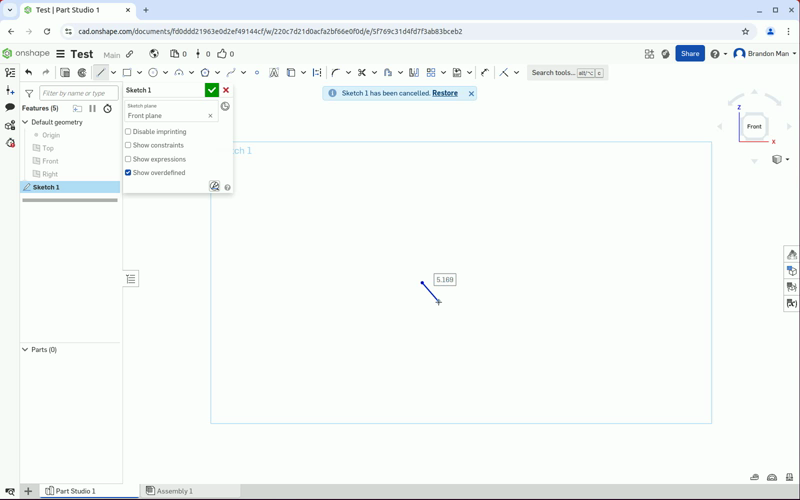
key_down(shift)
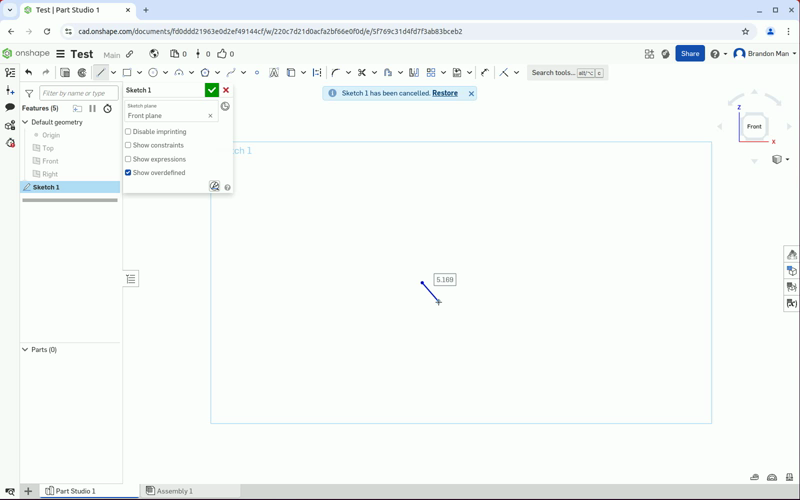
mouse_move(468, 301)
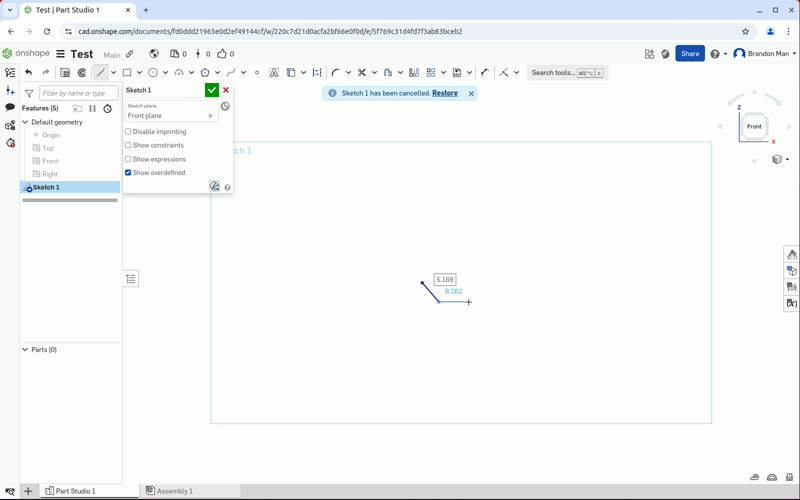
mouse_move(460, 325)
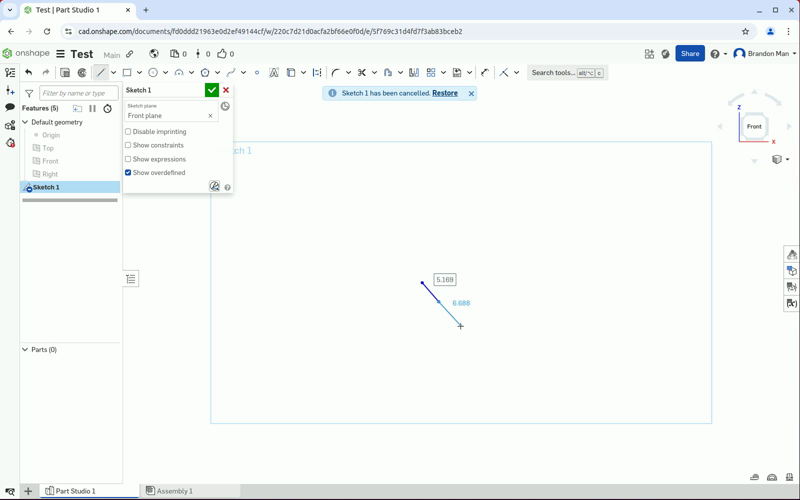
click(460, 325)
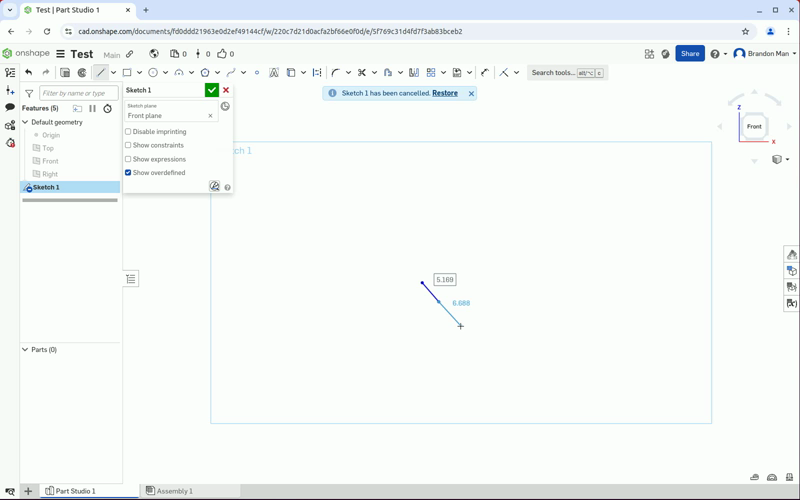
key_up(shift)
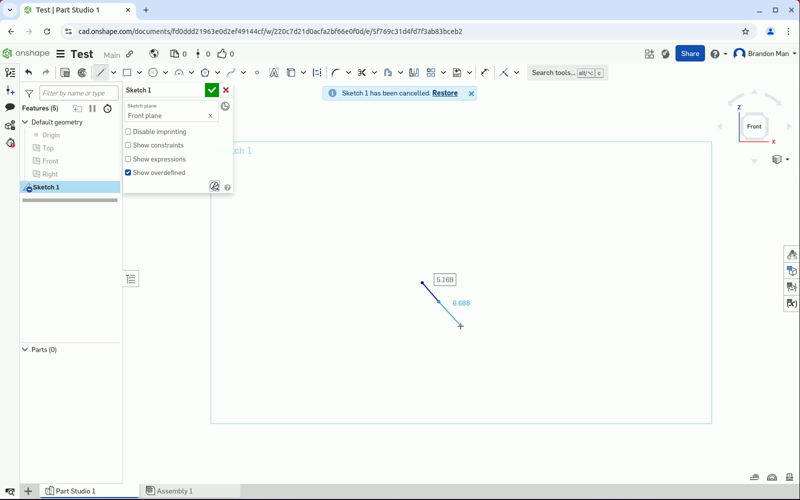
key_down(shift)
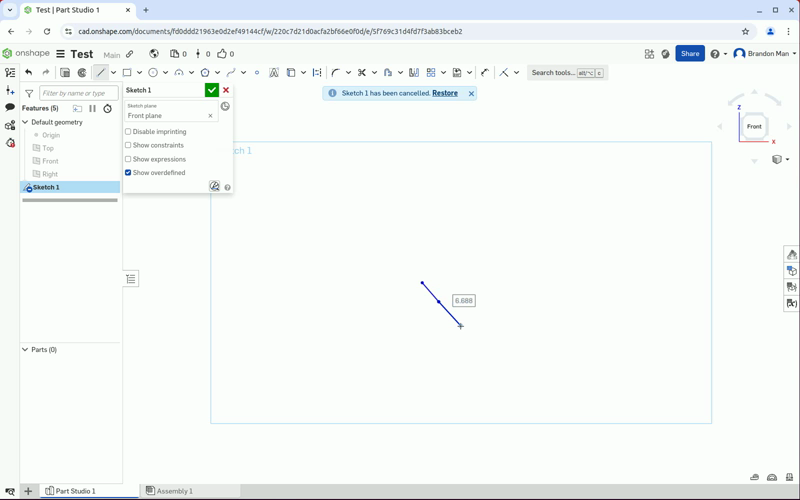
mouse_move(513, 381)
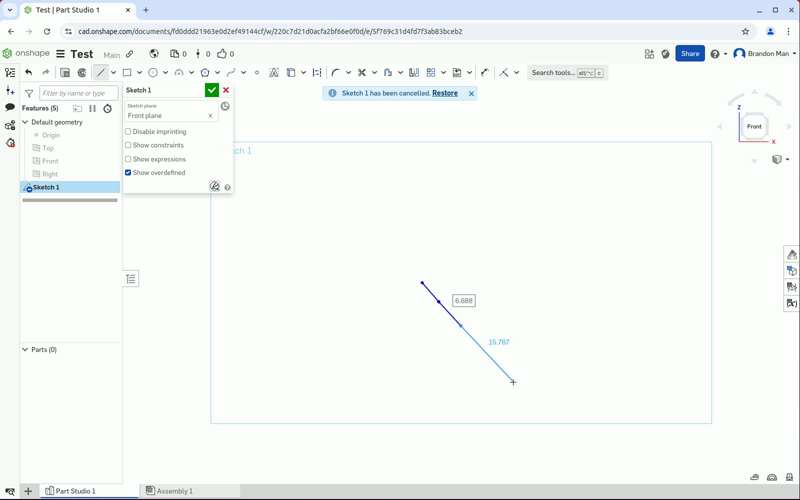
click(513, 381)
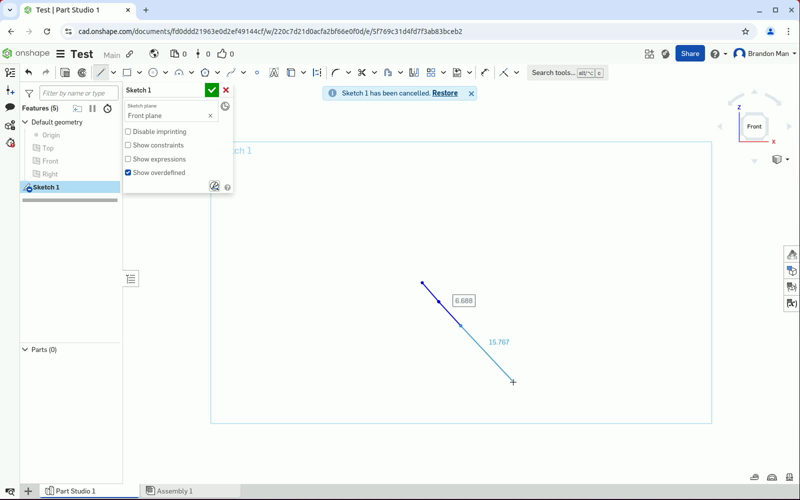
key_up(shift)
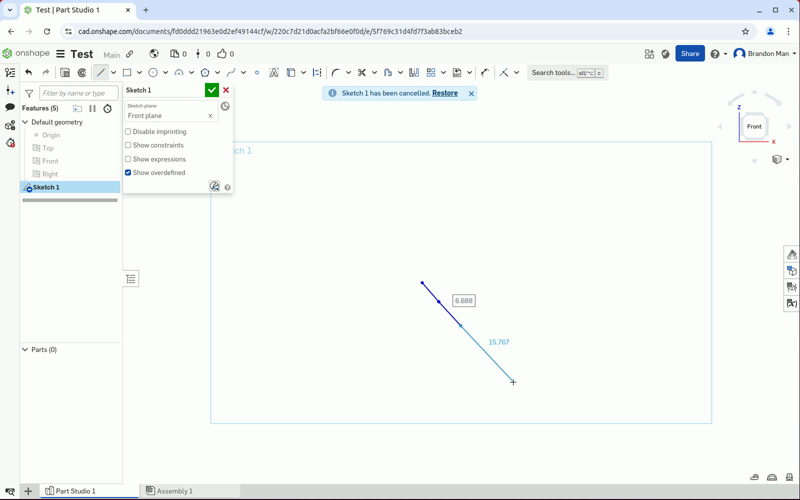
key_down(shift)
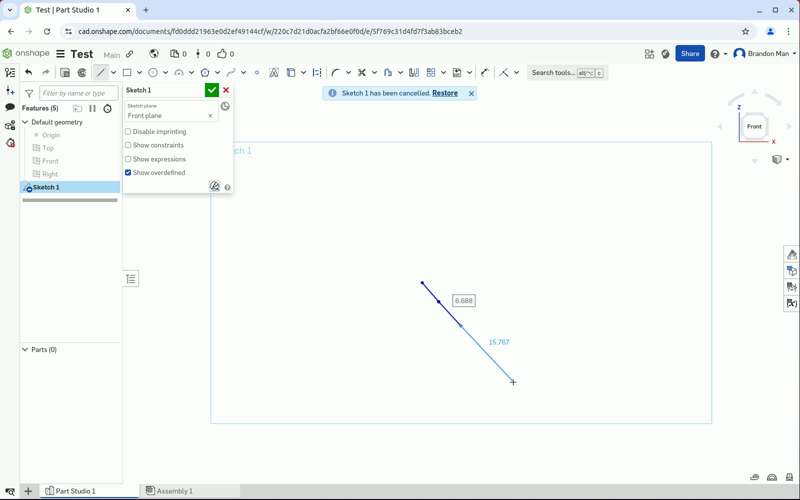
mouse_move(543, 381)
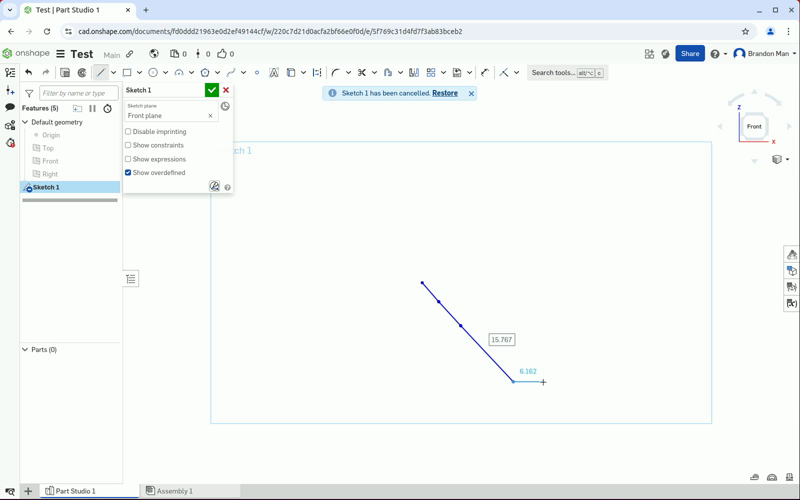
mouse_move(521, 376)
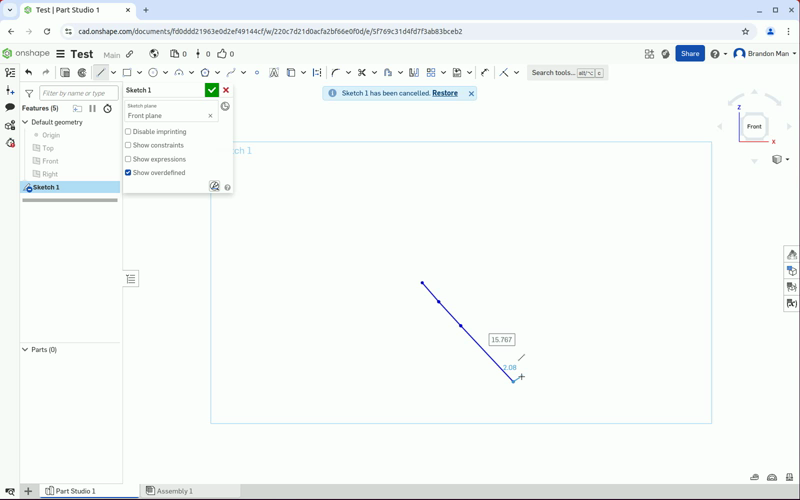
click(521, 376)
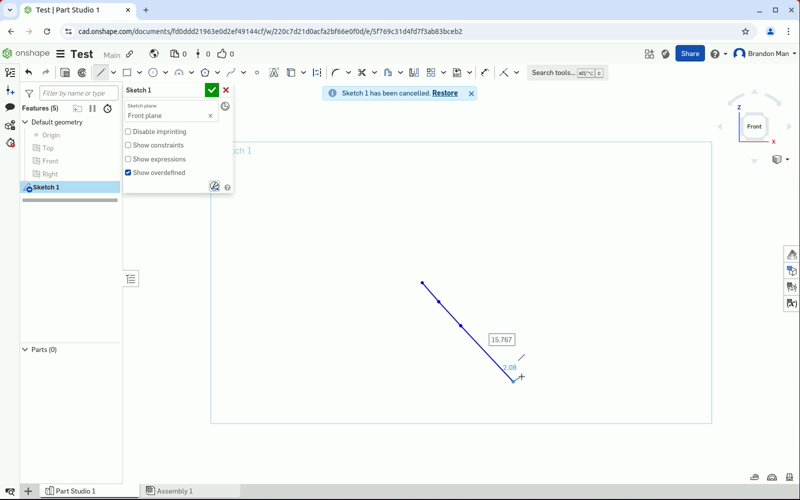
key_up(shift)
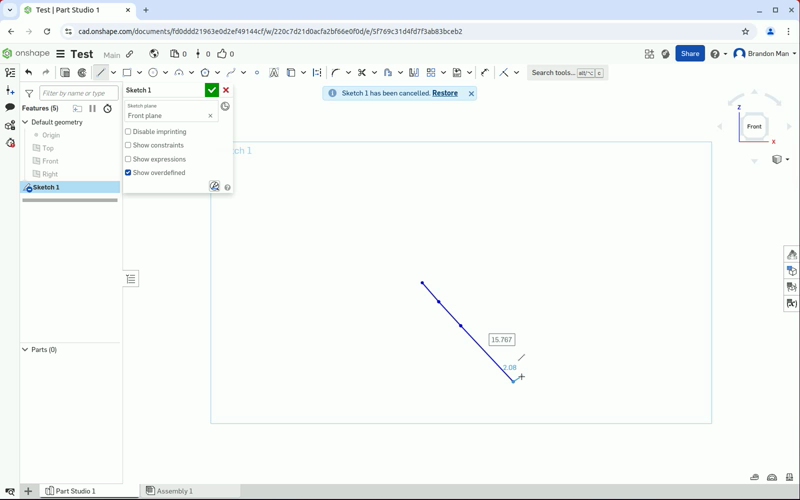
key_down(shift)
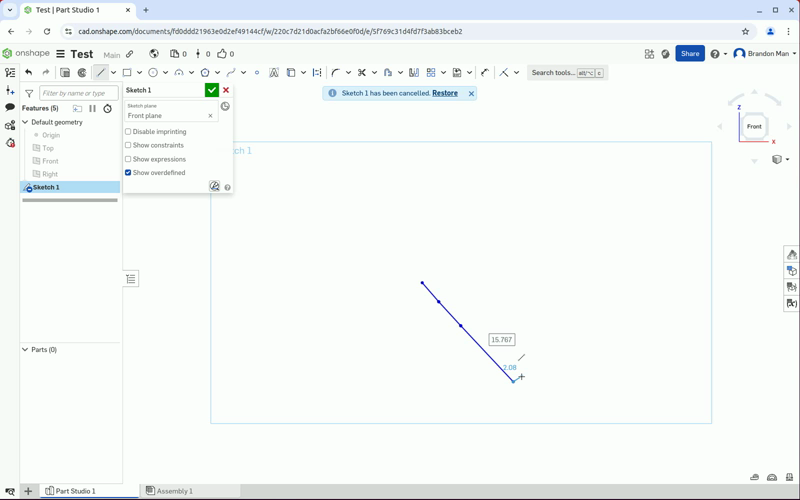
mouse_move(433, 282)
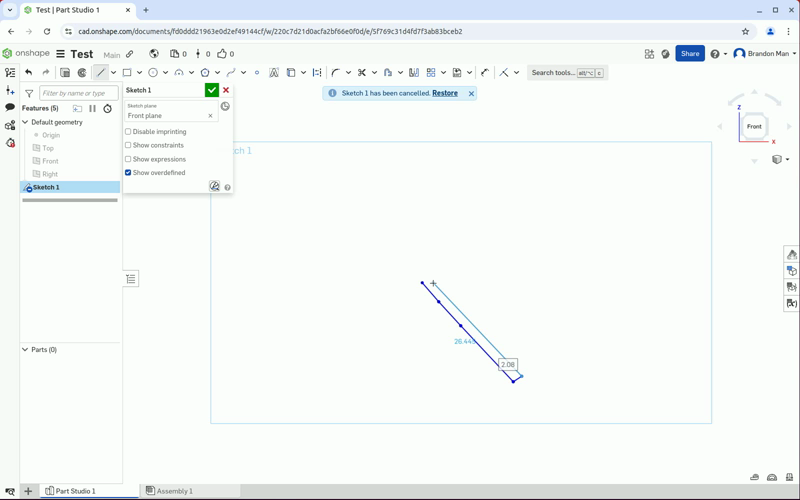
click(433, 282)
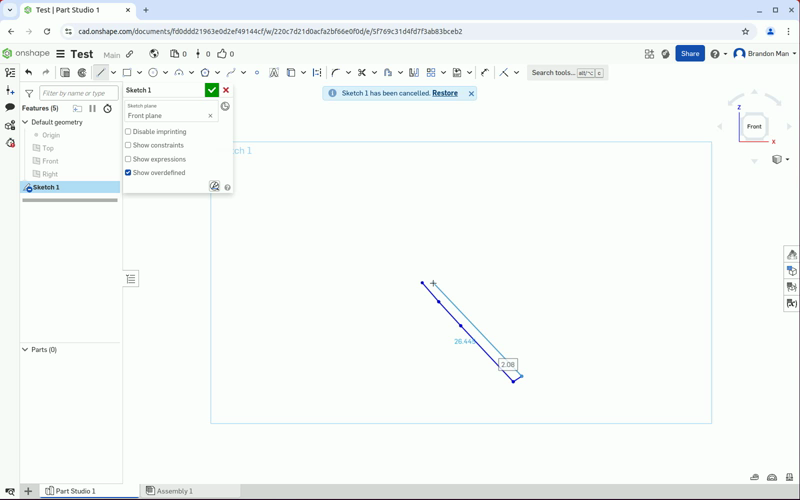
key_up(shift)
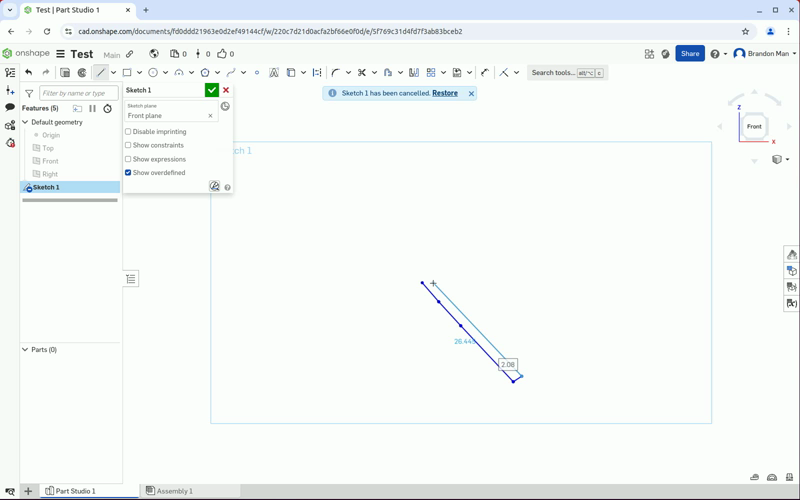
key_down(shift)
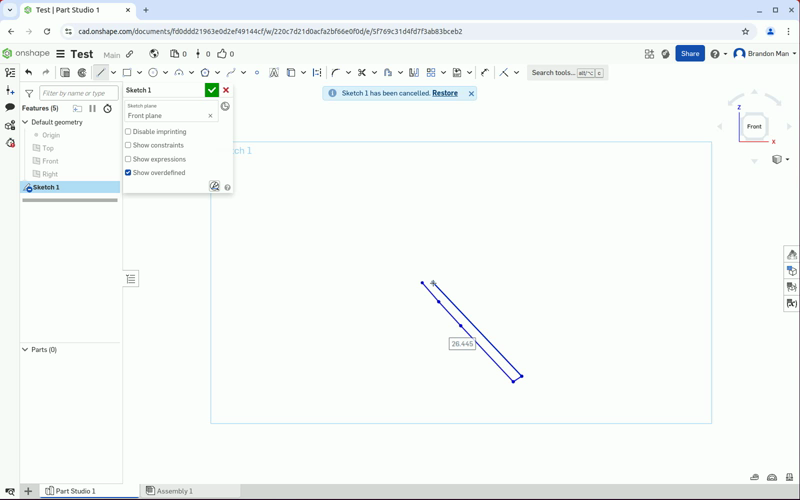
mouse_move(463, 282)
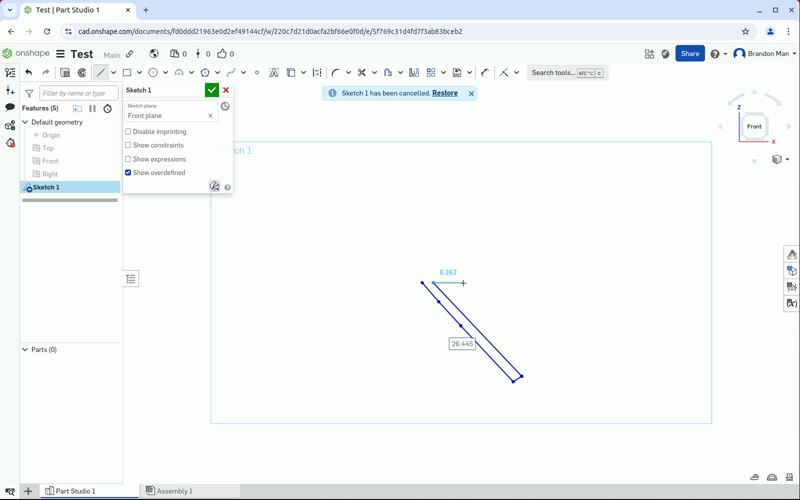
mouse_move(452, 282)
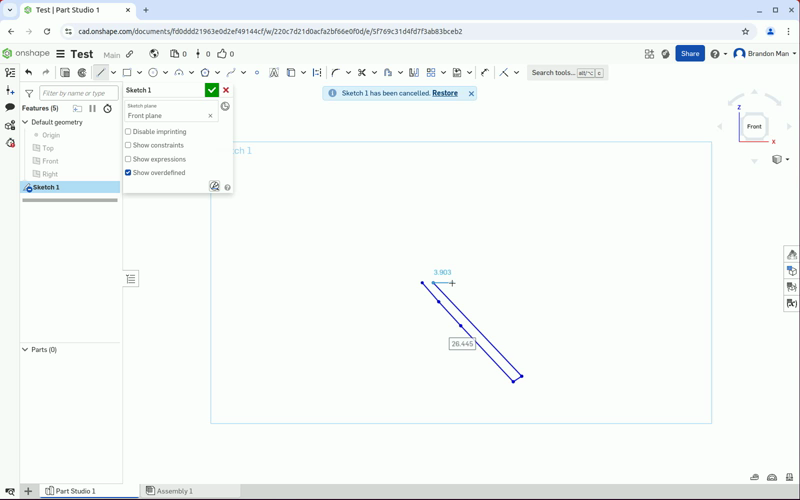
click(452, 282)
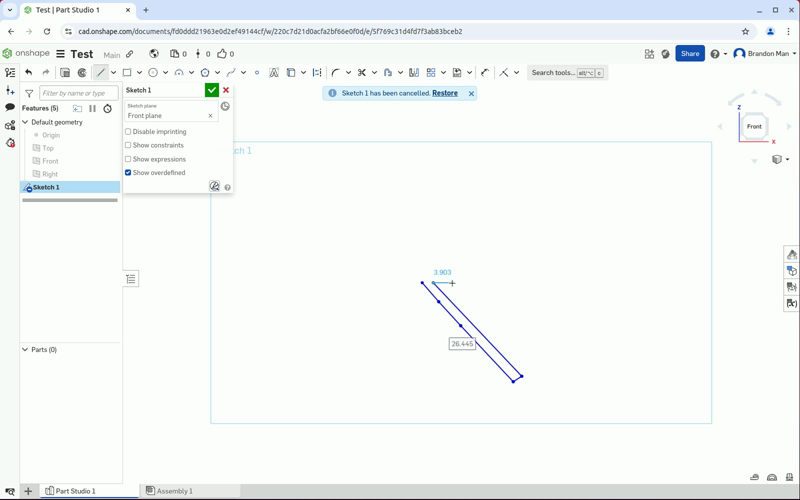
key_up(shift)
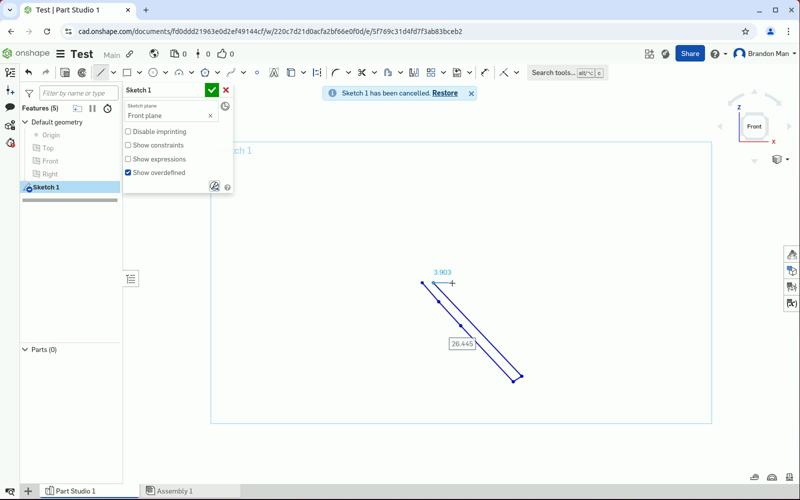
key_down(shift)
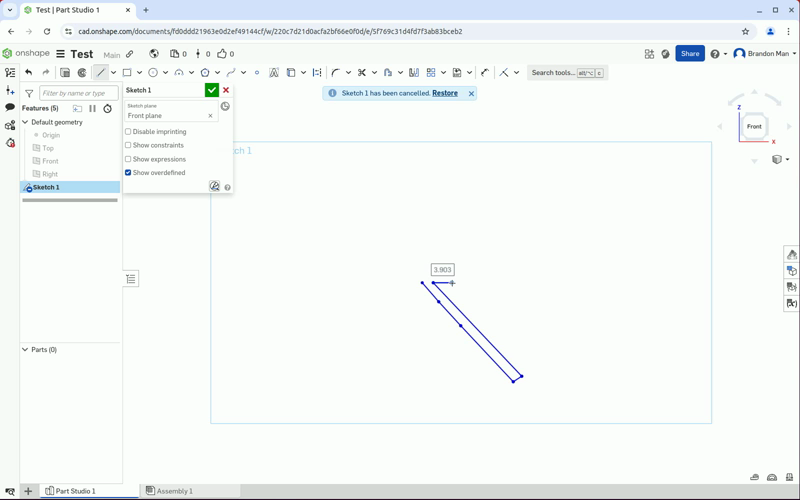
mouse_move(482, 282)
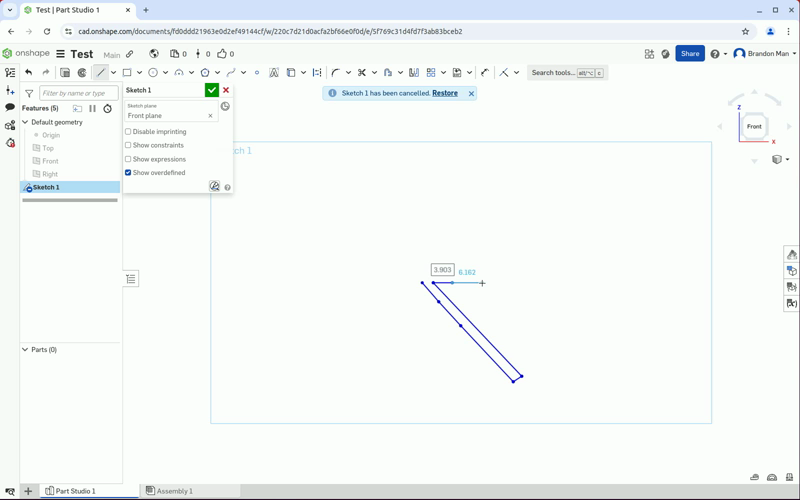
mouse_move(452, 271)
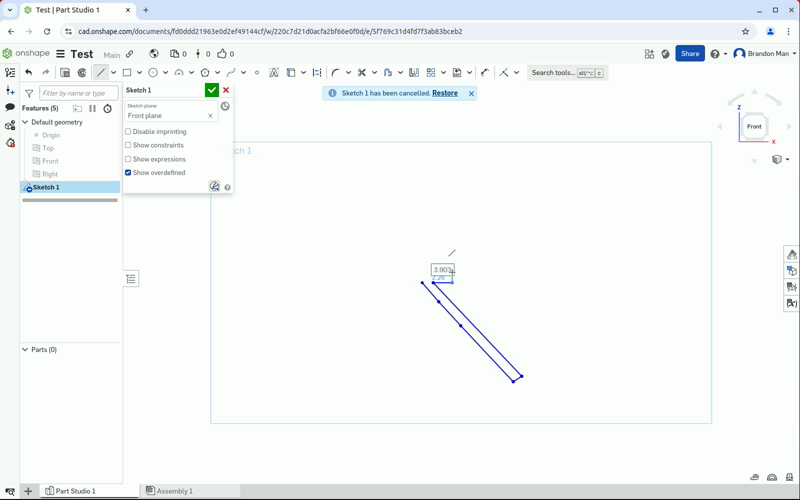
click(452, 271)
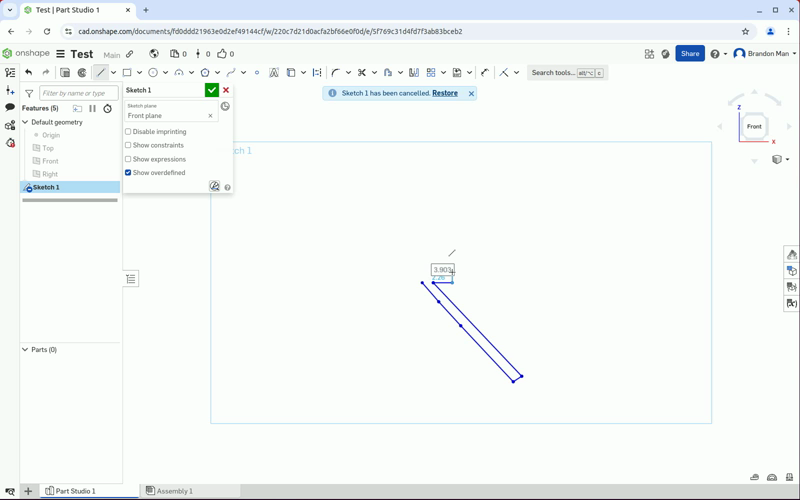
key_up(shift)
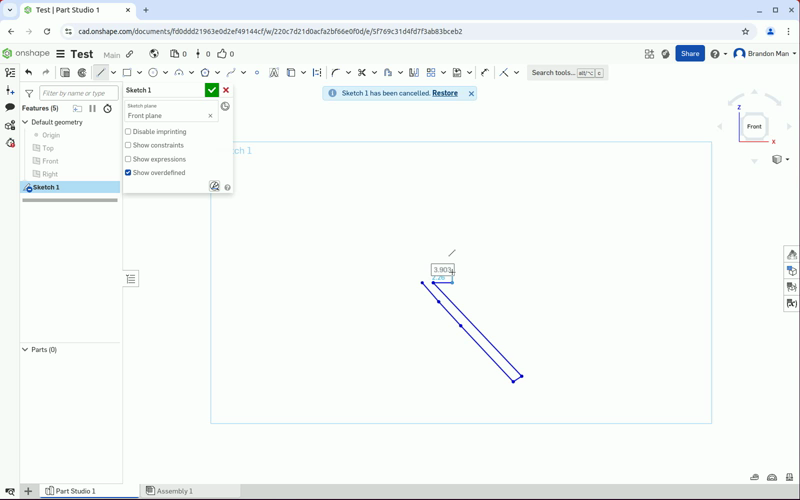
key_down(shift)
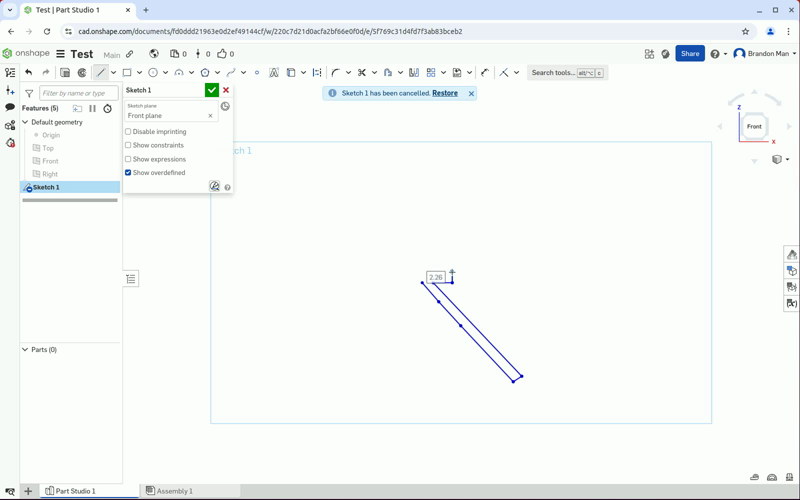
mouse_move(482, 271)
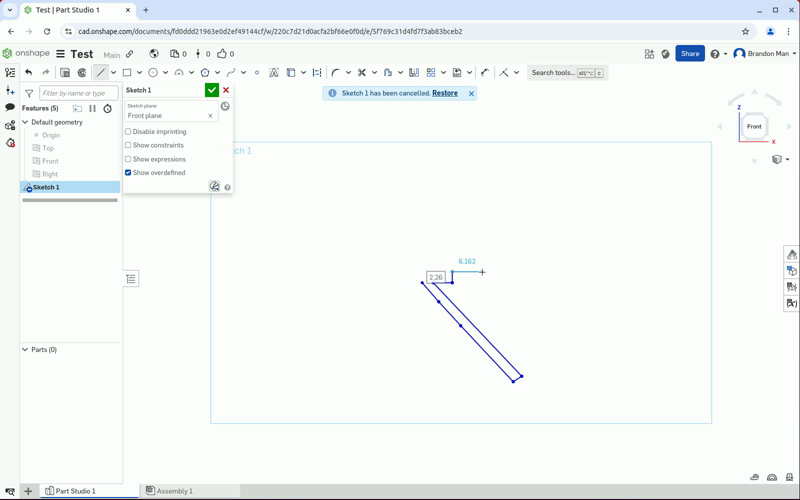
mouse_move(422, 271)
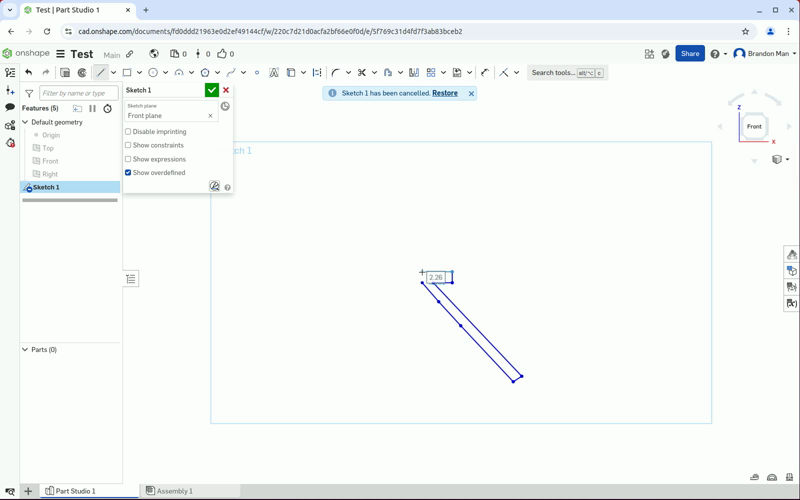
click(422, 271)
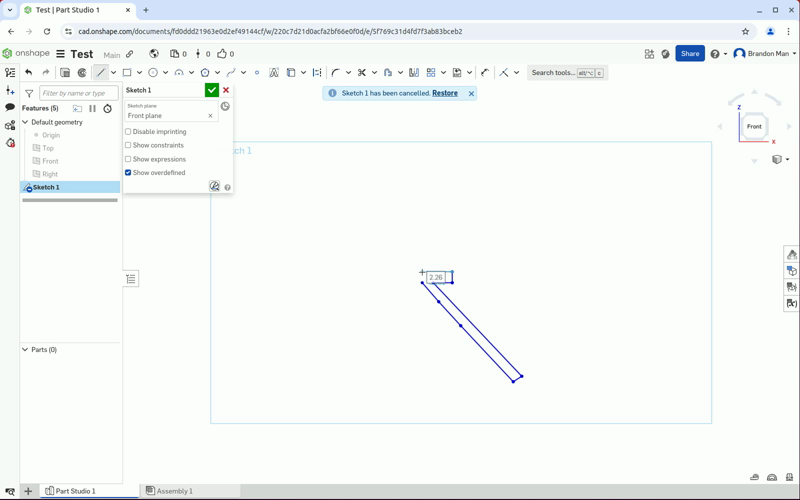
key_up(shift)
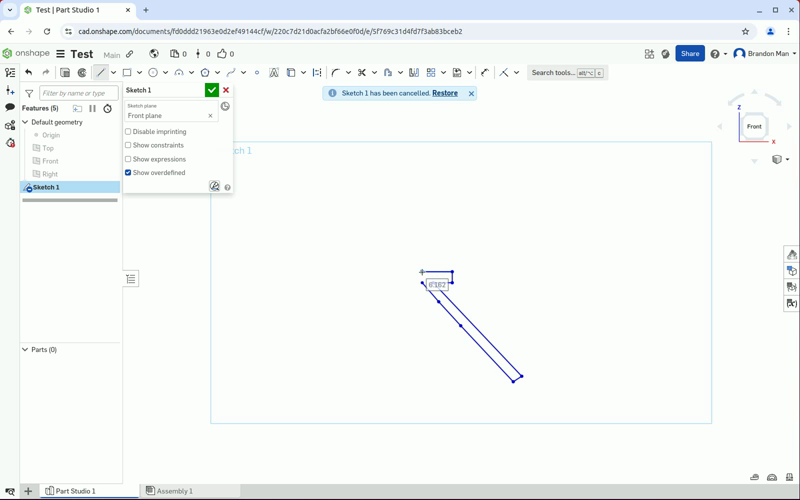
mouse_move(452, 271)
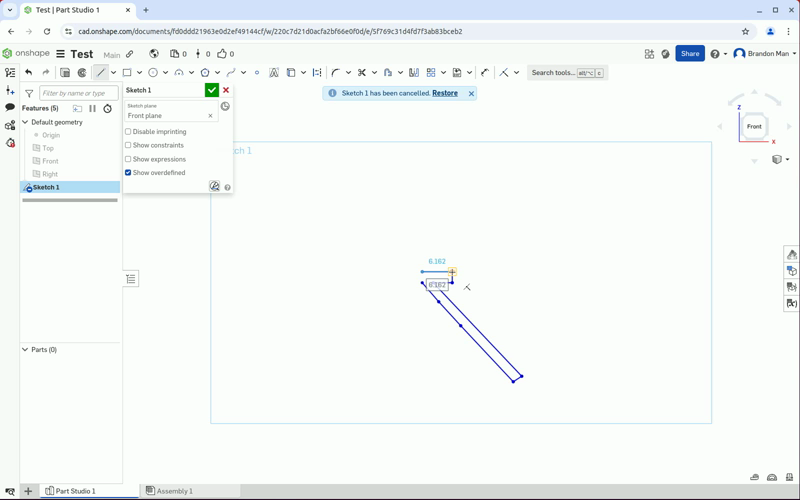
key_down(shift)
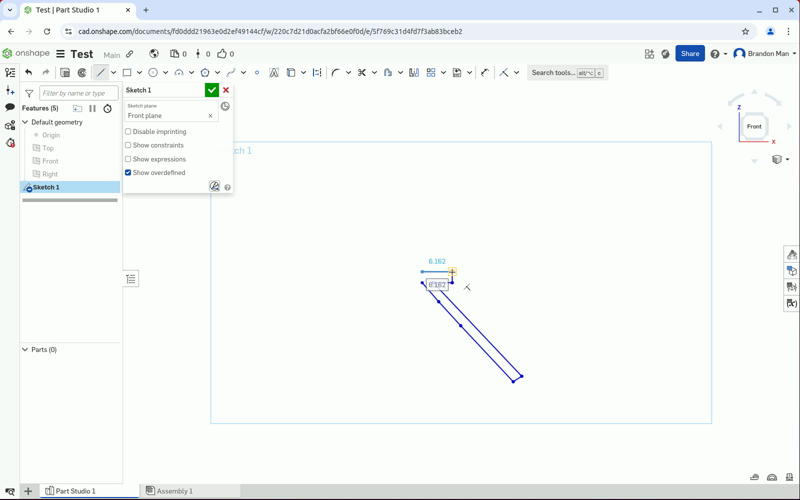
mouse_move(422, 282)
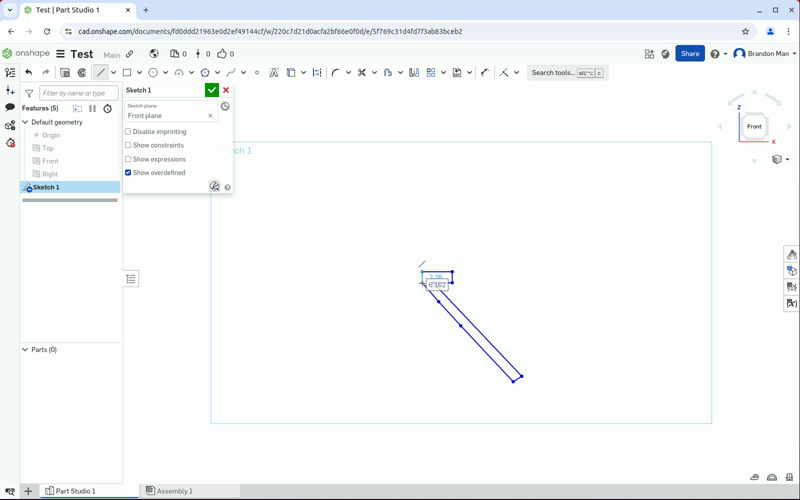
key_up(shift)
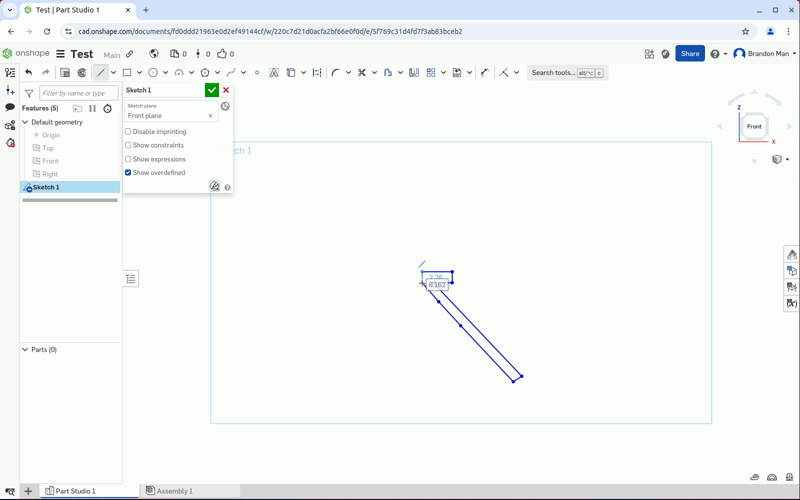
click(422, 282)
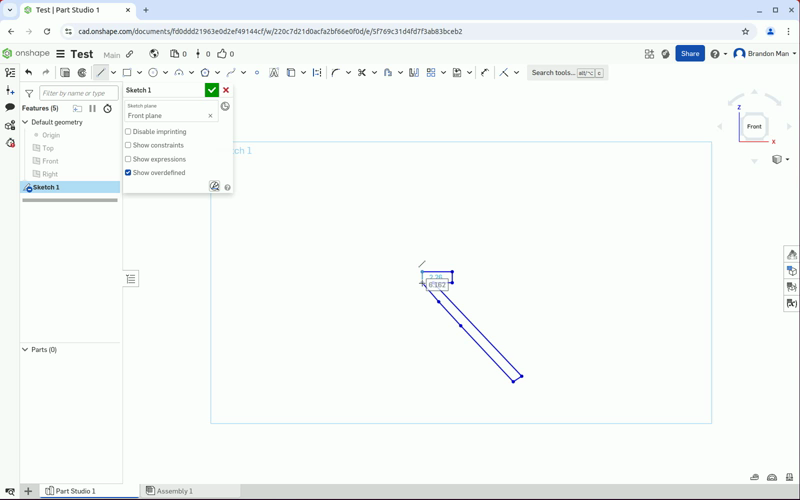
key(esc)
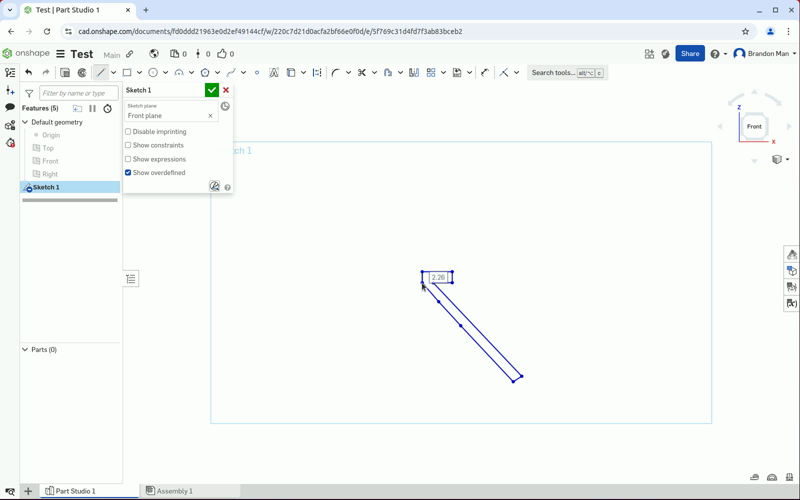
key(c)
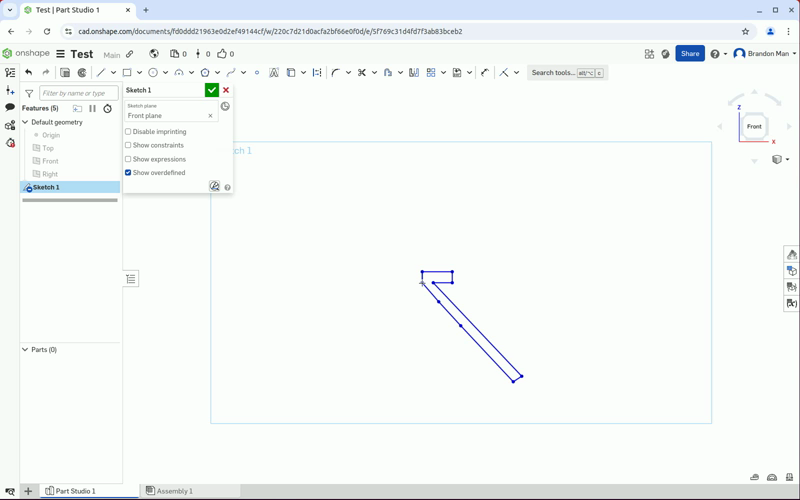
key_down(shift)
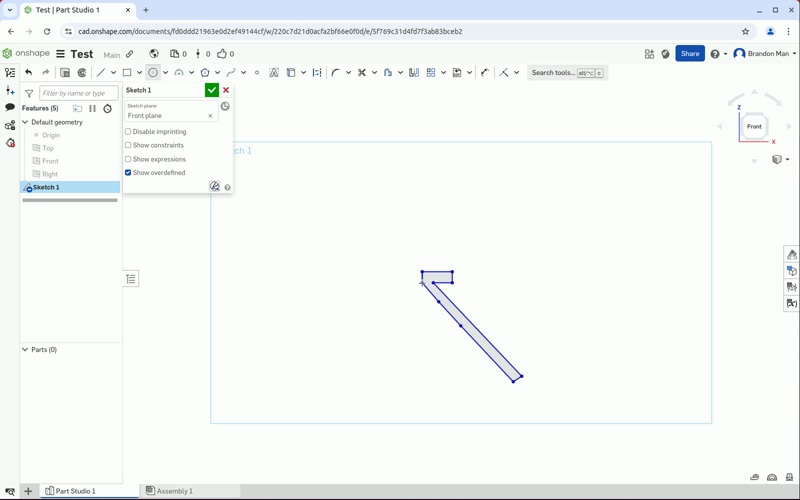
mouse_move(461, 319)
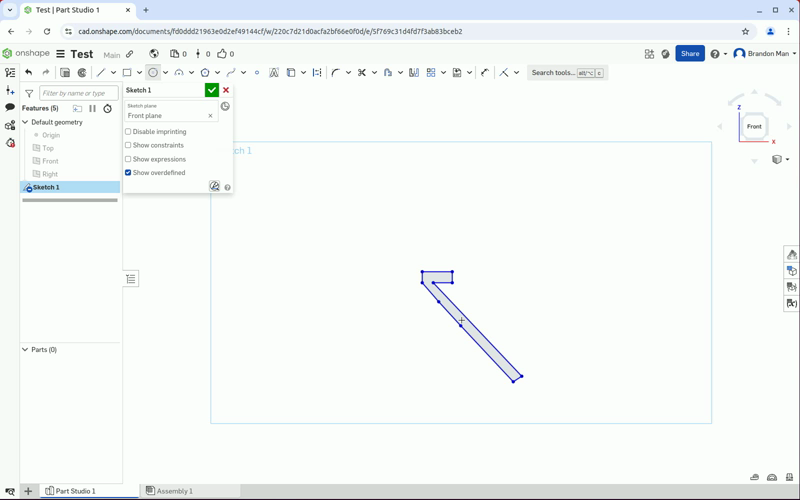
click(461, 319)
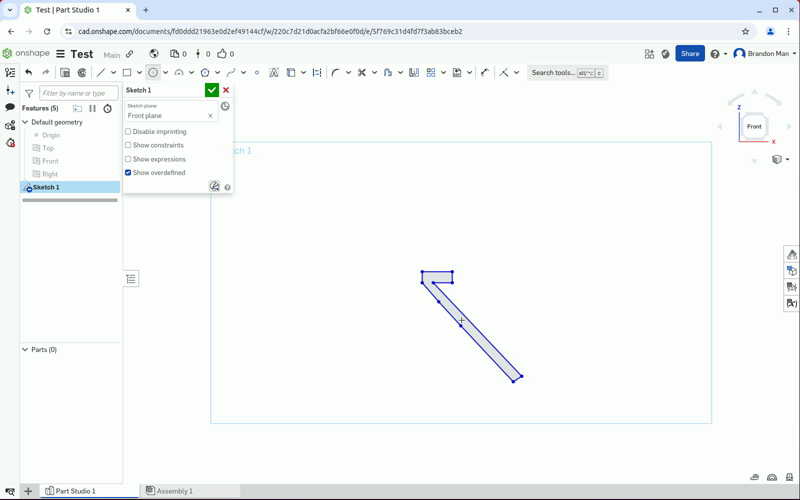
key_up(shift)
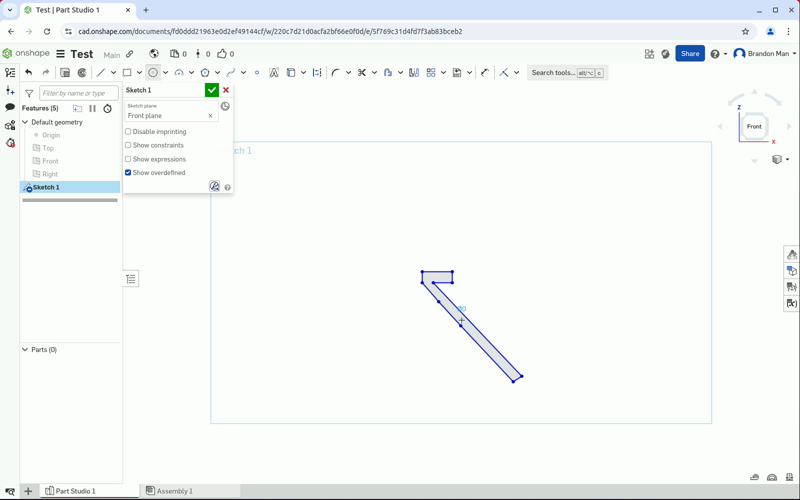
mouse_move(462, 319)
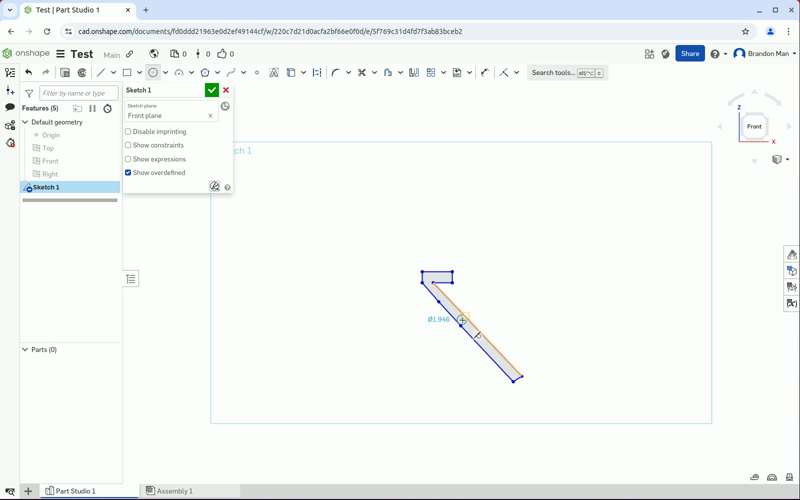
scroll(6)
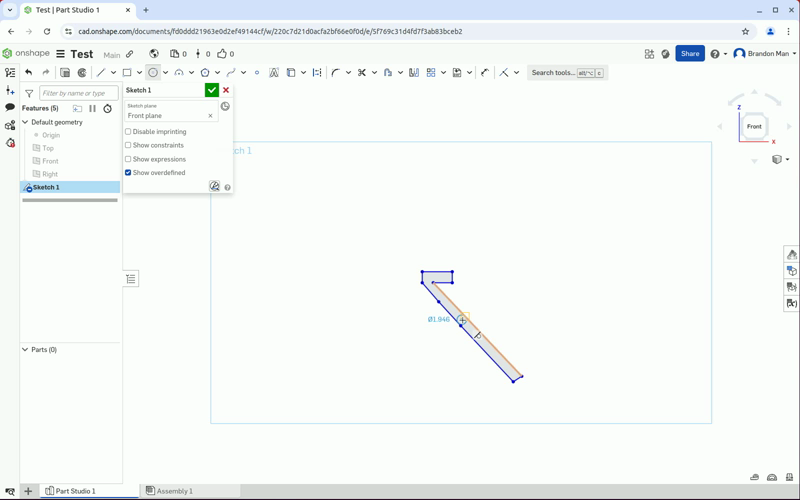
scroll(6)
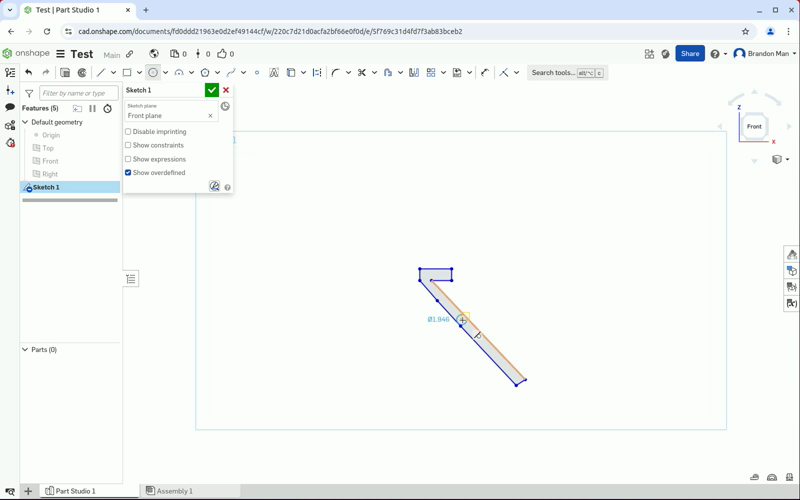
scroll(6)
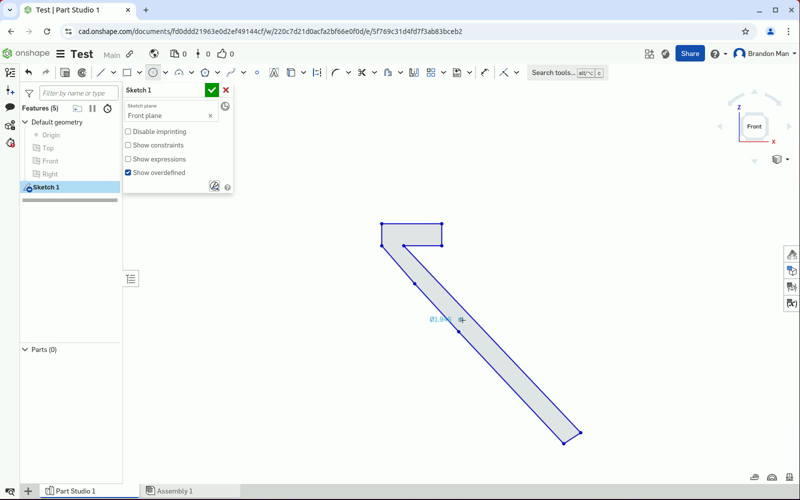
scroll(6)
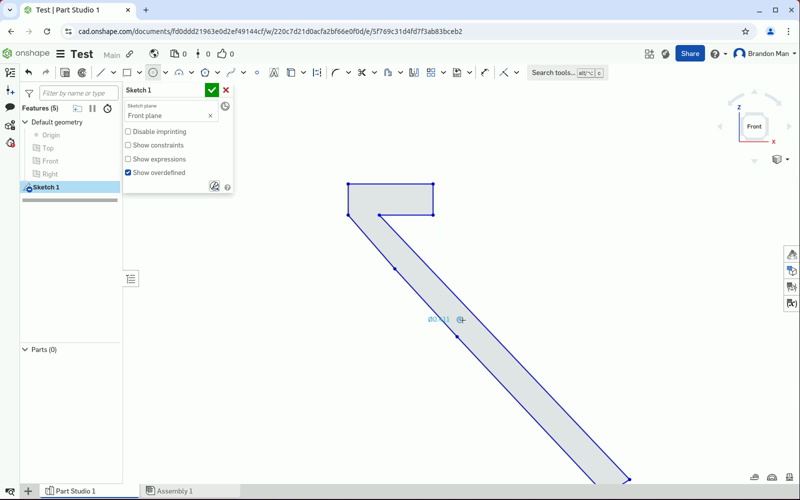
scroll(6)
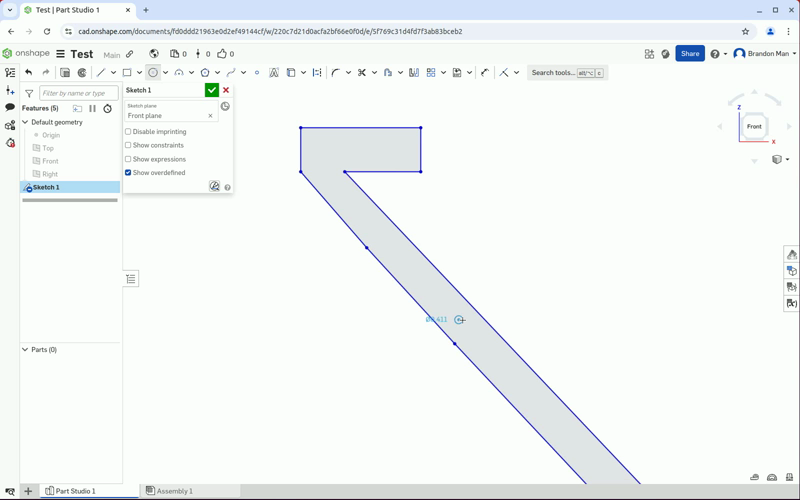
scroll(6)
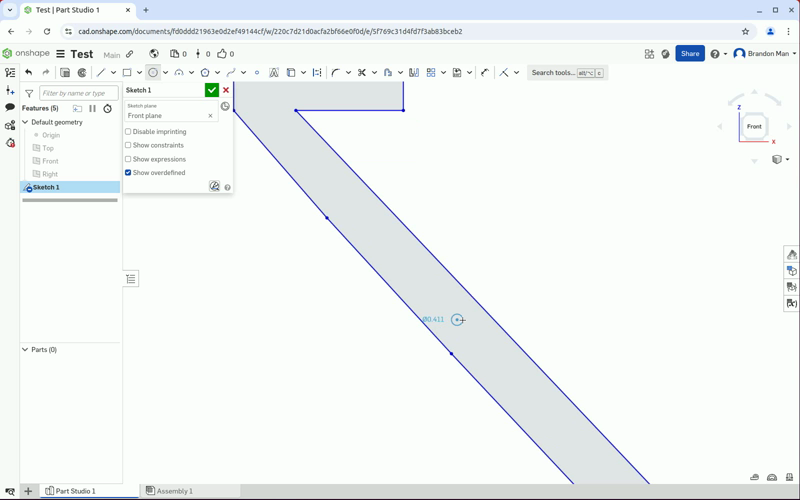
scroll(6)
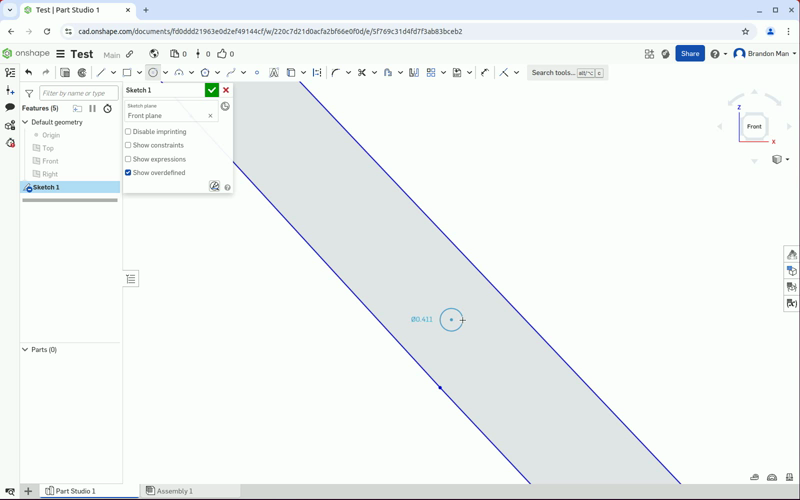
click(462, 319)
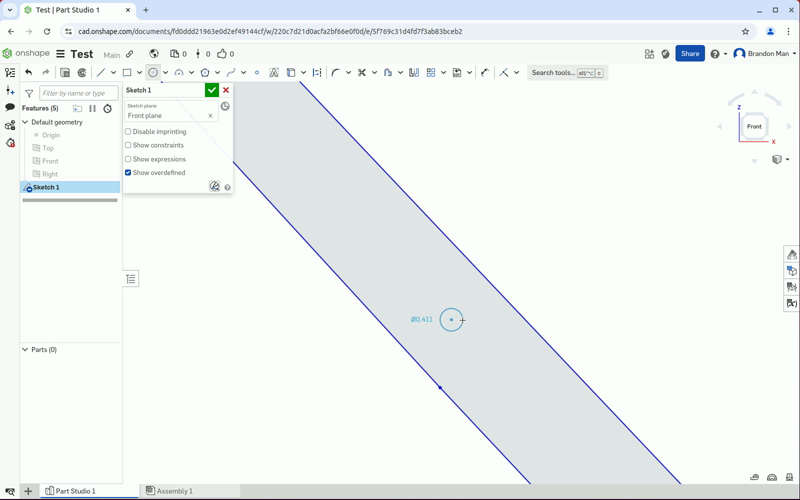
scroll(-6)
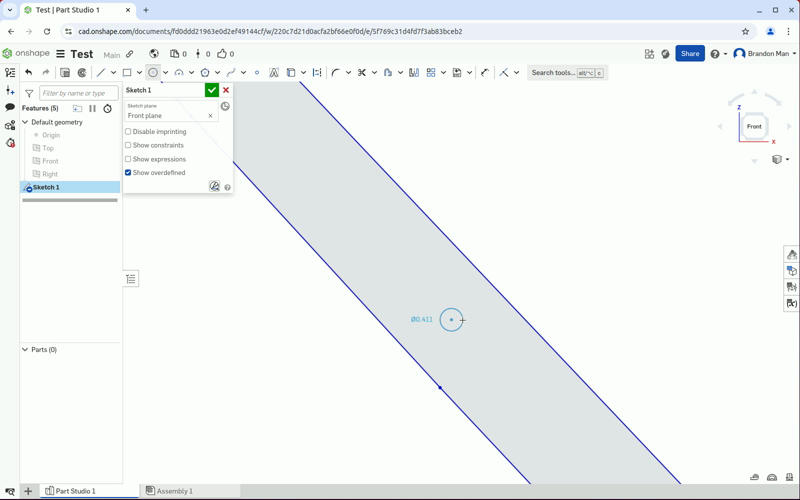
scroll(-6)
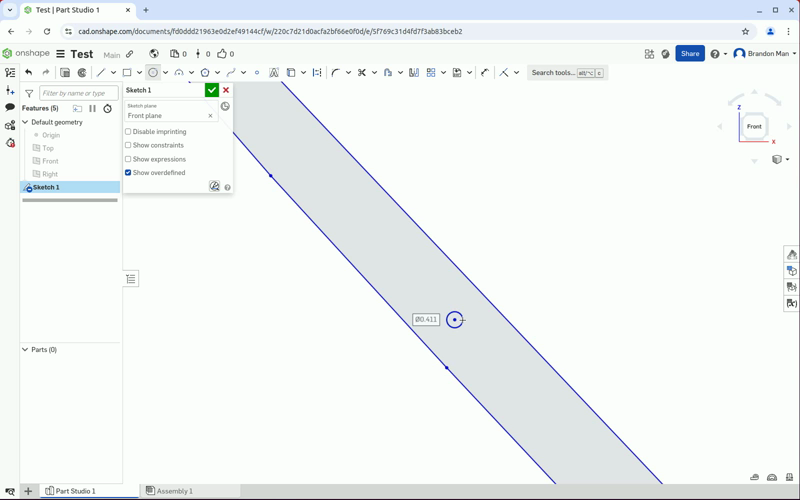
scroll(-6)
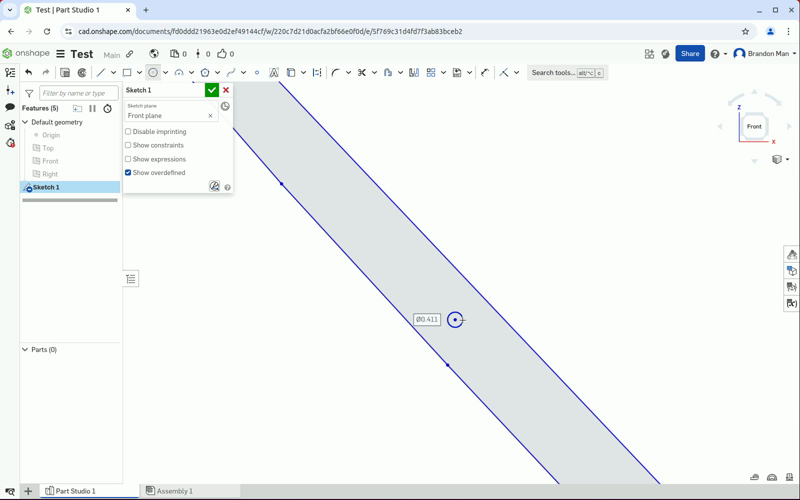
scroll(-6)
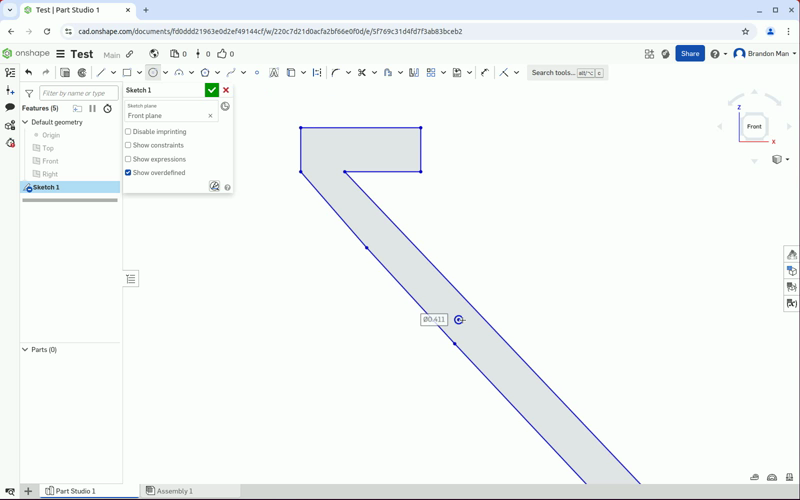
scroll(-6)
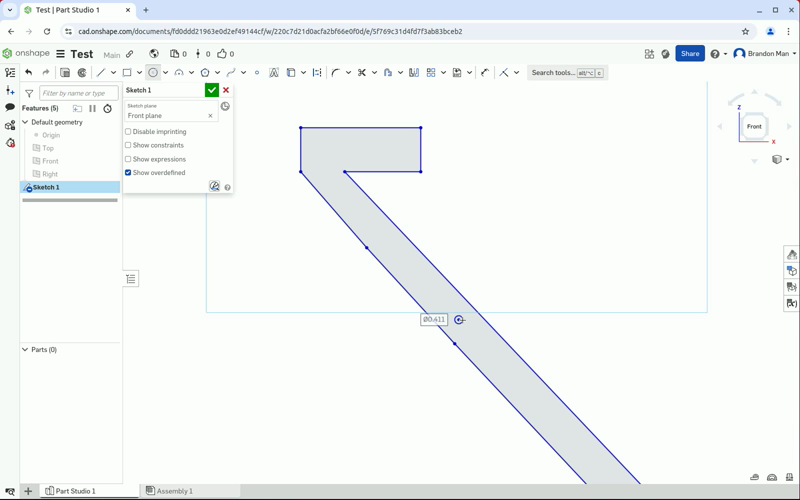
scroll(-6)
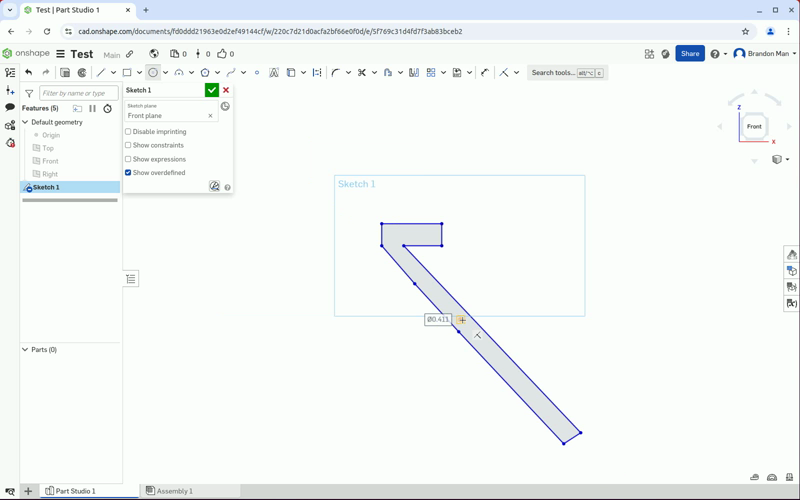
scroll(-6)
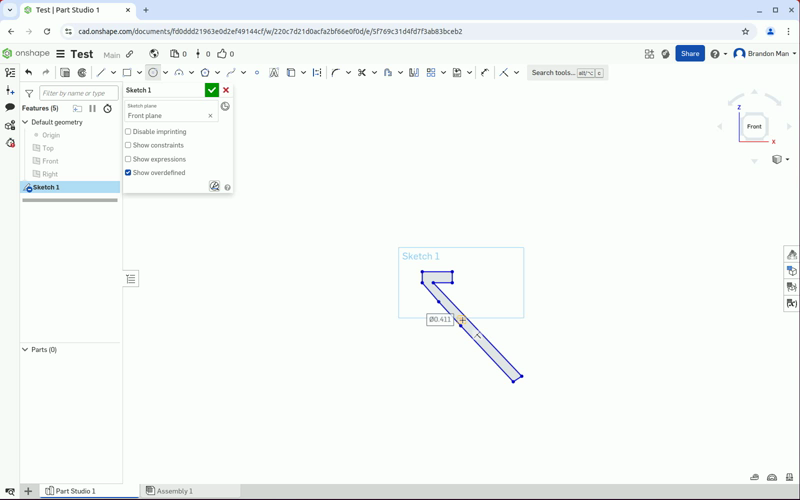
key(esc)
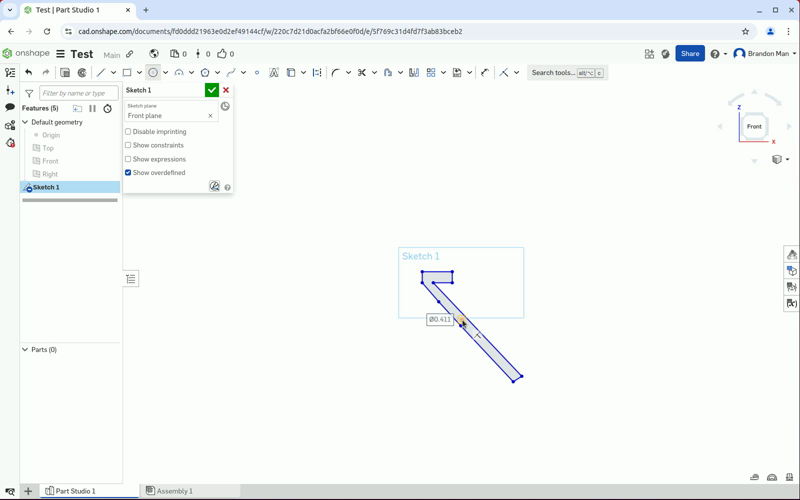
key(c)
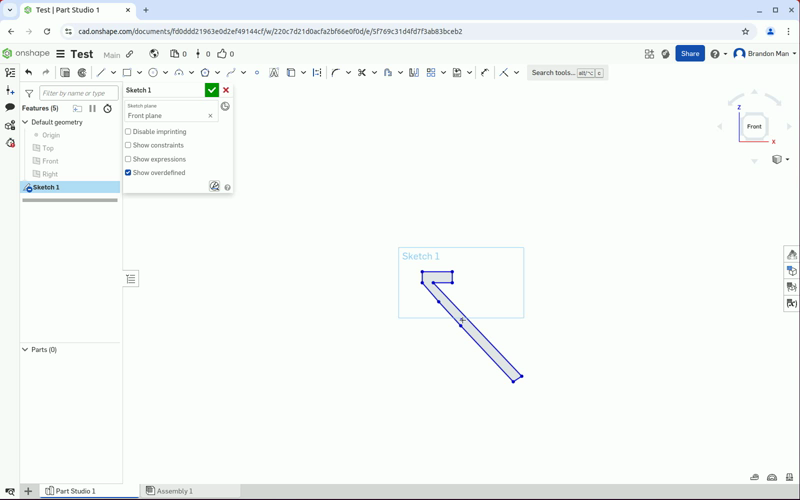
key_down(shift)
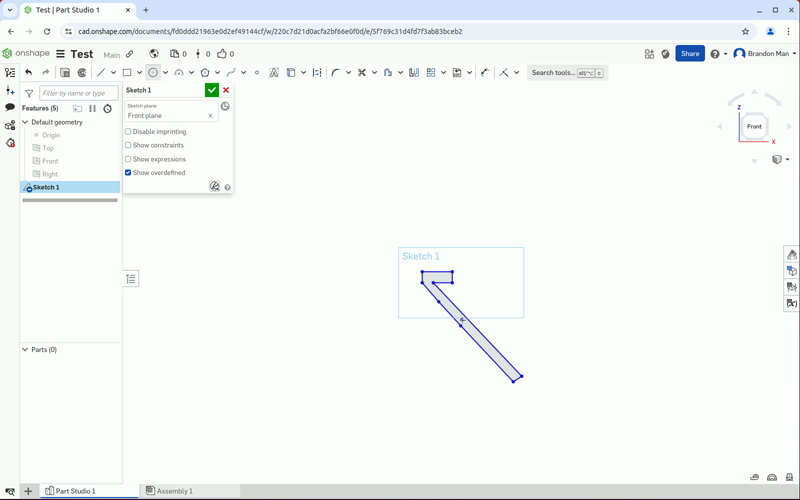
mouse_move(496, 357)
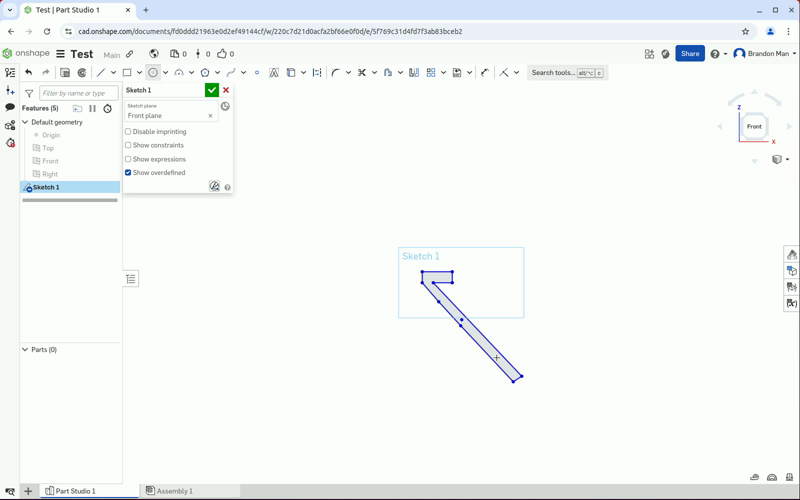
click(496, 357)
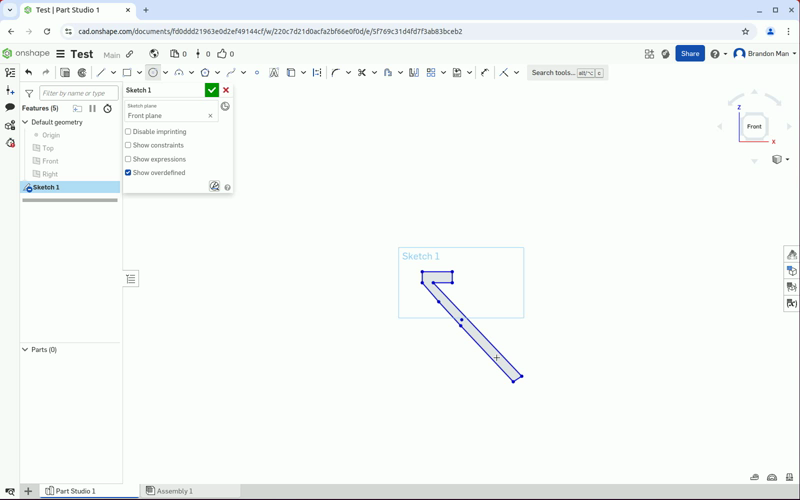
key_up(shift)
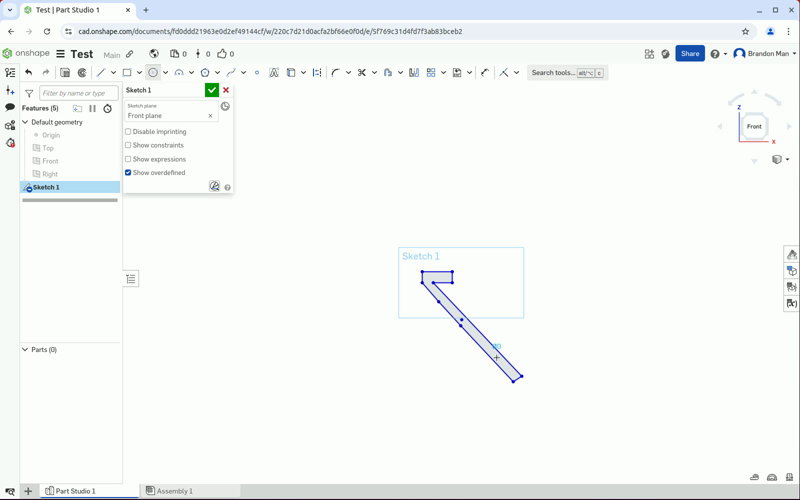
mouse_move(497, 357)
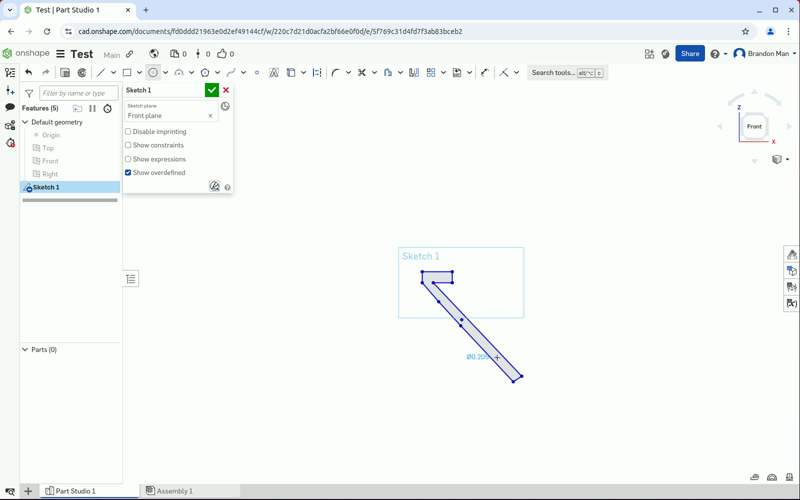
scroll(6)
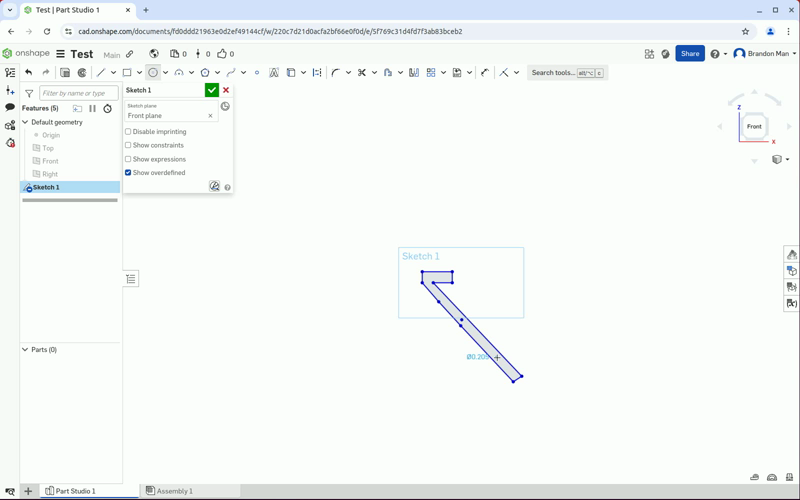
scroll(6)
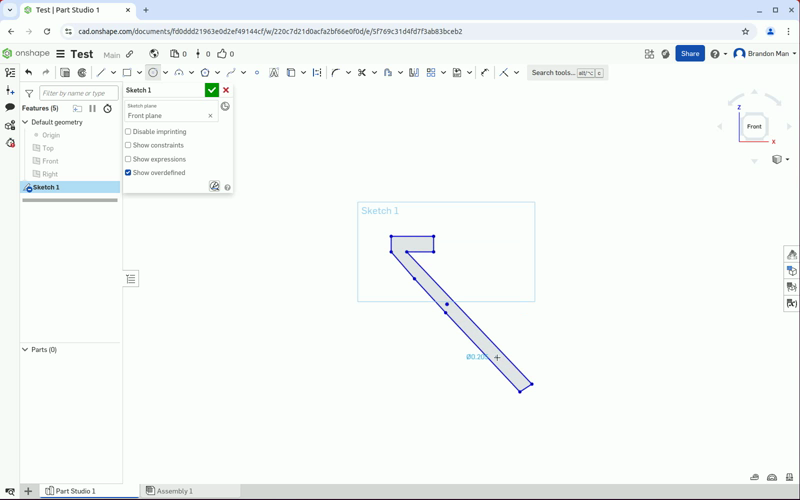
scroll(6)
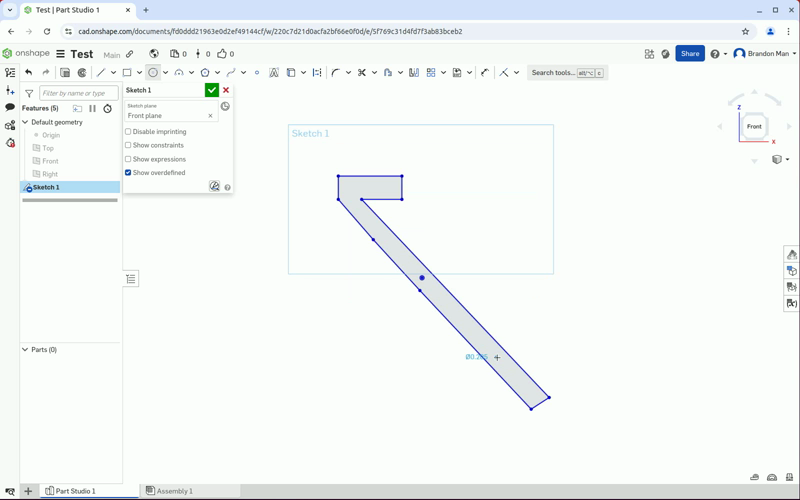
scroll(6)
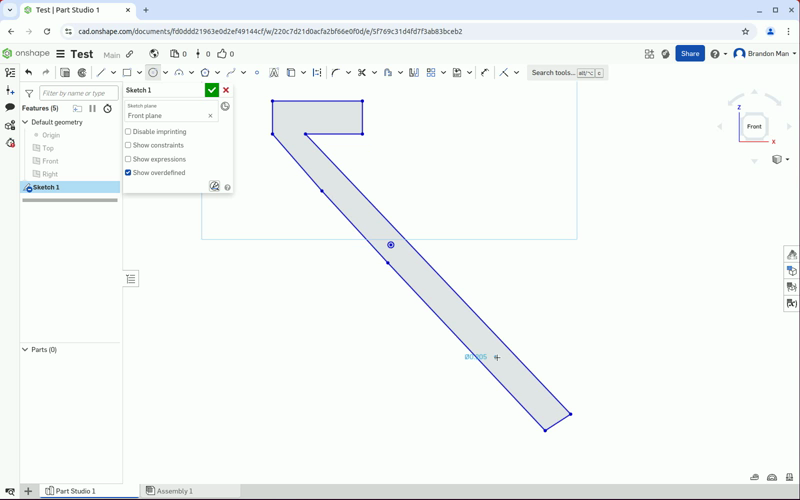
scroll(6)
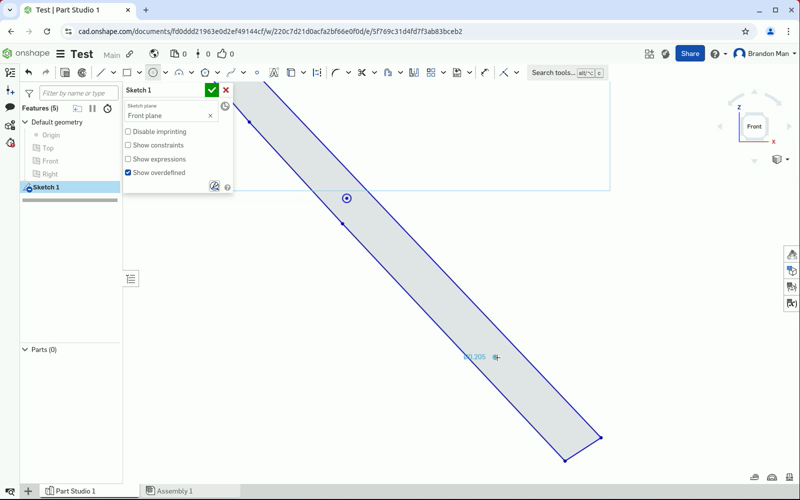
scroll(6)
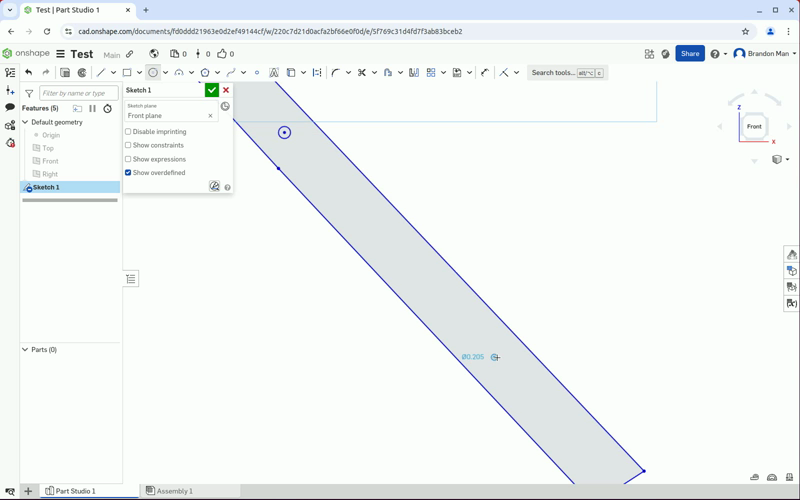
scroll(6)
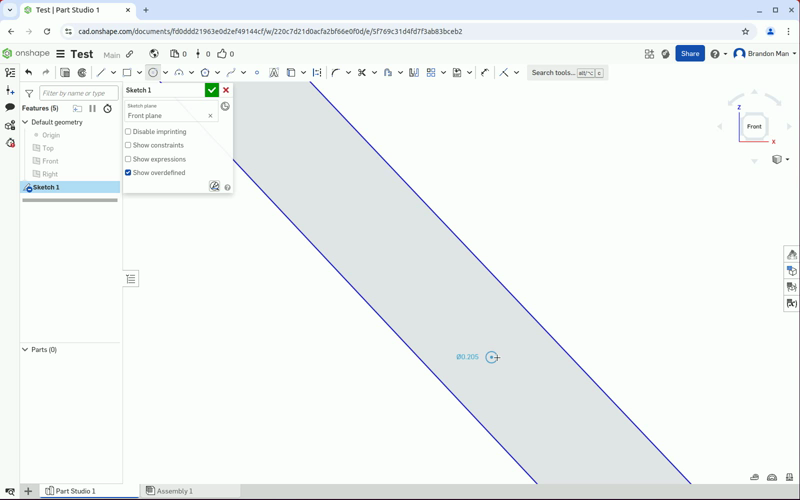
click(497, 357)
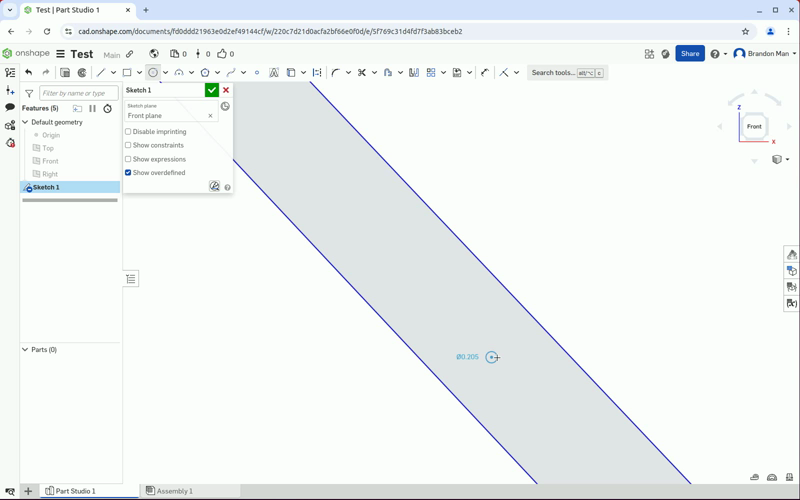
scroll(-6)
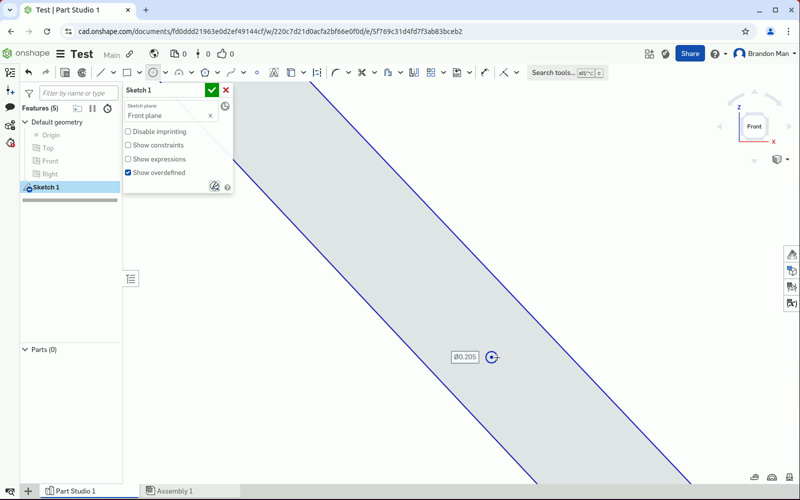
scroll(-6)
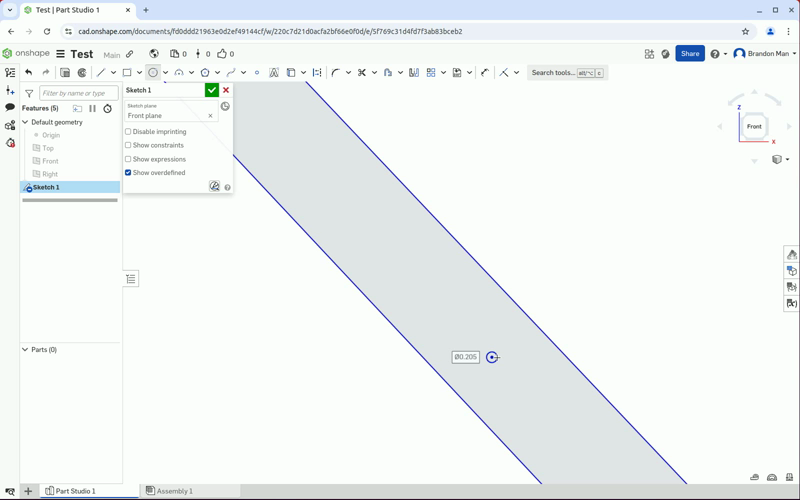
scroll(-6)
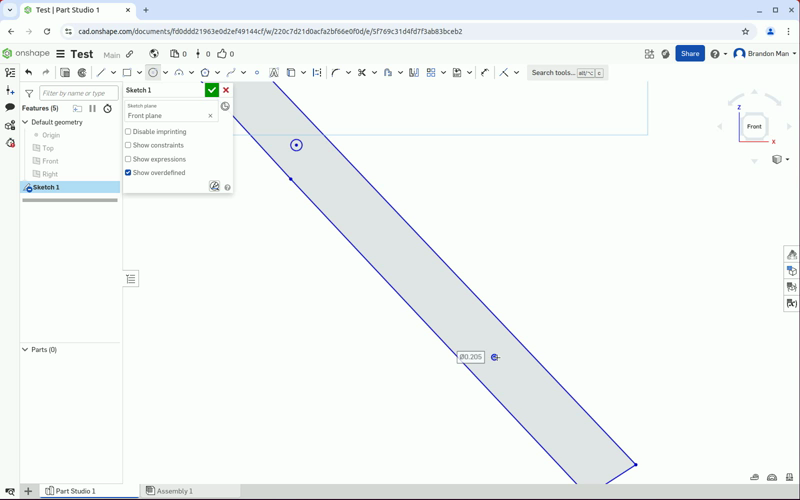
scroll(-6)
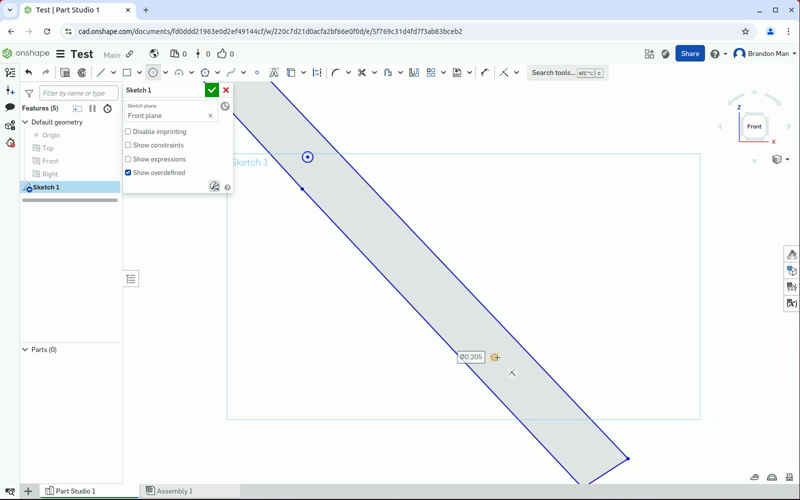
scroll(-6)
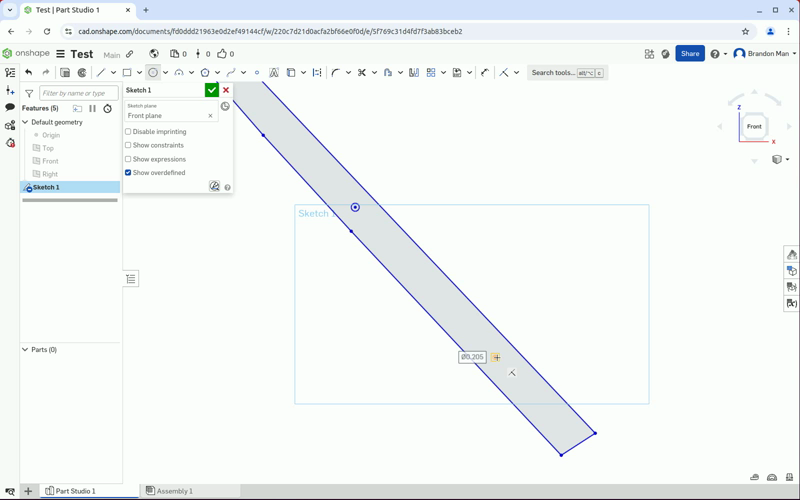
scroll(-6)
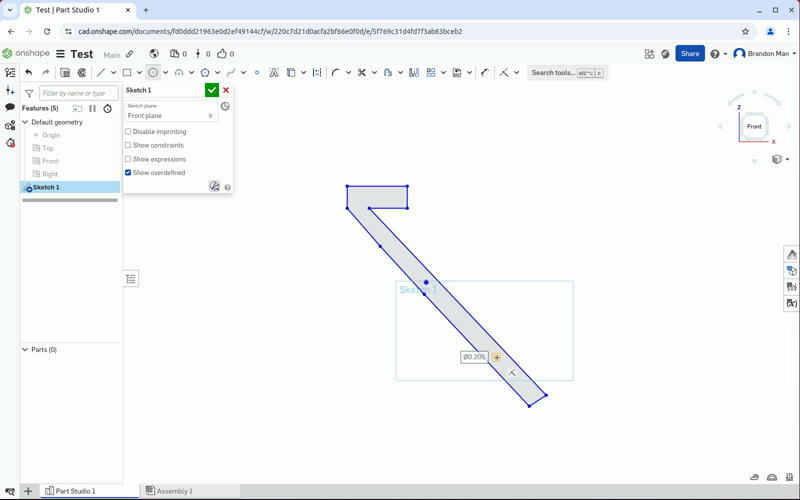
scroll(-6)
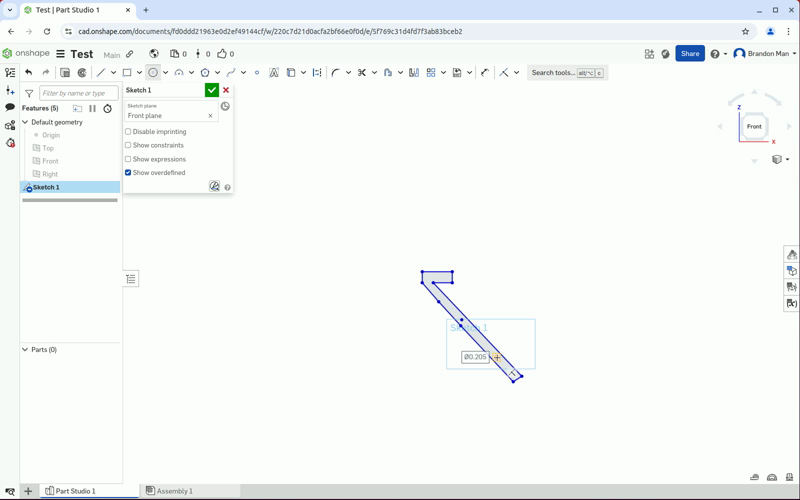
key(esc)
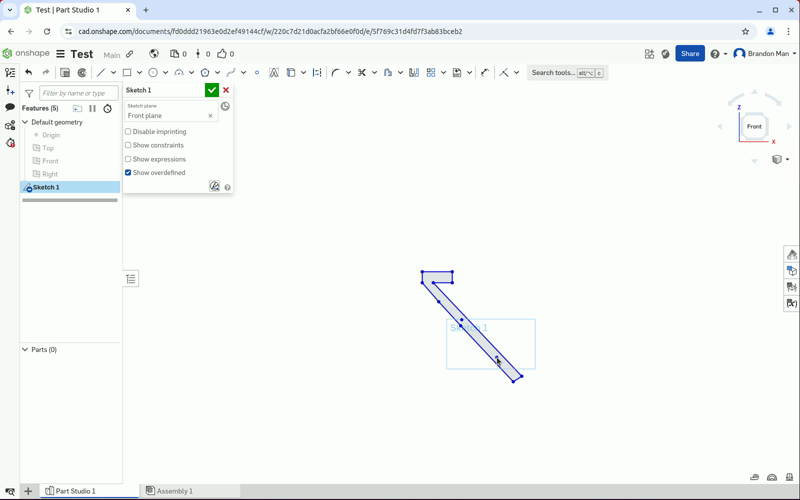
mouse_move(424, 276)
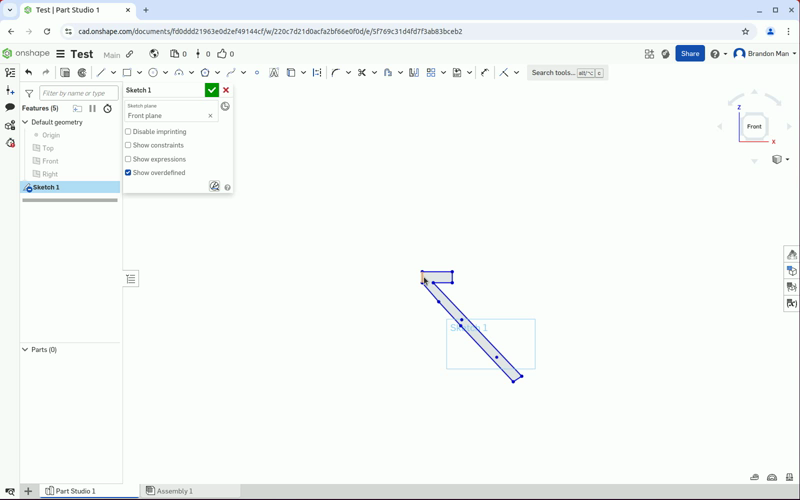
scroll(6)
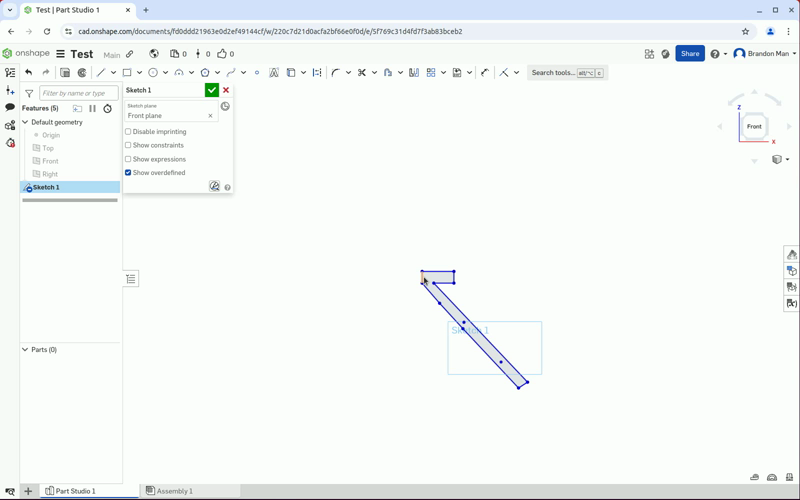
scroll(6)
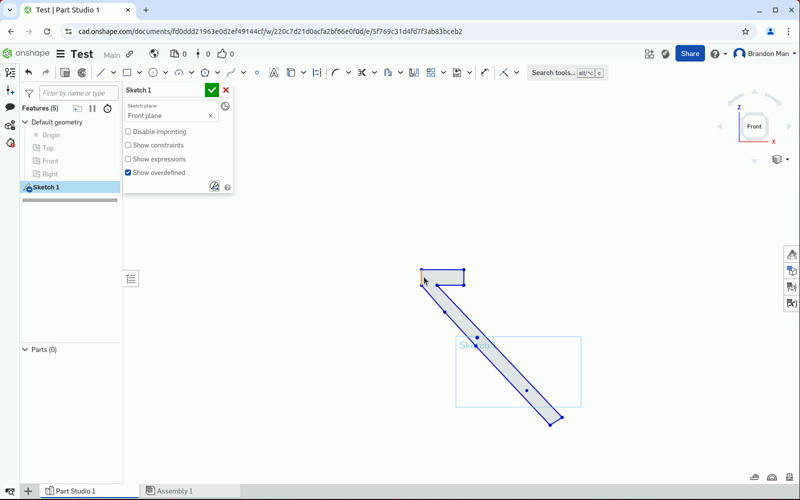
scroll(6)
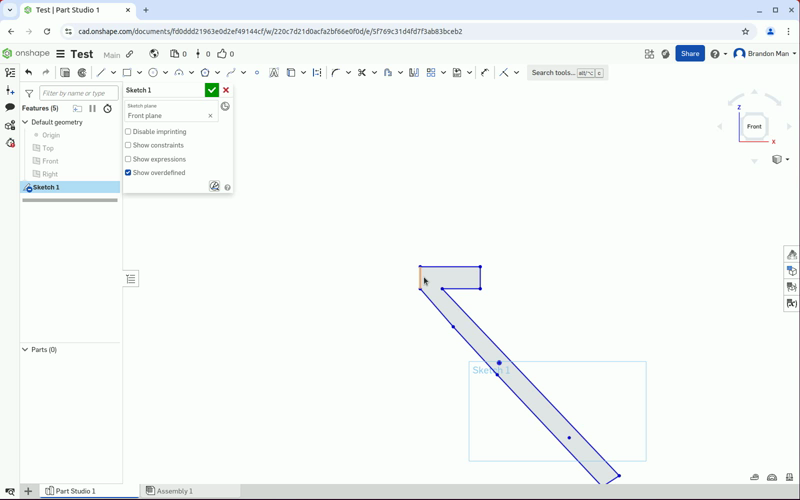
scroll(6)
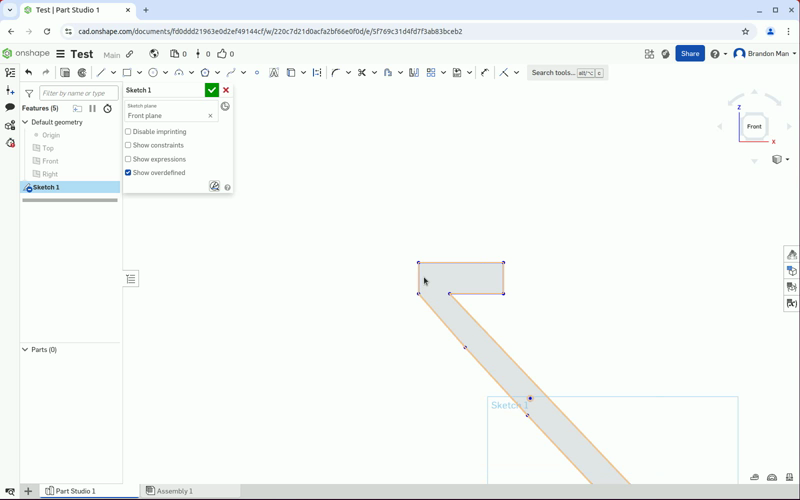
scroll(6)
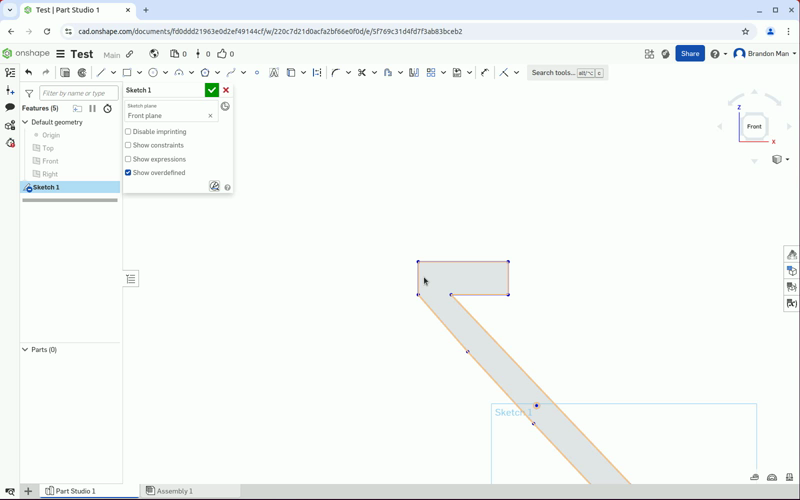
scroll(6)
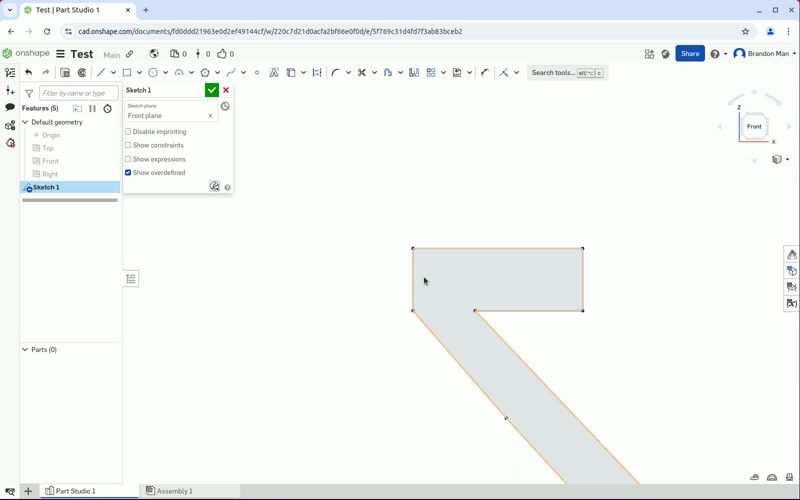
scroll(6)
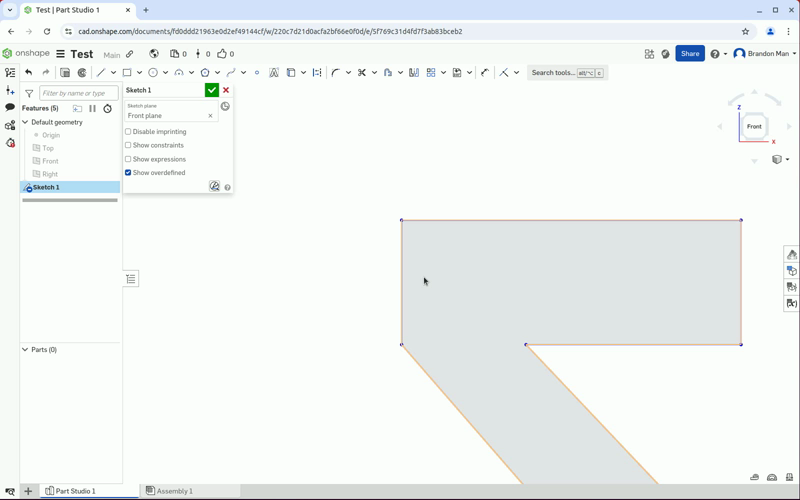
click(424, 276)
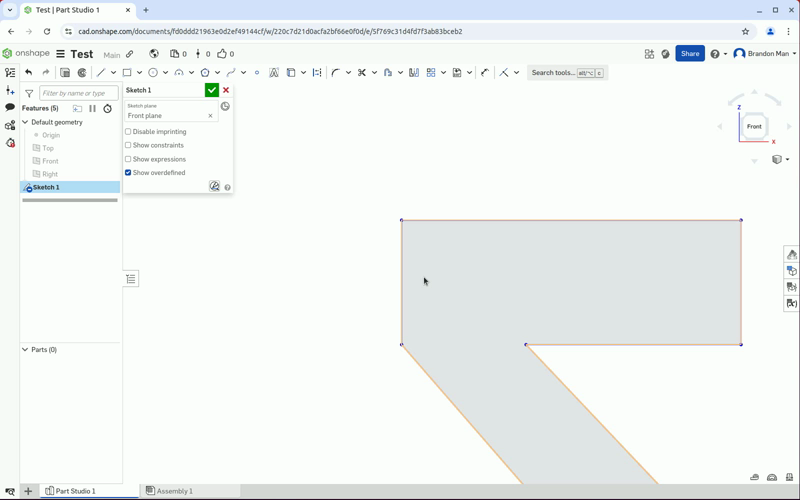
scroll(-6)
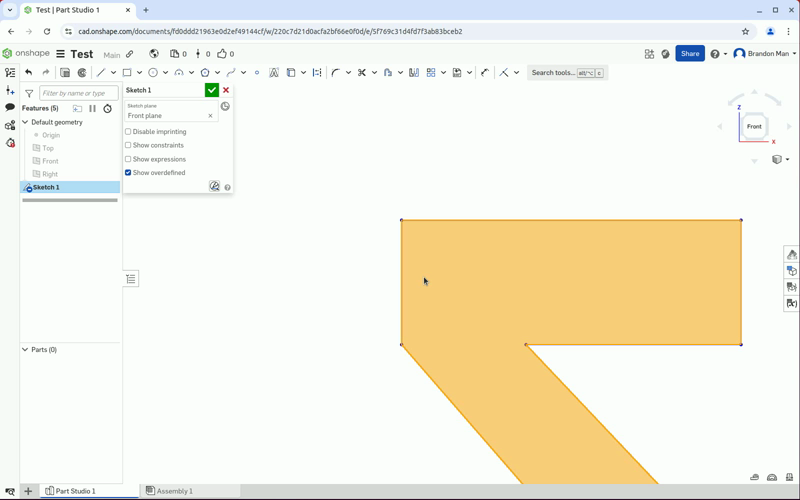
scroll(-6)
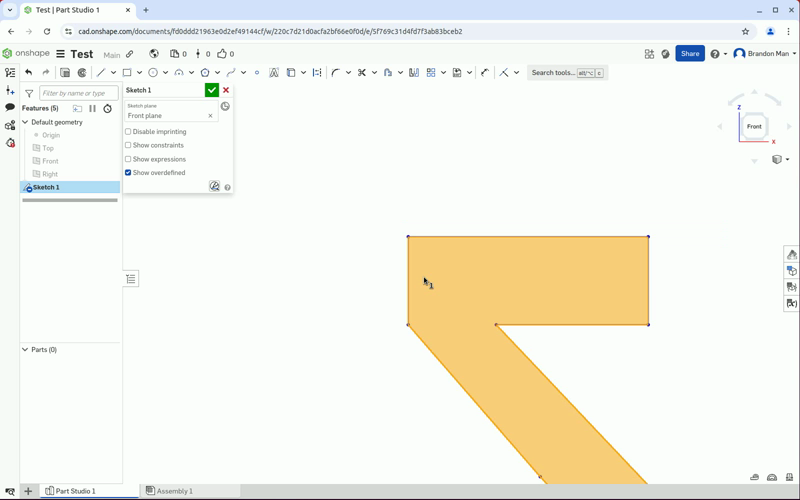
scroll(-6)
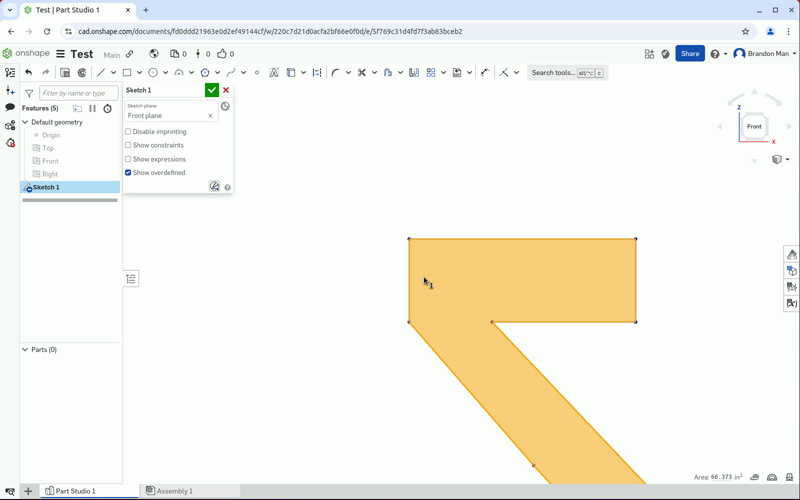
scroll(-6)
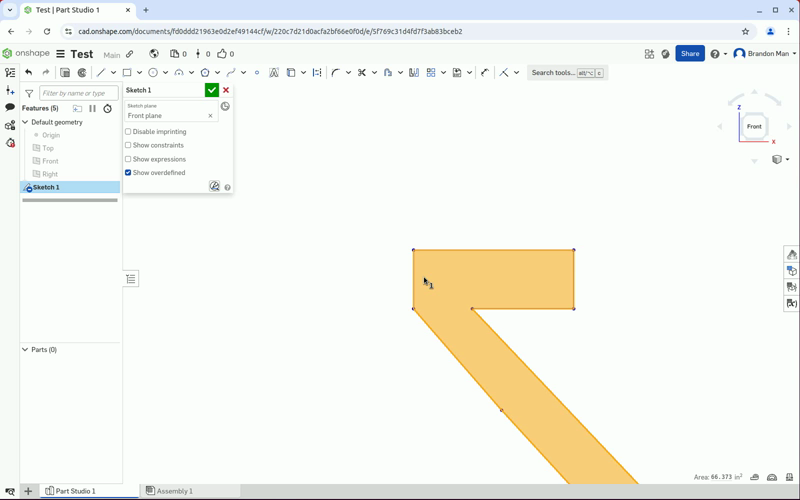
scroll(-6)
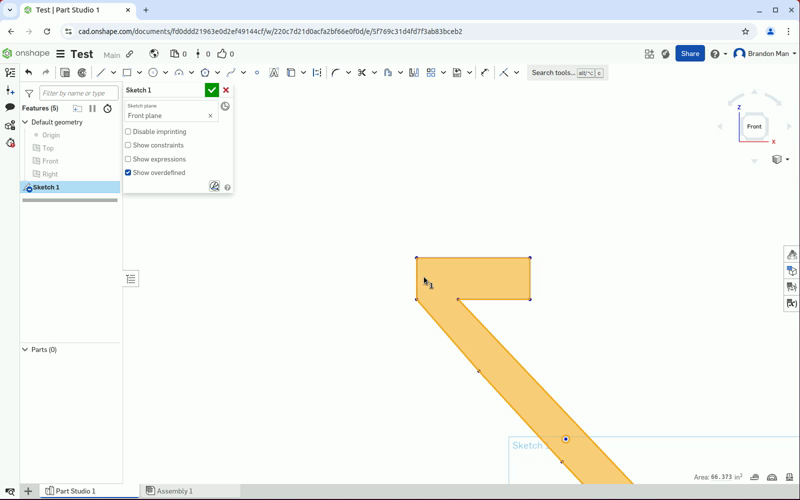
scroll(-6)
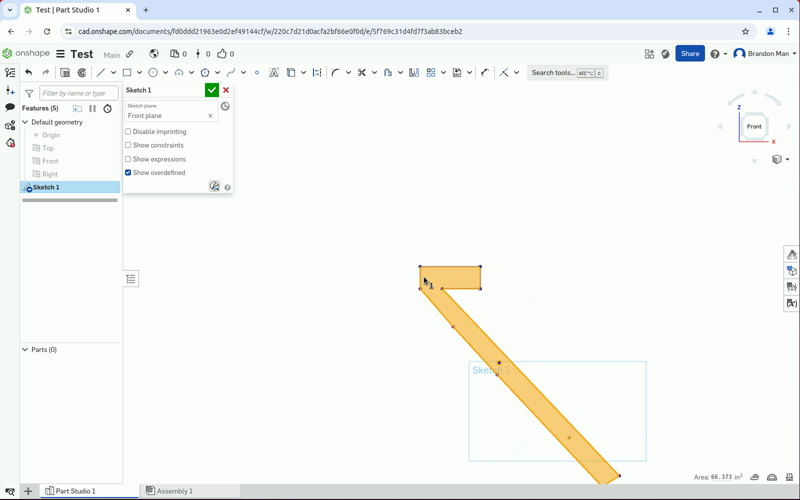
scroll(-6)
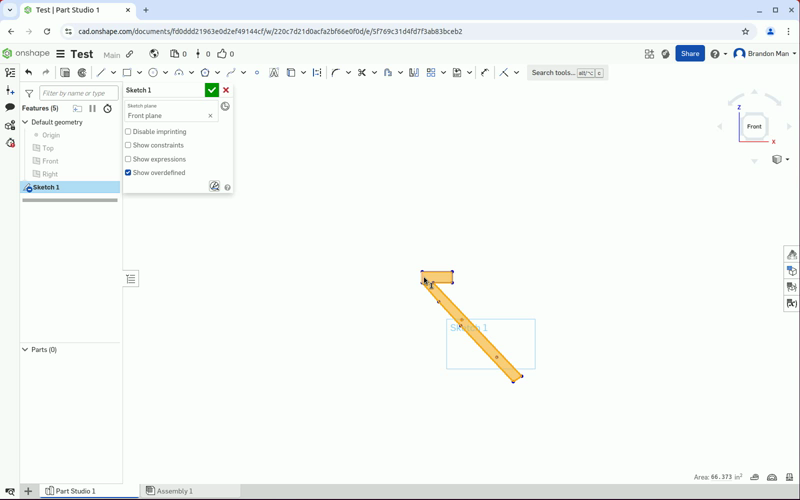
mouse_move(73, 352)
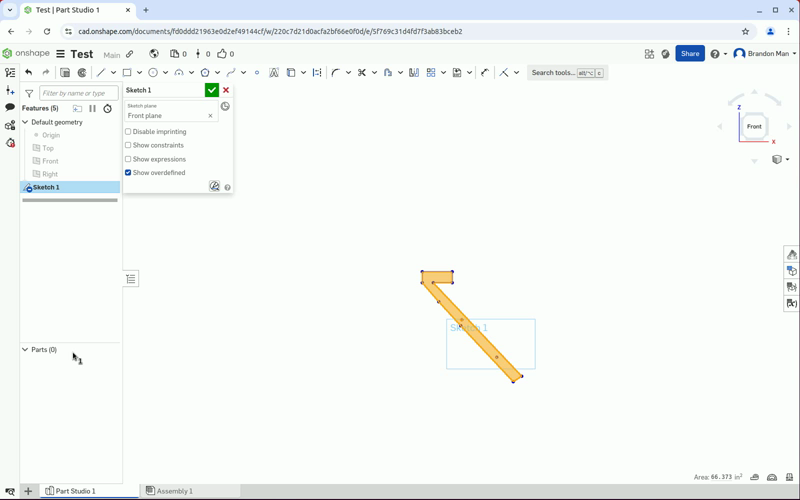
key(shift+y)
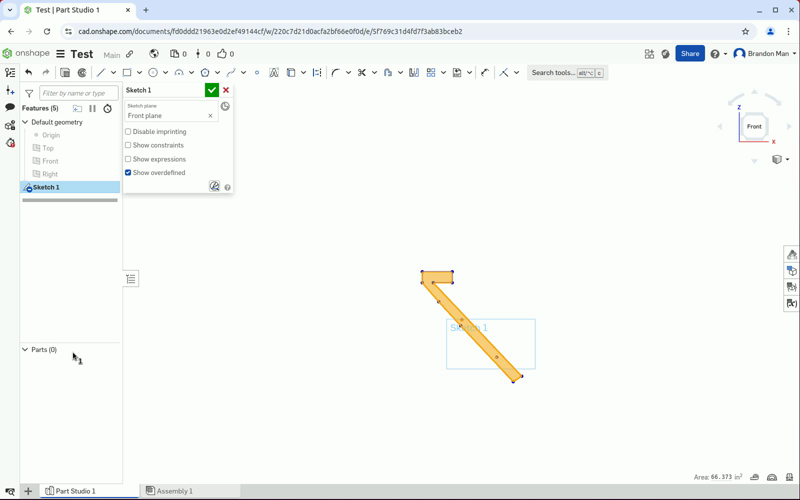
key(shift+e)
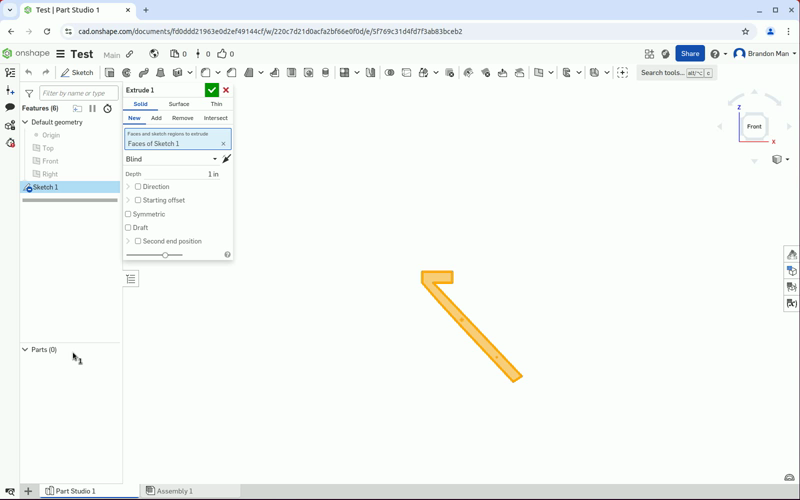
mouse_move(143, 106)
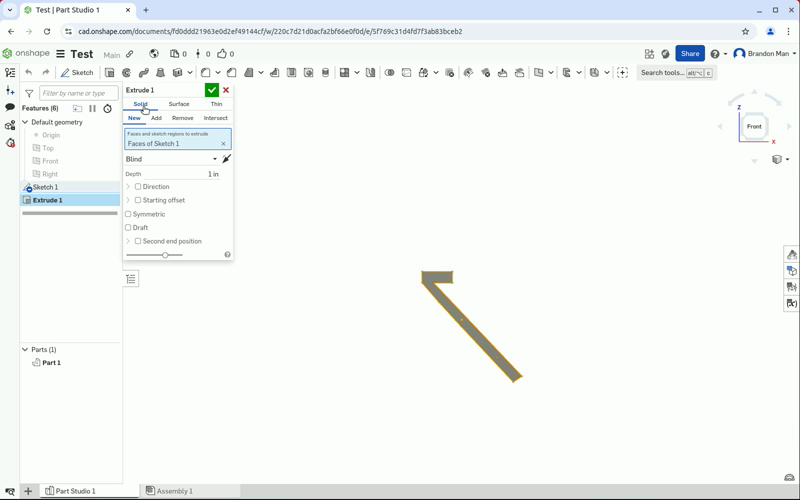
click(143, 106)
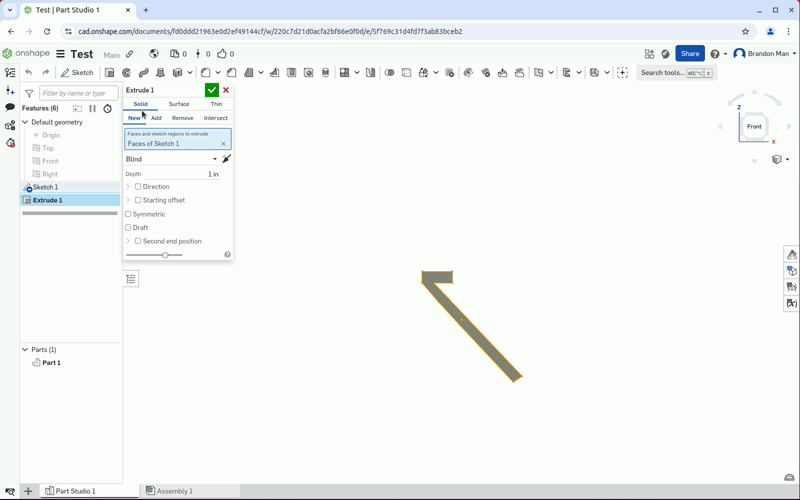
mouse_move(137, 120)
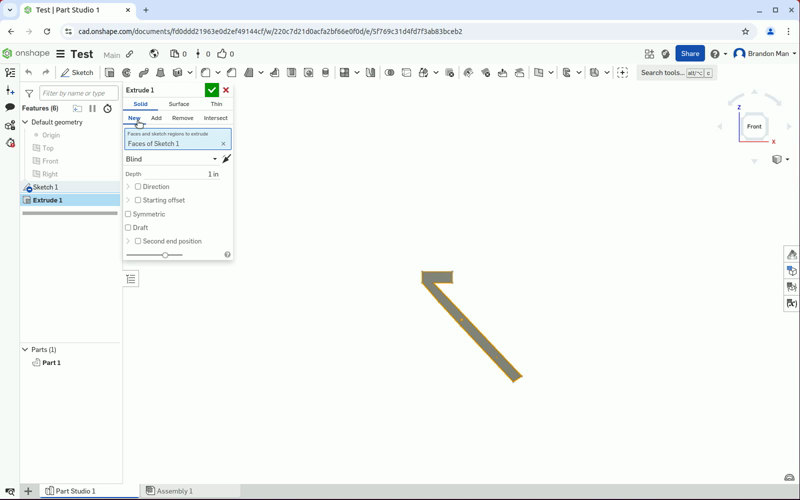
click(137, 120)
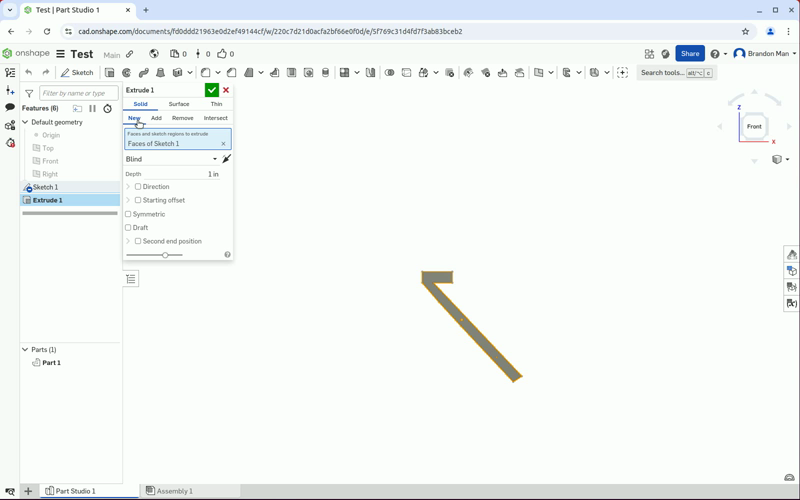
key(tab, 4)
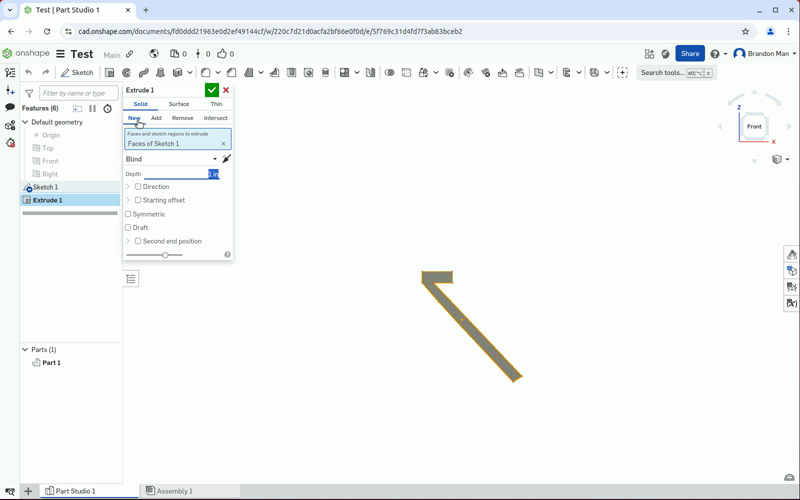
text(0.722)
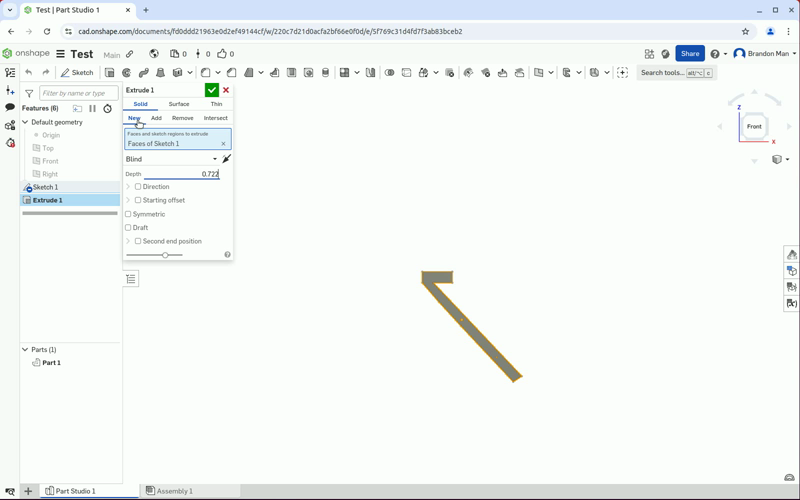
key(enter)
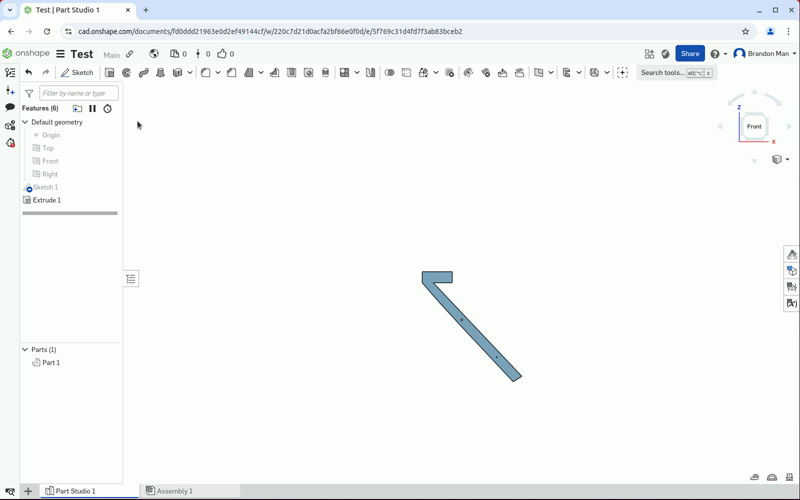
key(shift+h)
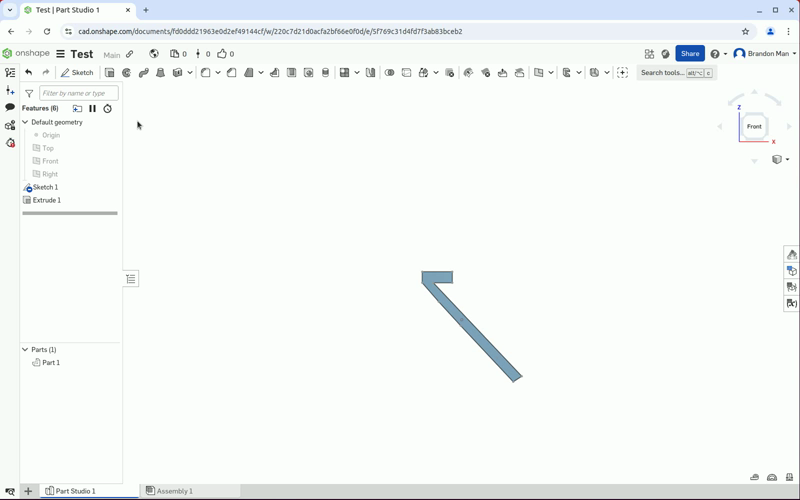
key(shift+h)
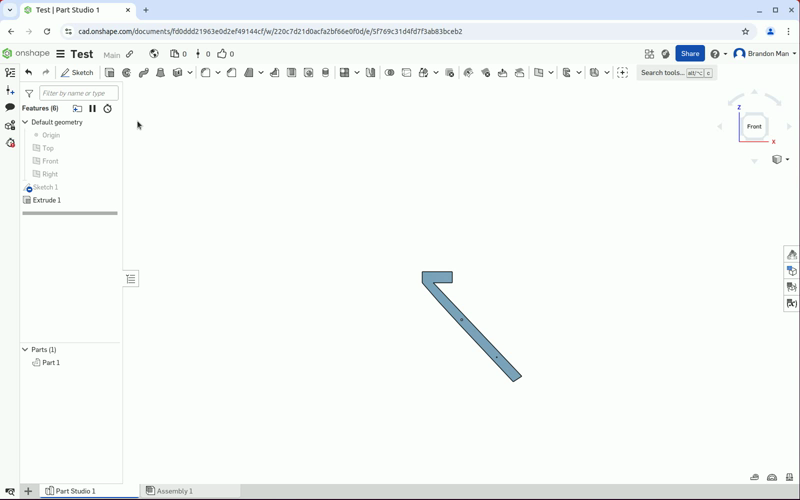
mouse_move(73, 189)
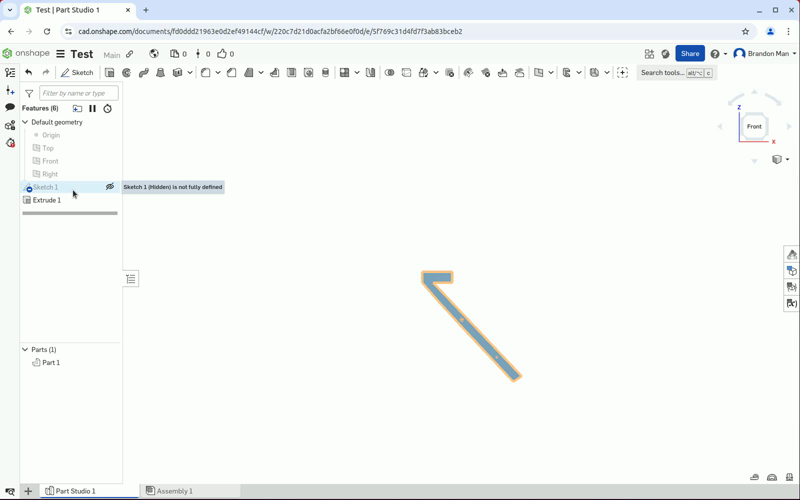
click(73, 189)
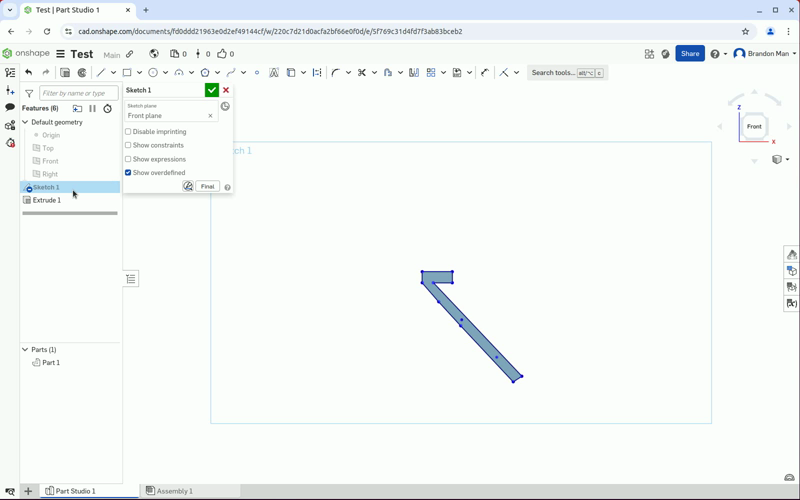
mouse_move(229, 92)
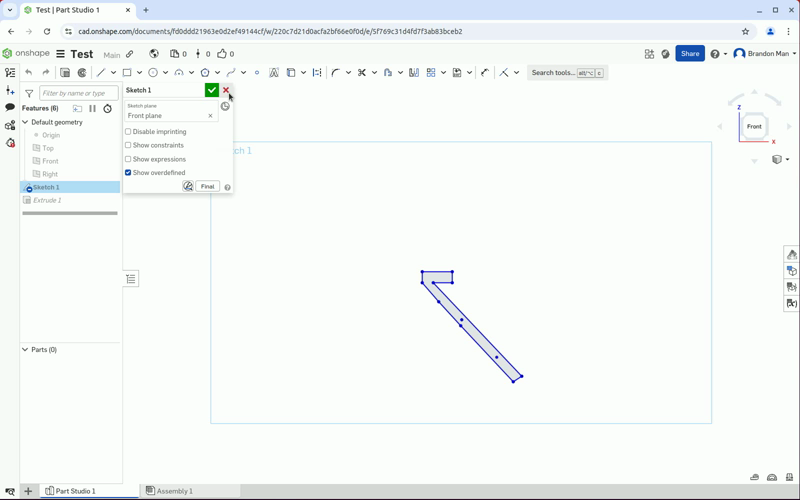
click(229, 92)
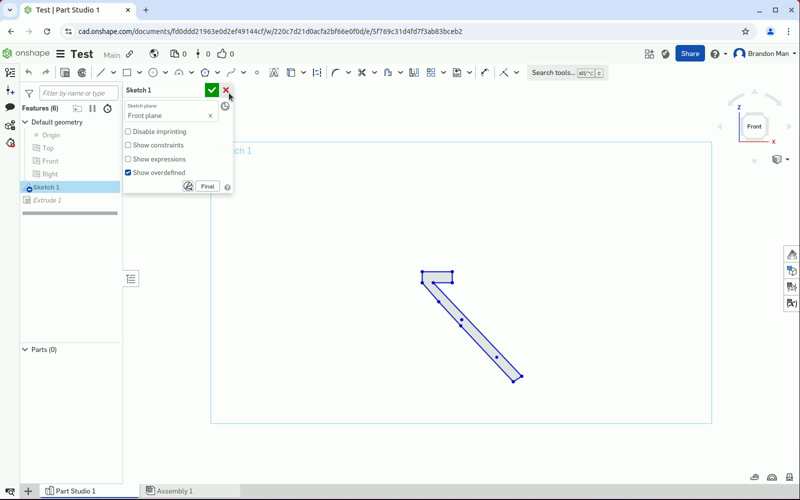
key(shift+s)
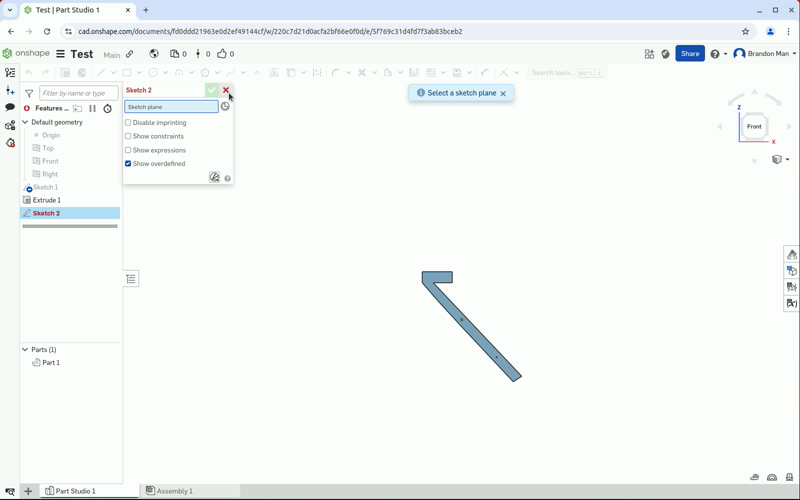
mouse_move(73, 163)
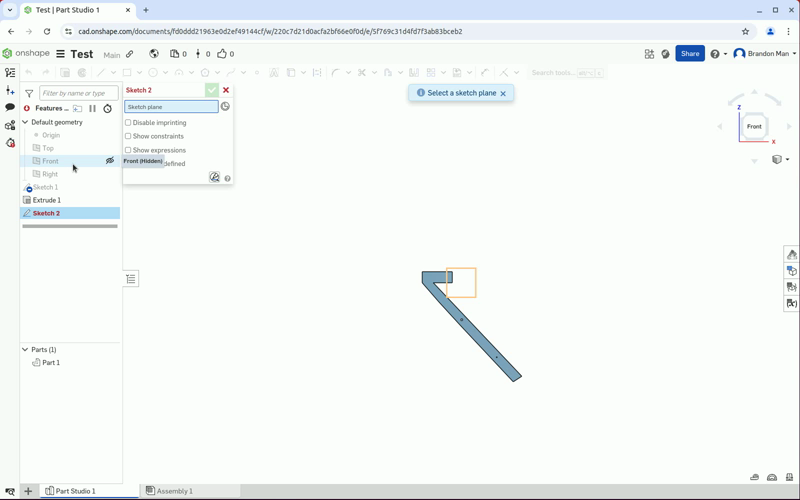
click(73, 163)
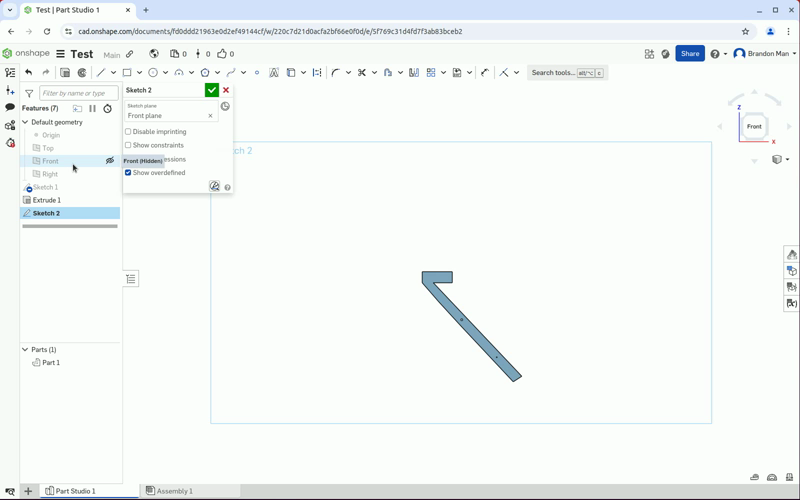
mouse_move(73, 352)
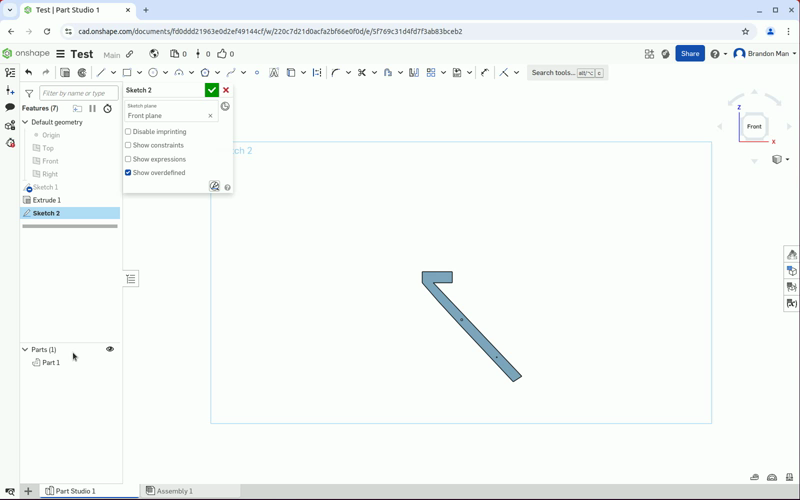
key(y)
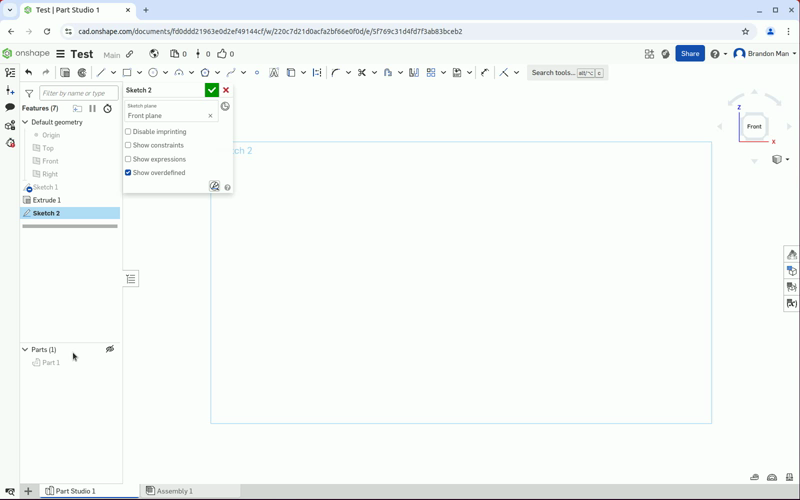
key(l)
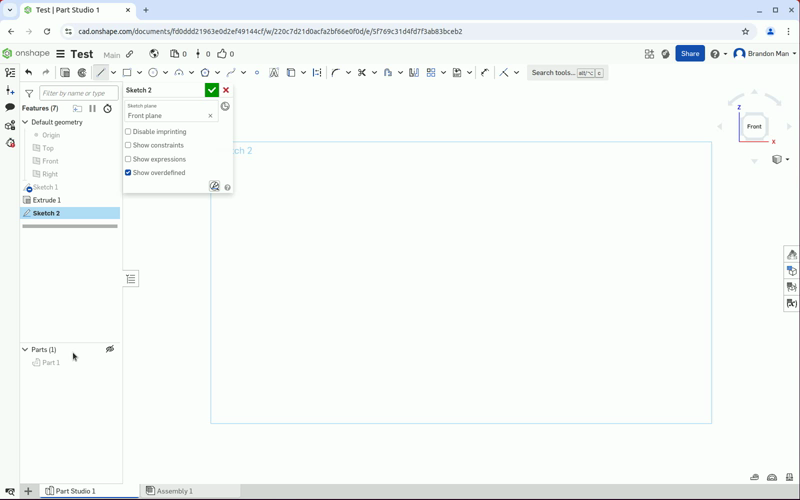
key_down(shift)
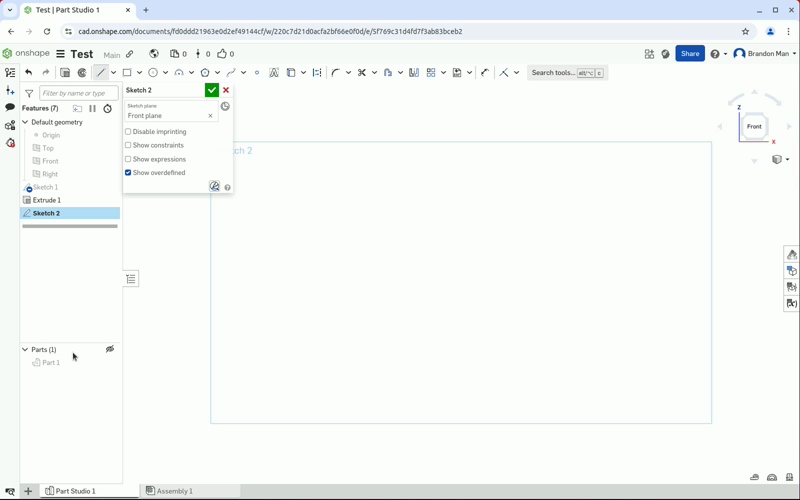
mouse_move(422, 301)
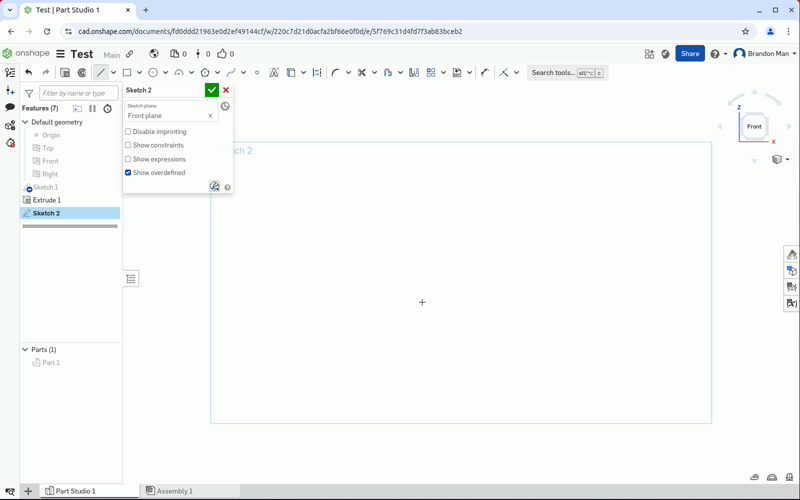
click(422, 301)
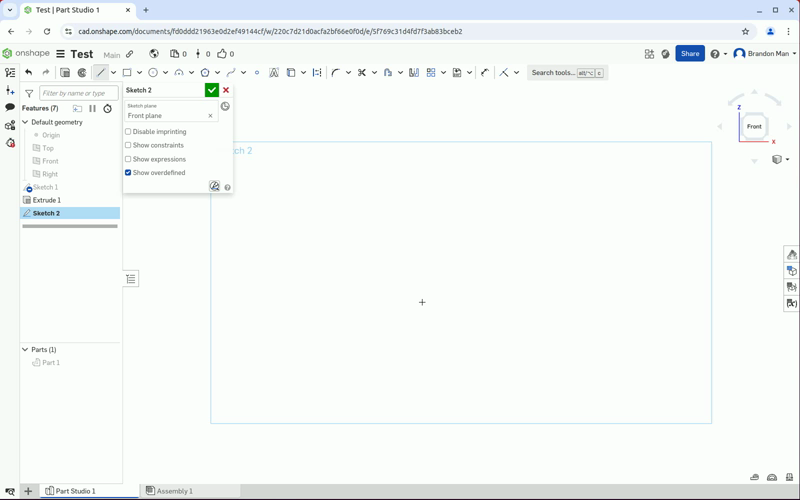
key_up(shift)
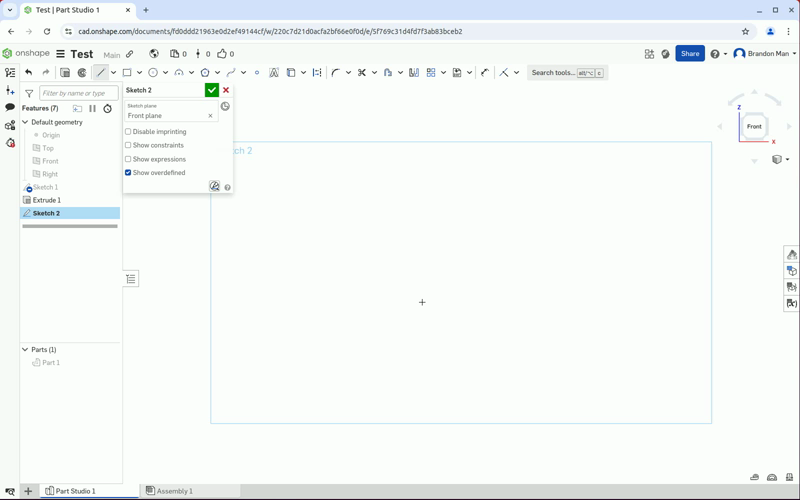
key_down(shift)
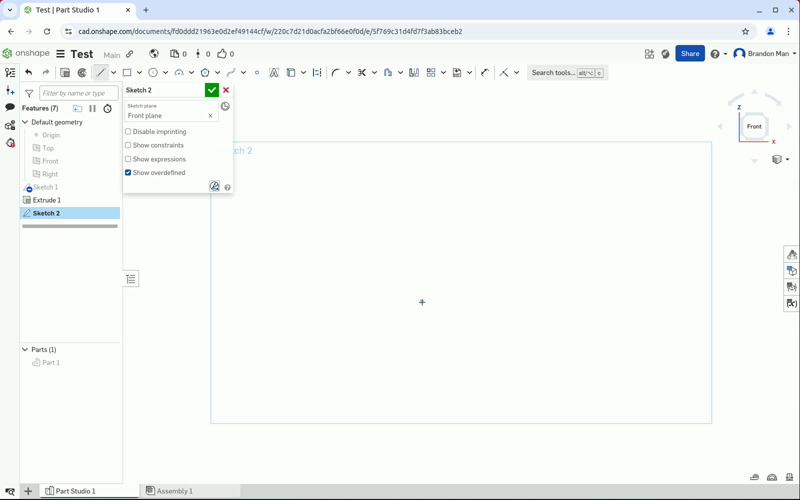
mouse_move(452, 301)
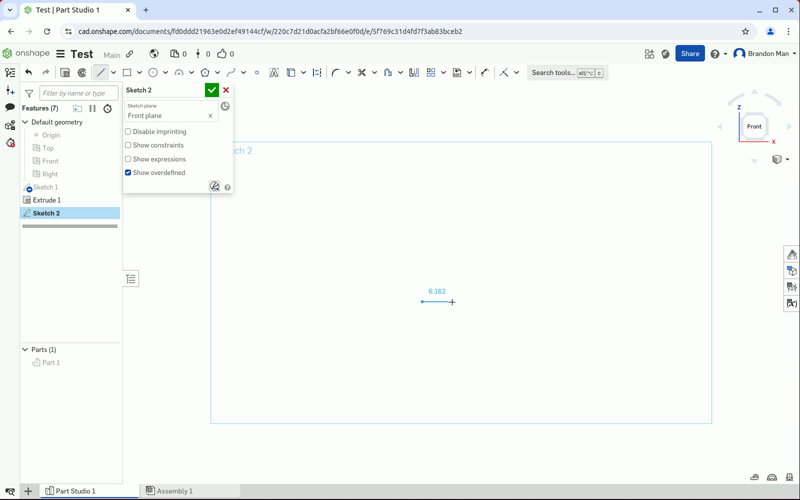
mouse_move(439, 301)
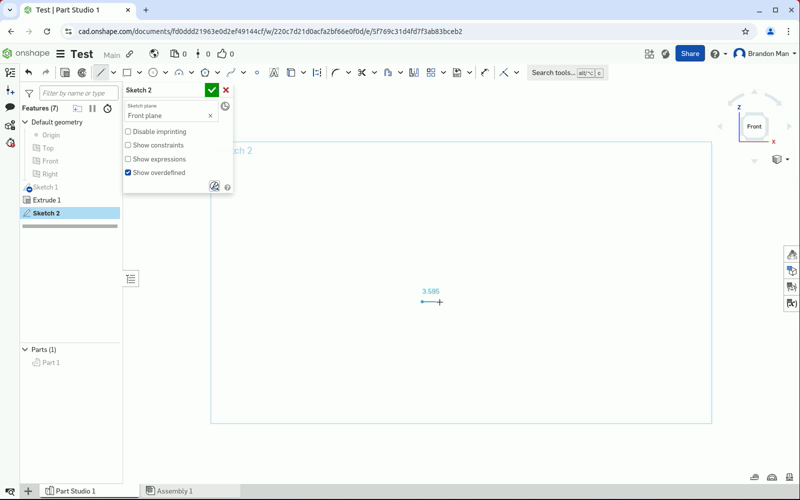
click(439, 301)
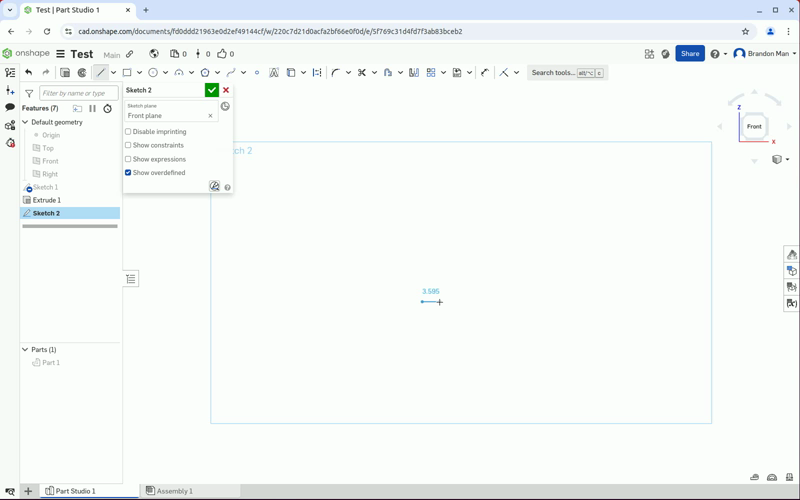
key_up(shift)
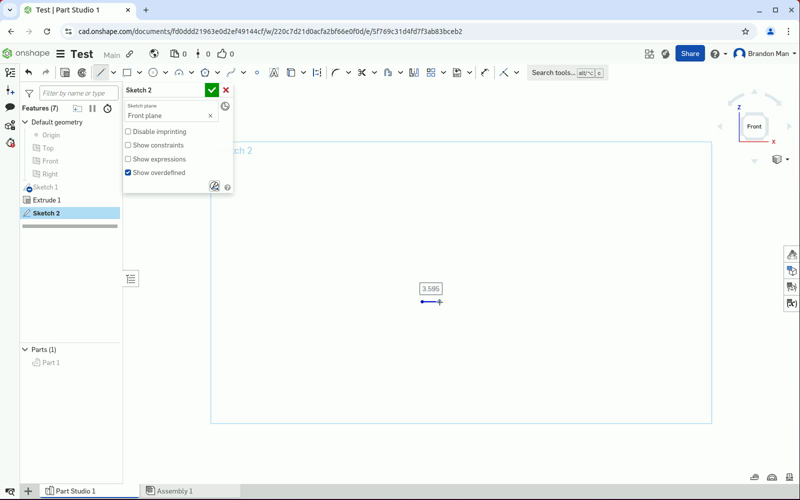
key_down(shift)
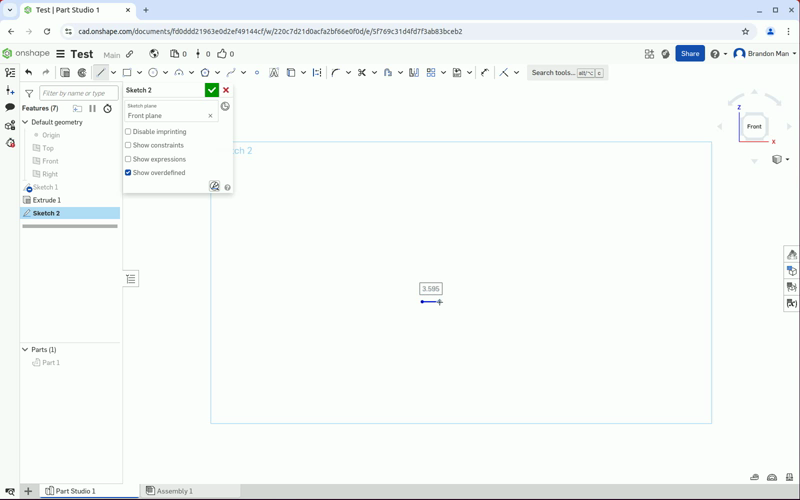
mouse_move(469, 301)
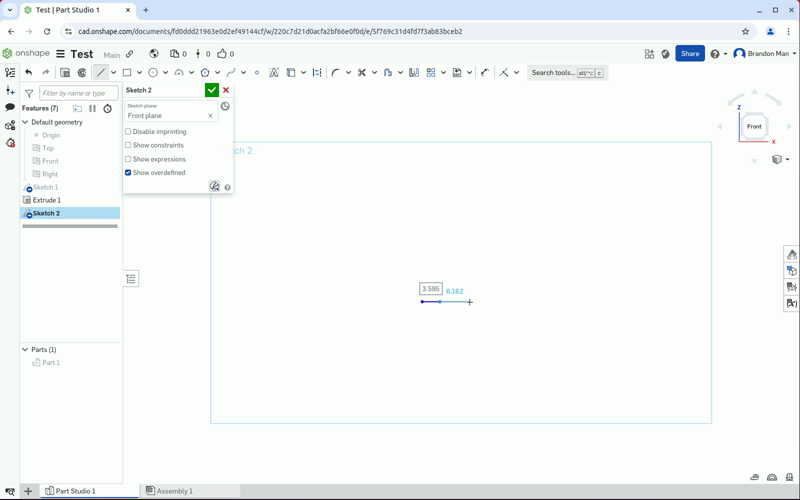
mouse_move(422, 282)
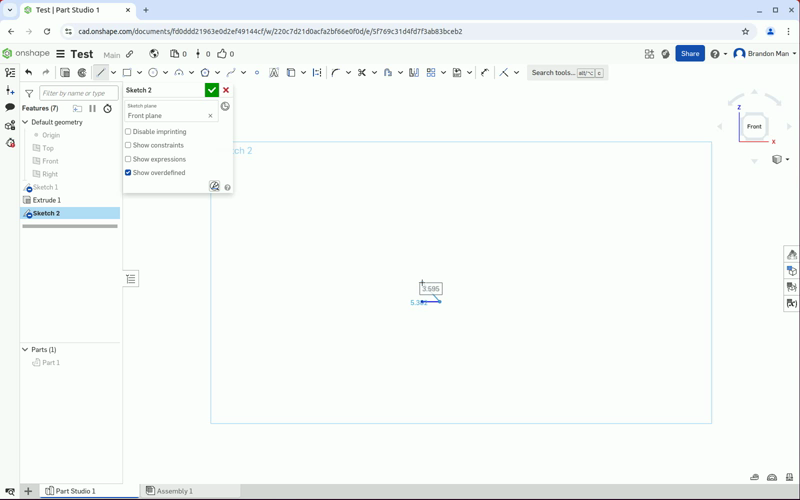
click(422, 282)
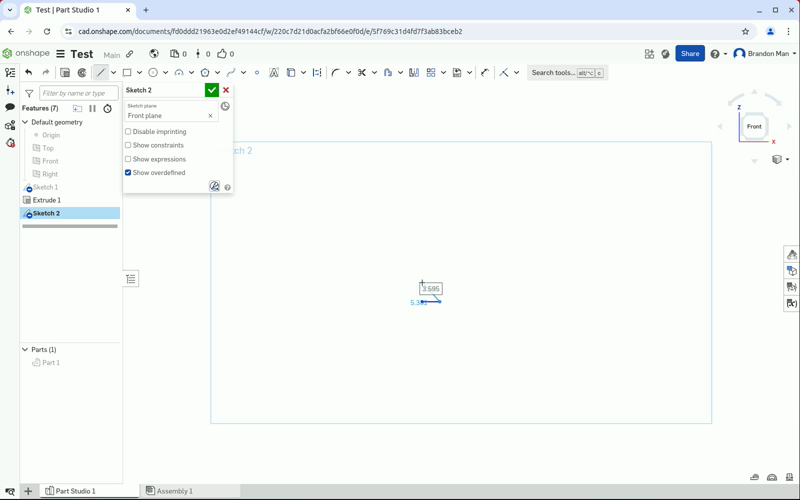
key_up(shift)
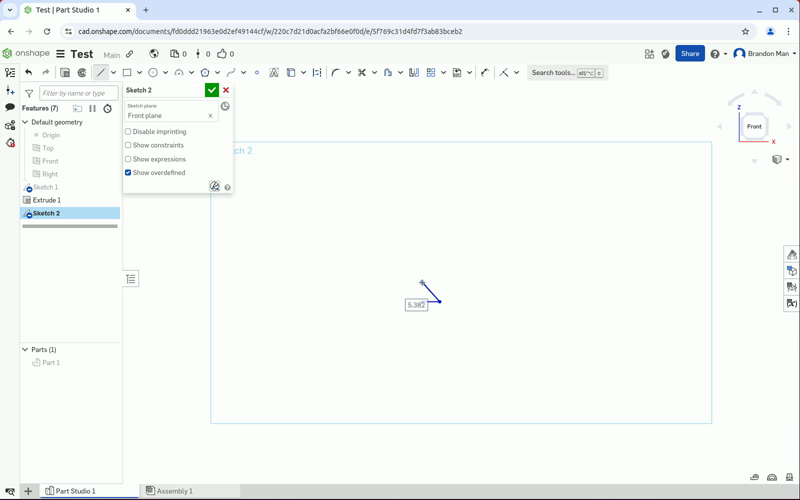
mouse_move(452, 282)
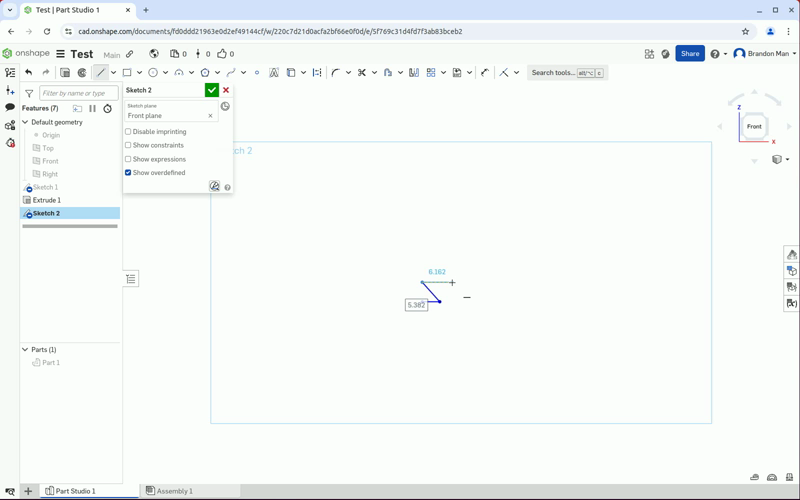
key_down(shift)
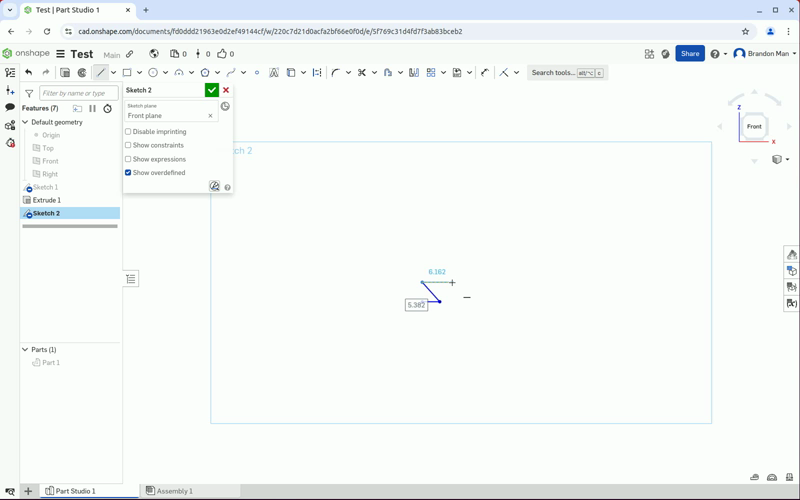
mouse_move(422, 301)
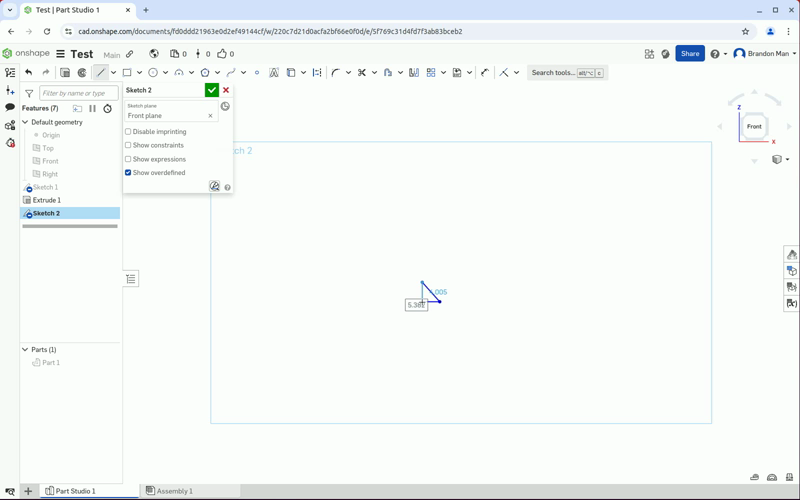
key_up(shift)
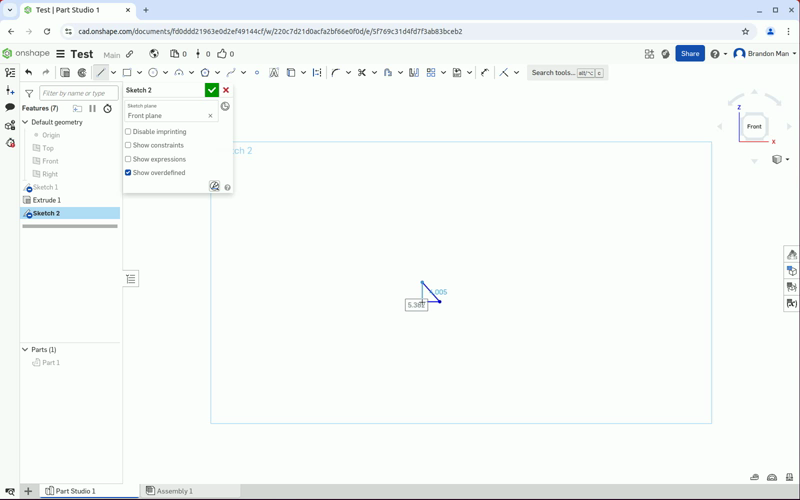
click(422, 301)
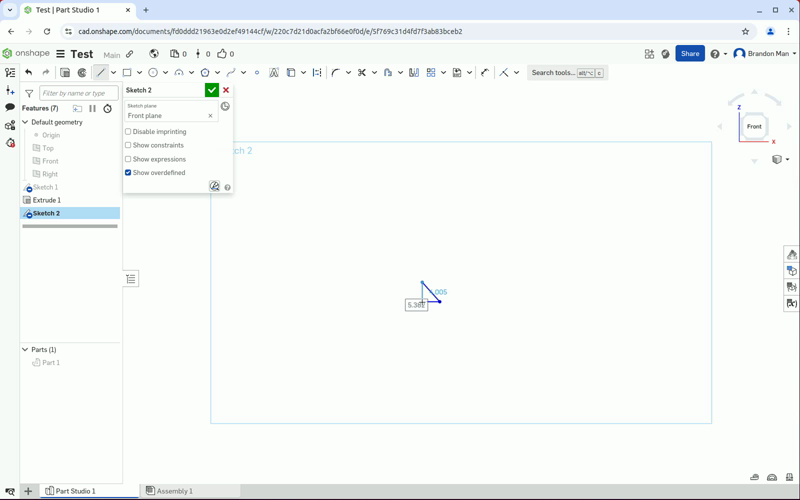
key(esc)
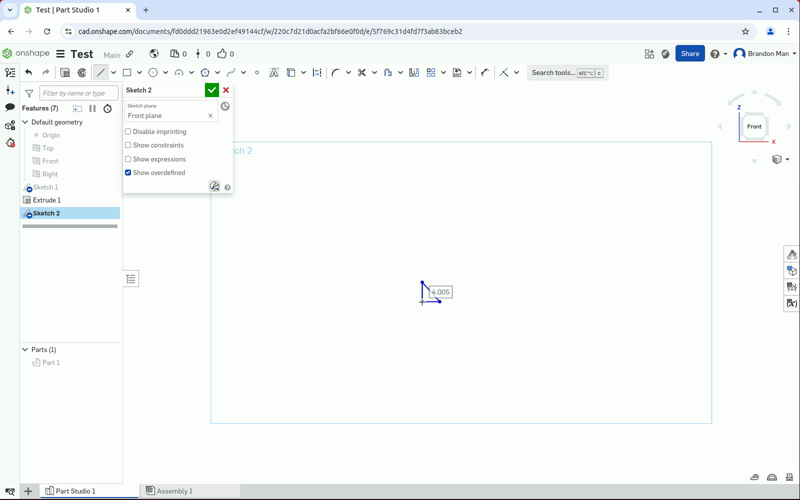
mouse_move(435, 301)
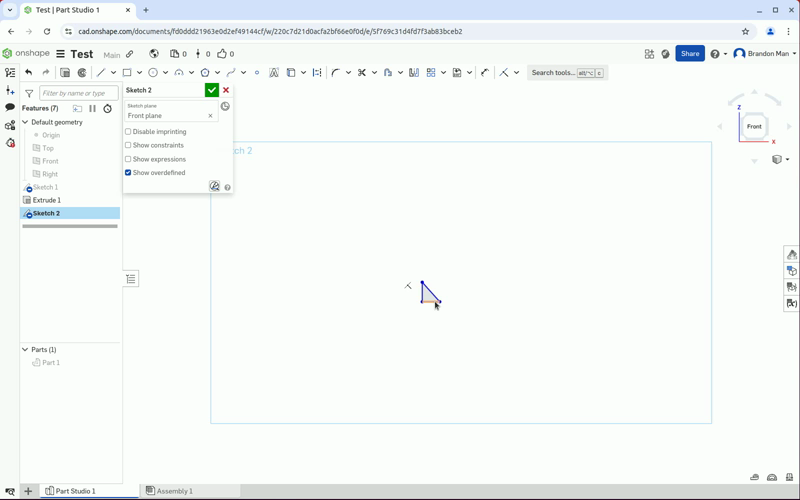
scroll(6)
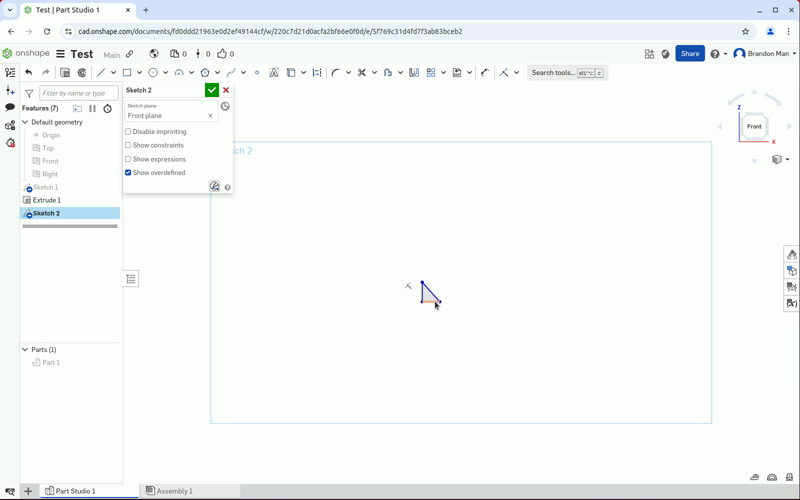
scroll(6)
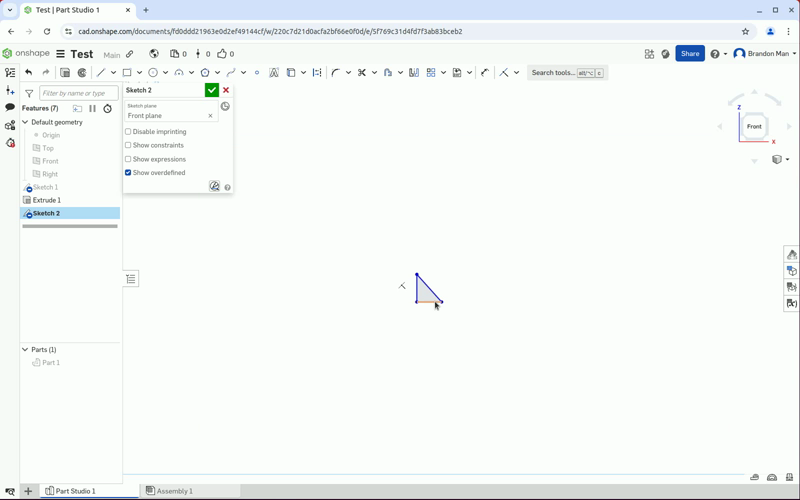
scroll(6)
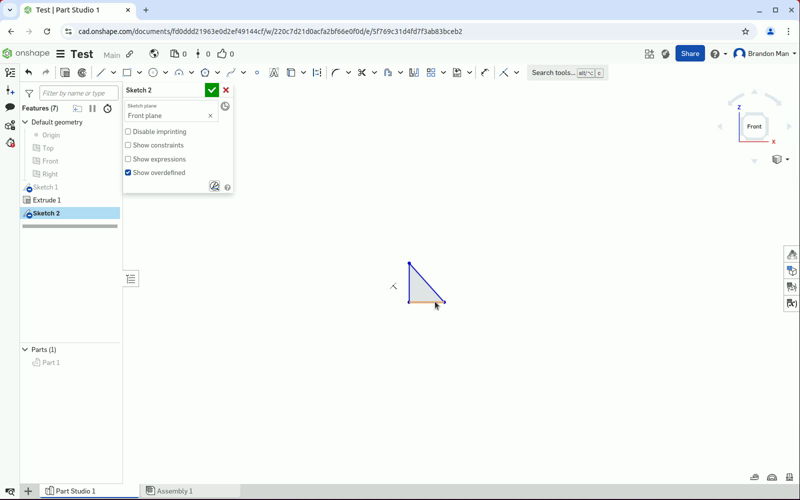
scroll(6)
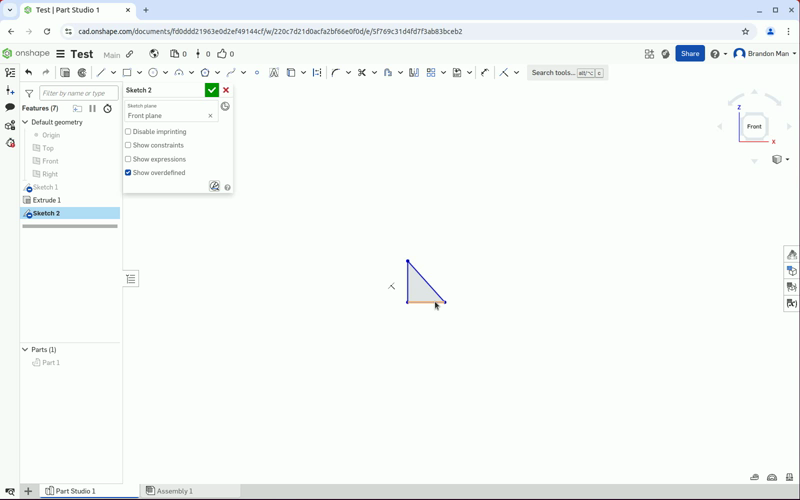
scroll(6)
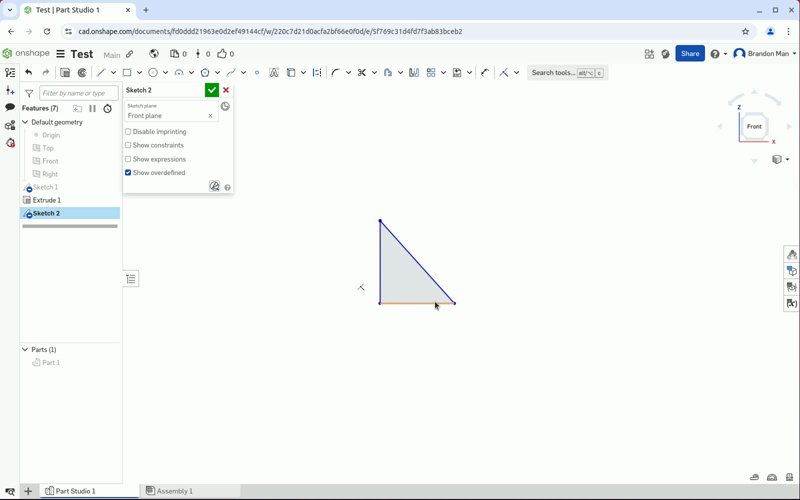
scroll(6)
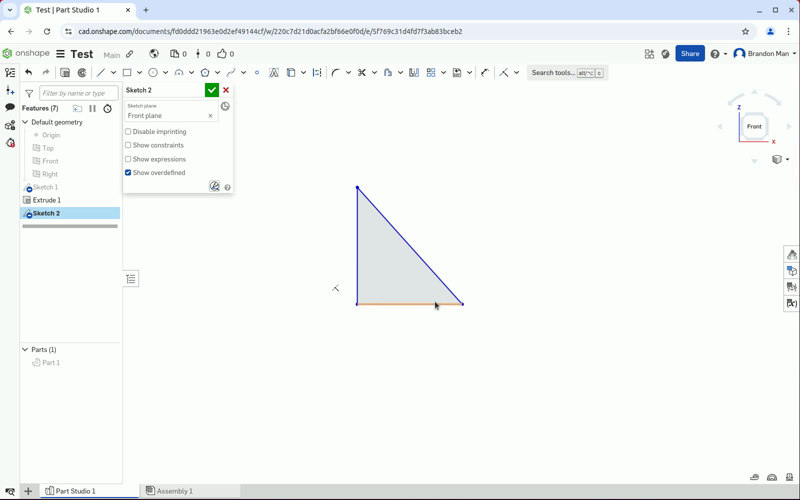
scroll(6)
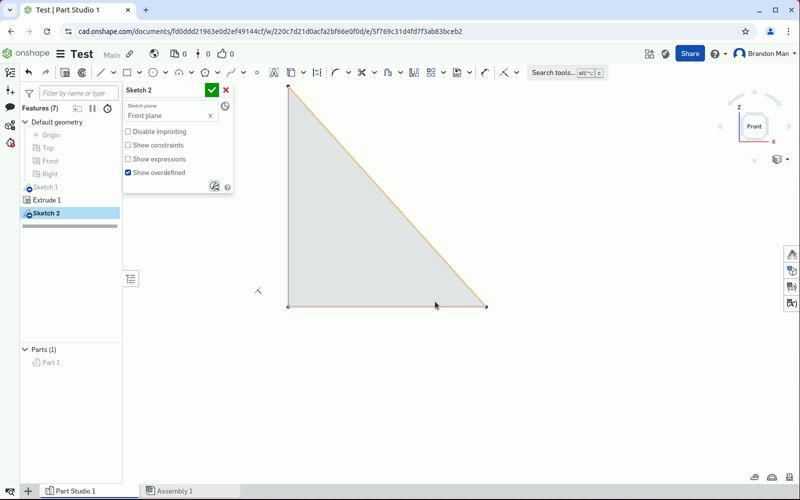
click(435, 301)
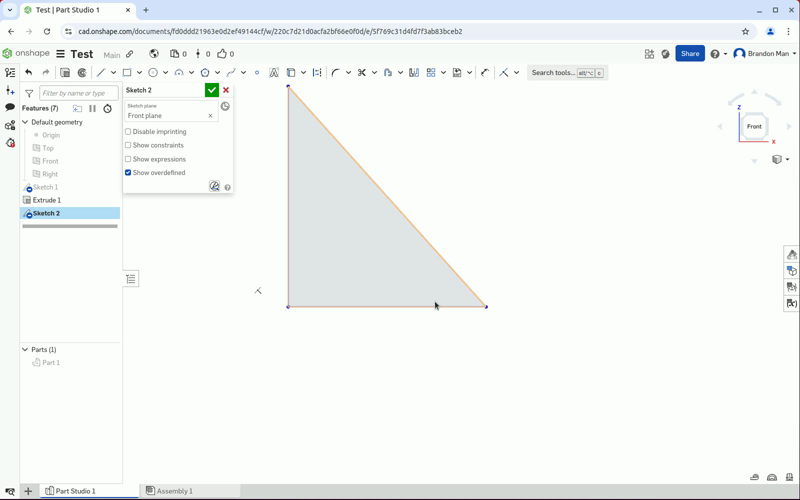
scroll(-6)
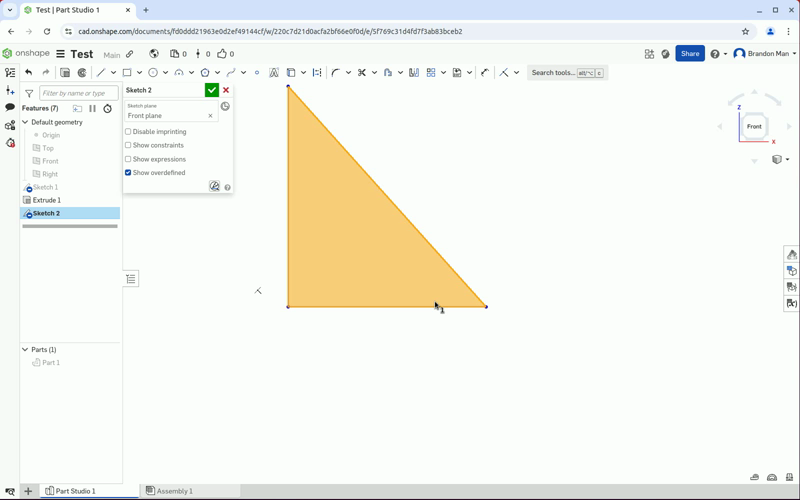
scroll(-6)
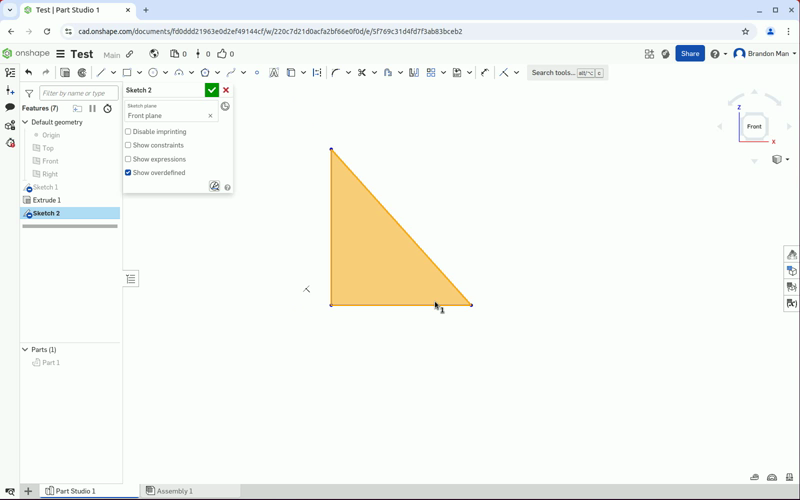
scroll(-6)
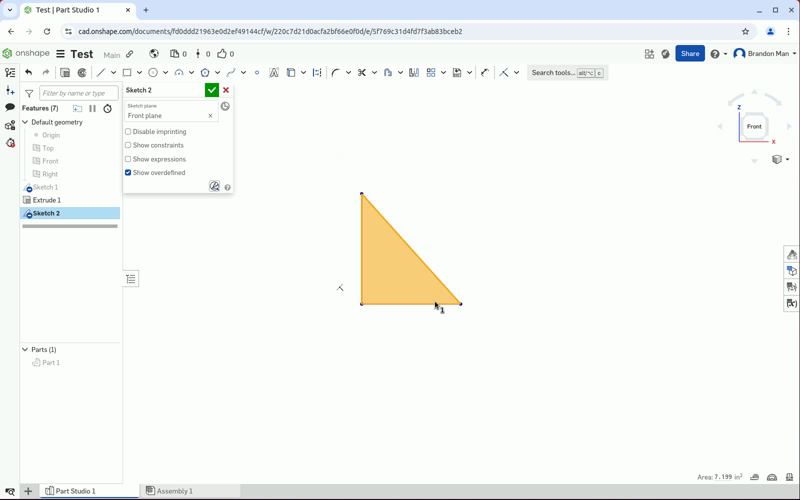
scroll(-6)
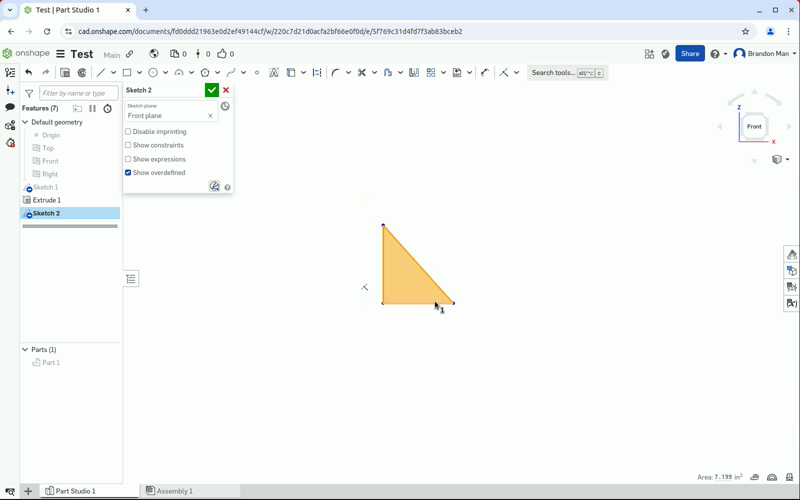
scroll(-6)
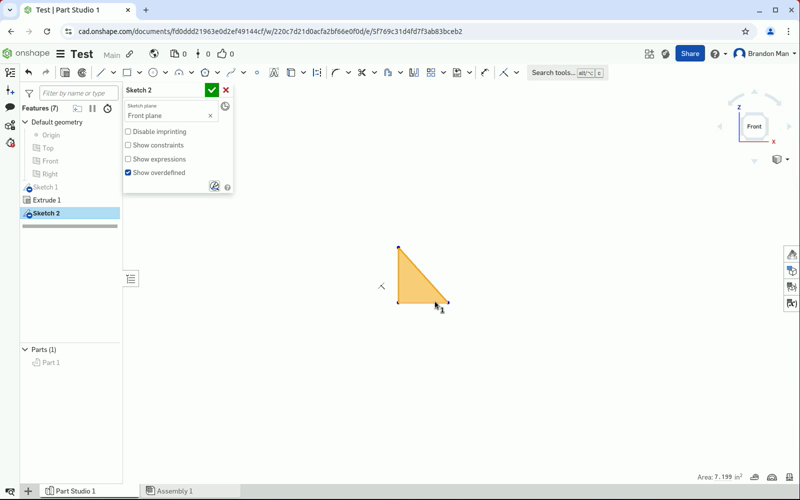
scroll(-6)
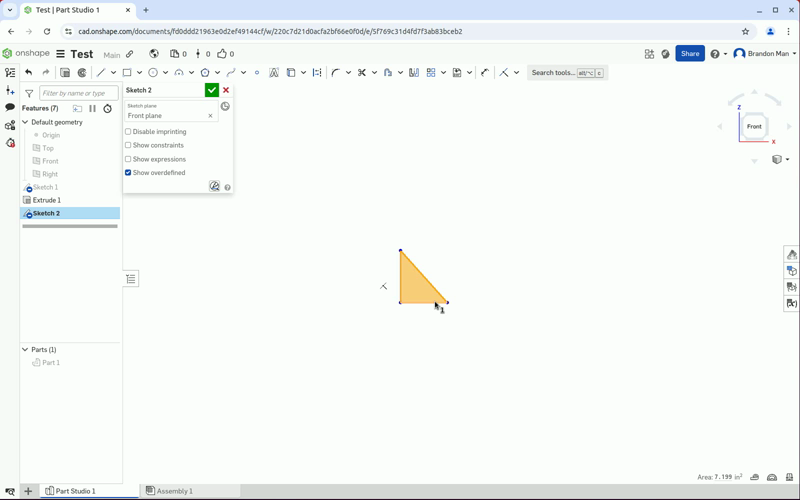
scroll(-6)
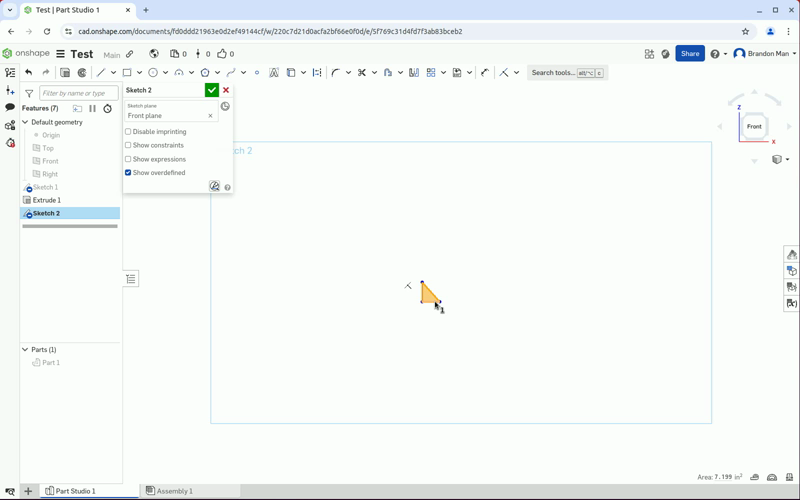
mouse_move(73, 352)
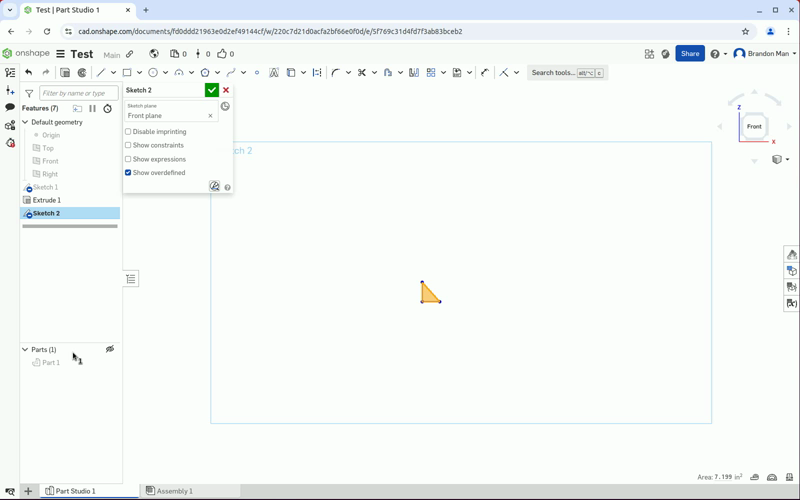
key(shift+y)
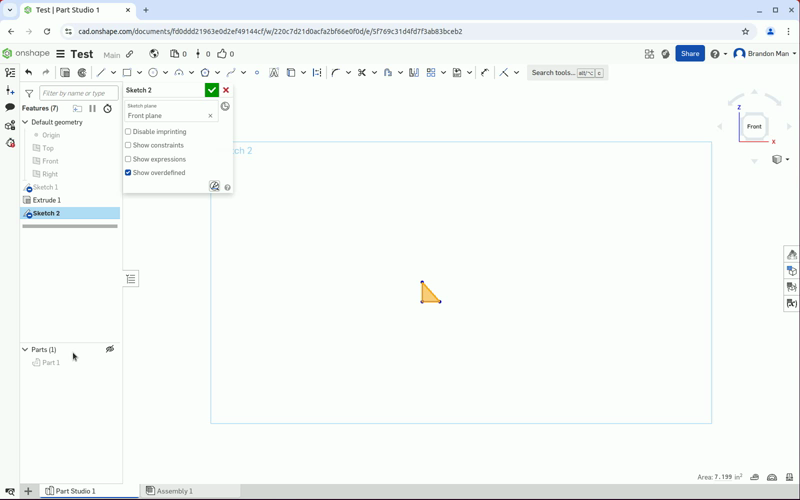
key(shift+e)
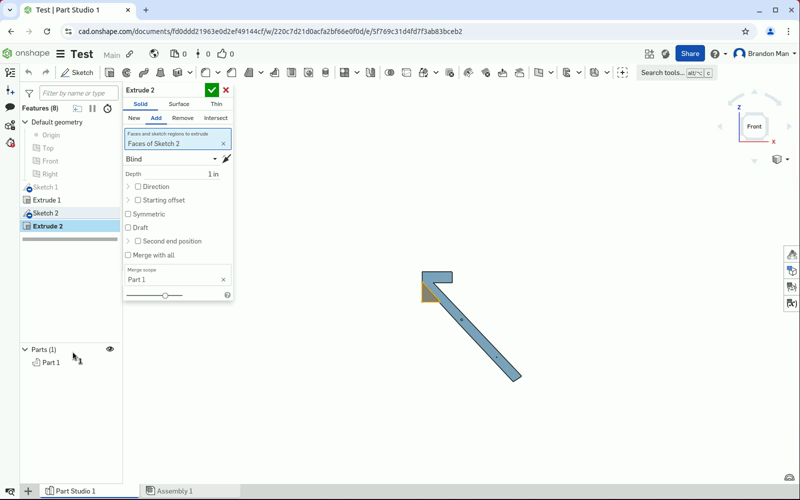
mouse_move(143, 106)
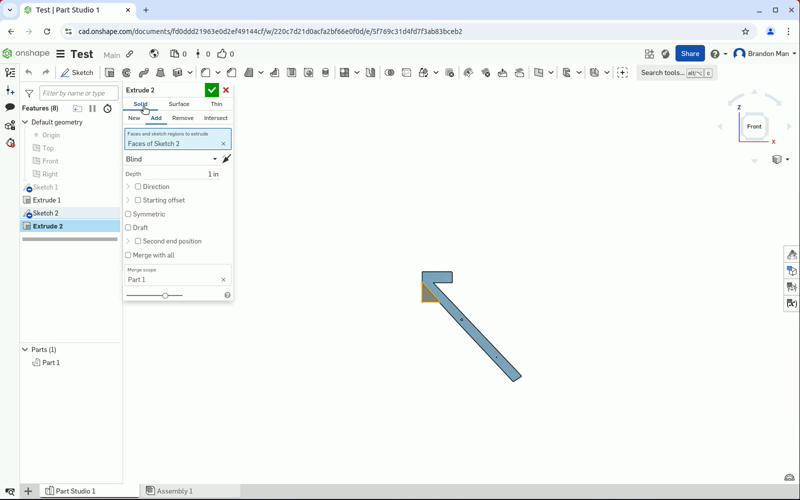
click(143, 106)
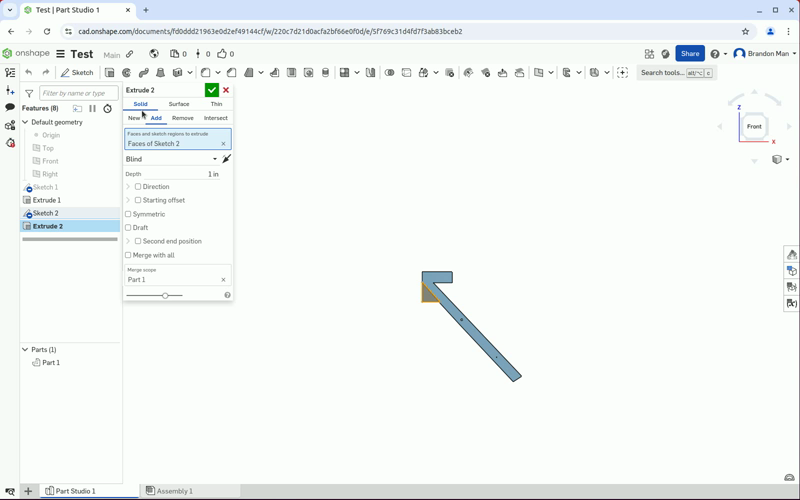
mouse_move(137, 120)
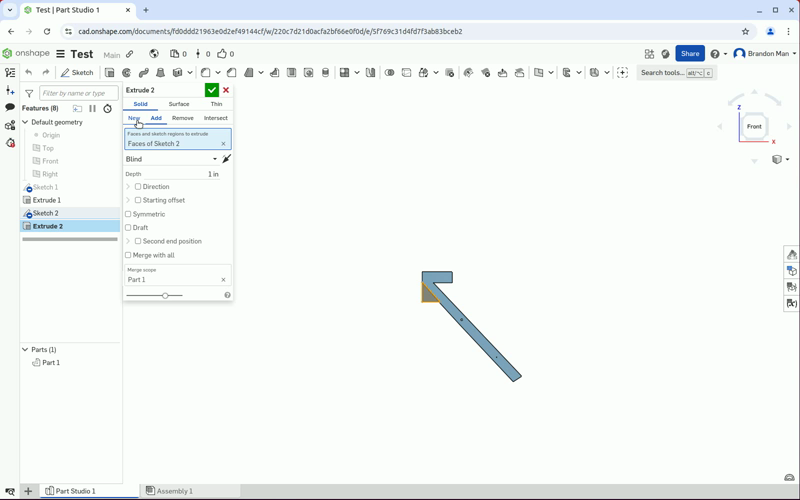
click(137, 120)
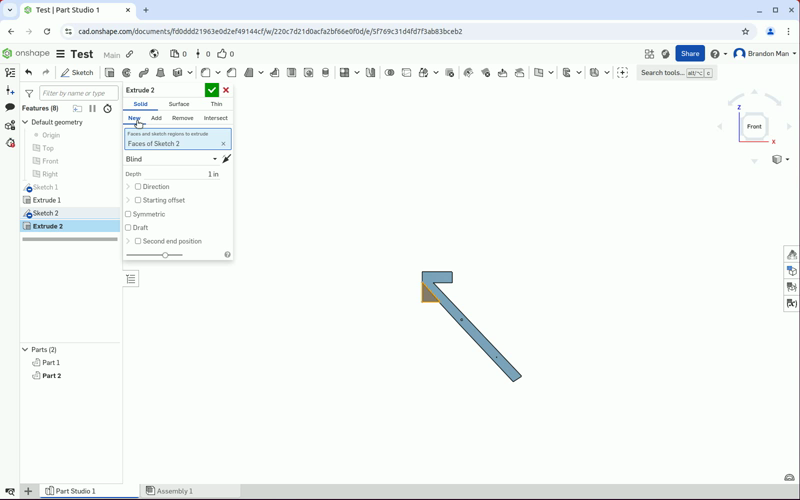
key(tab, 4)
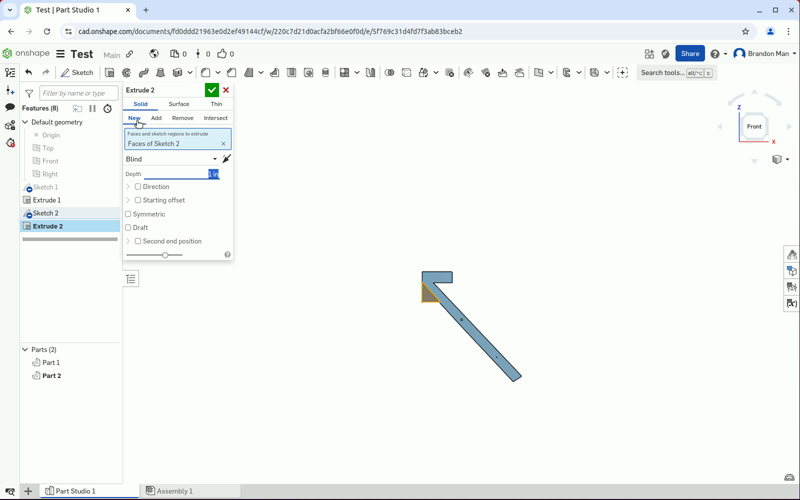
text(0.722)
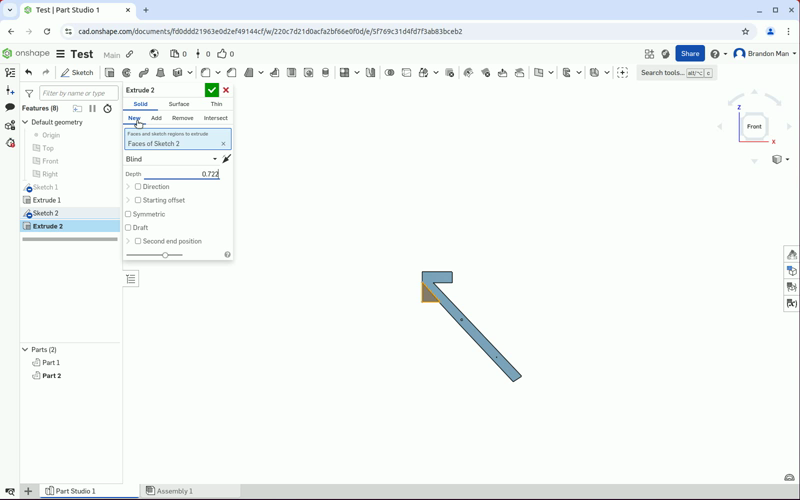
key(enter)
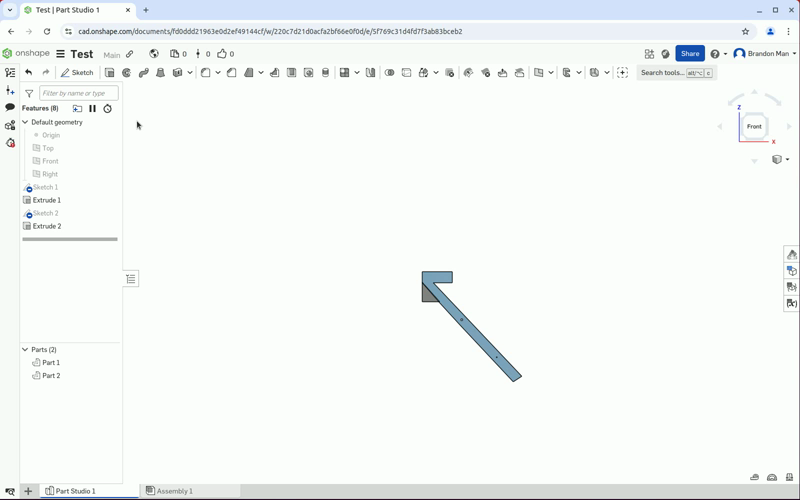
key(shift+h)
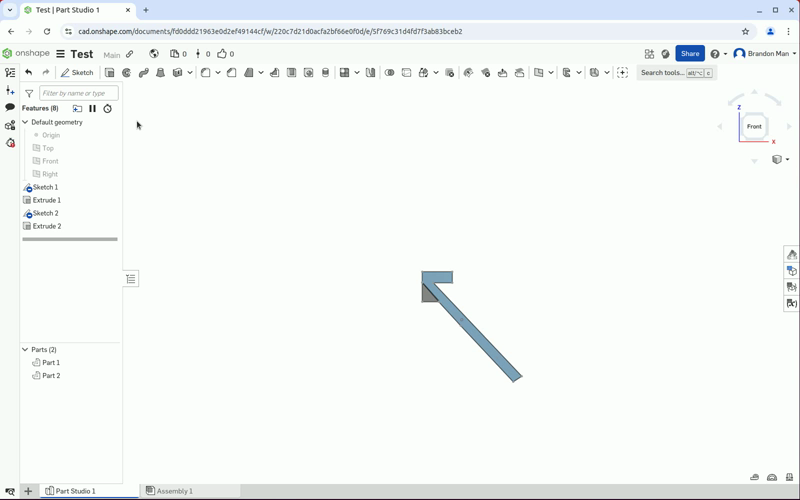
key(shift+h)
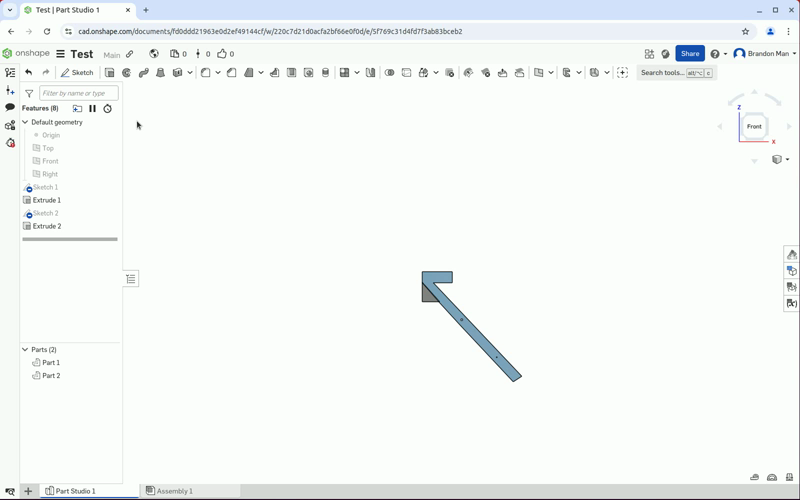
mouse_move(73, 189)
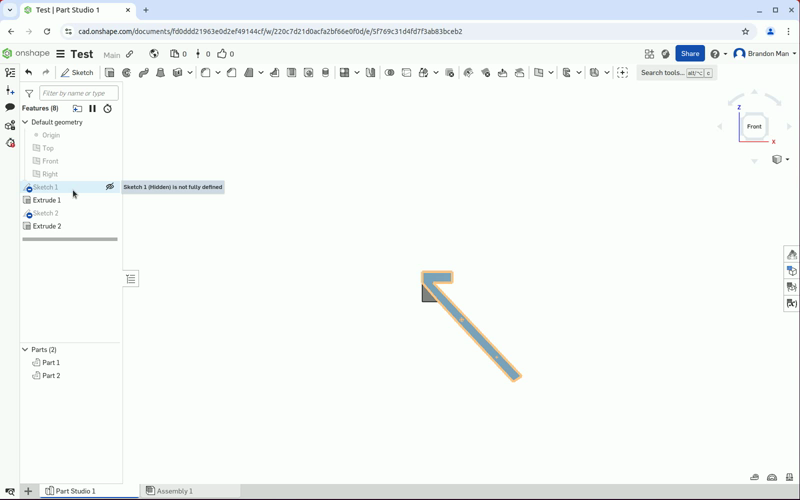
click(73, 189)
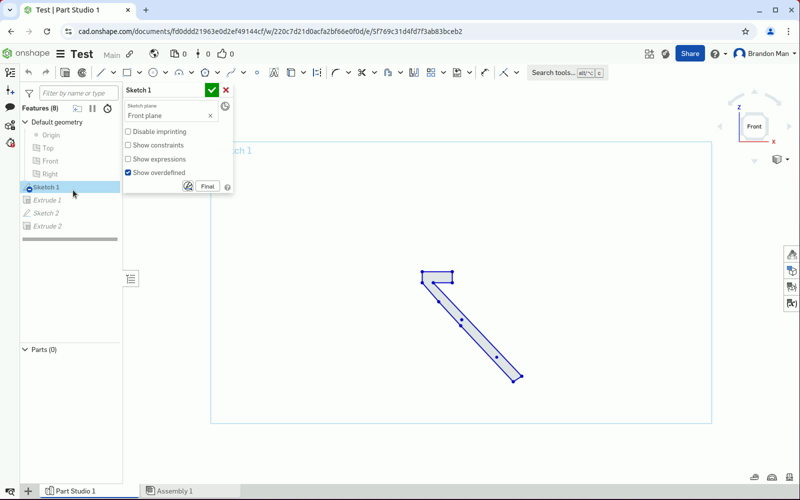
mouse_move(229, 92)
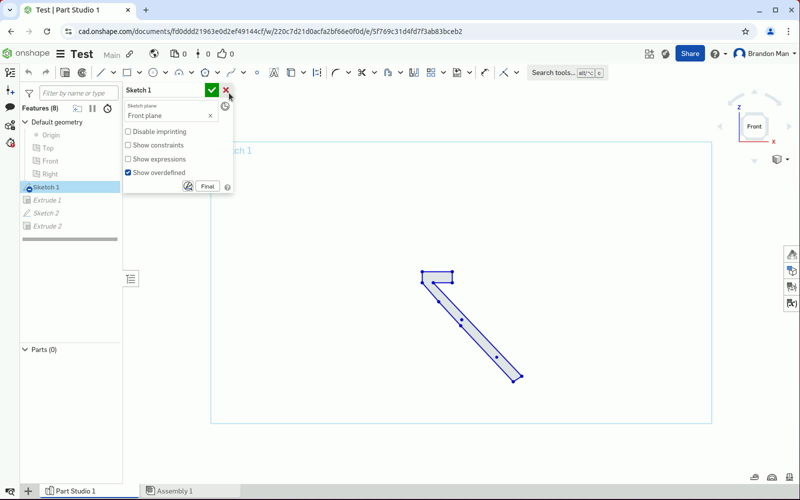
click(229, 92)
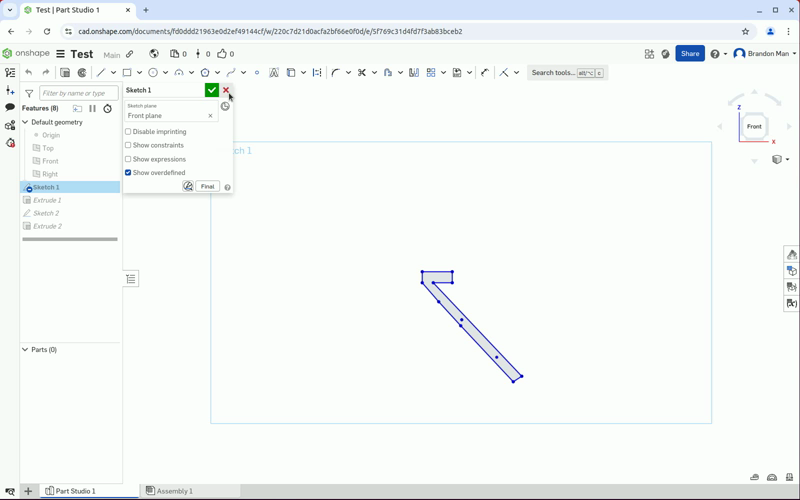
key(shift+s)
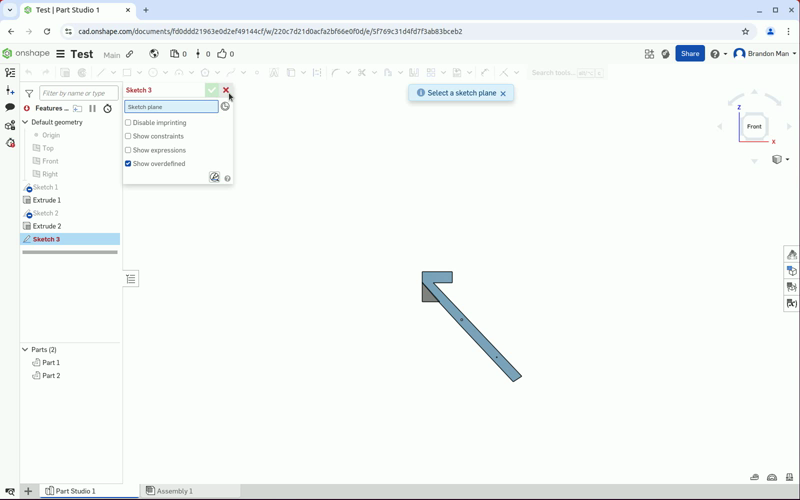
mouse_move(73, 163)
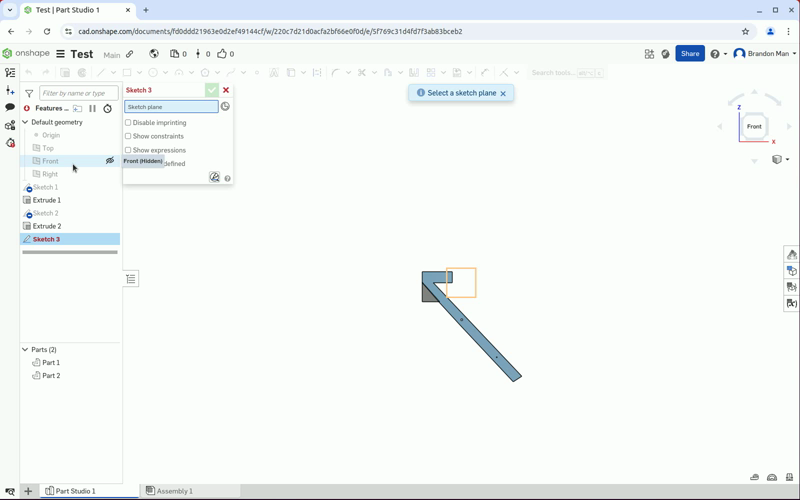
click(73, 163)
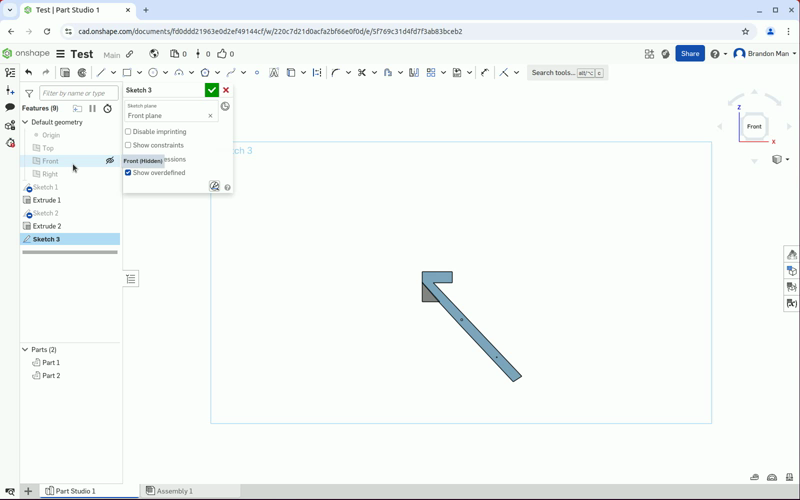
mouse_move(73, 352)
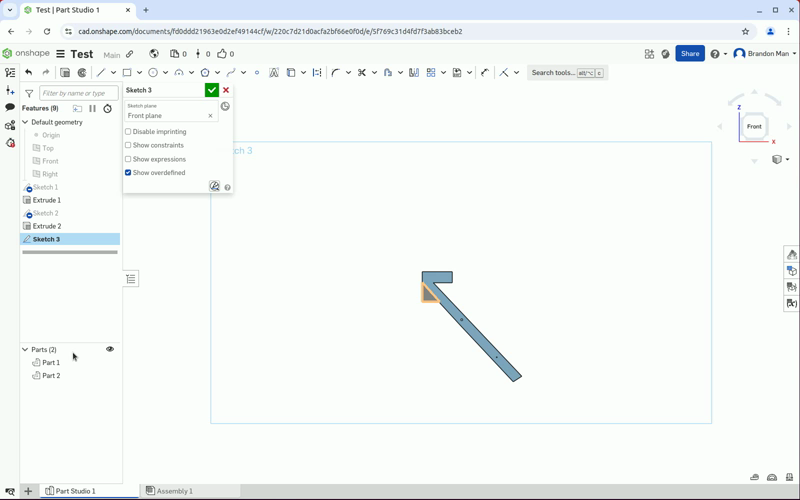
key(y)
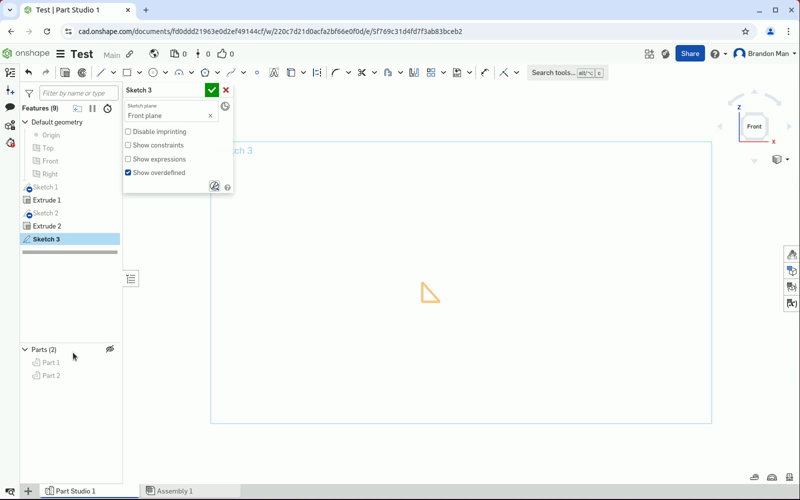
key(l)
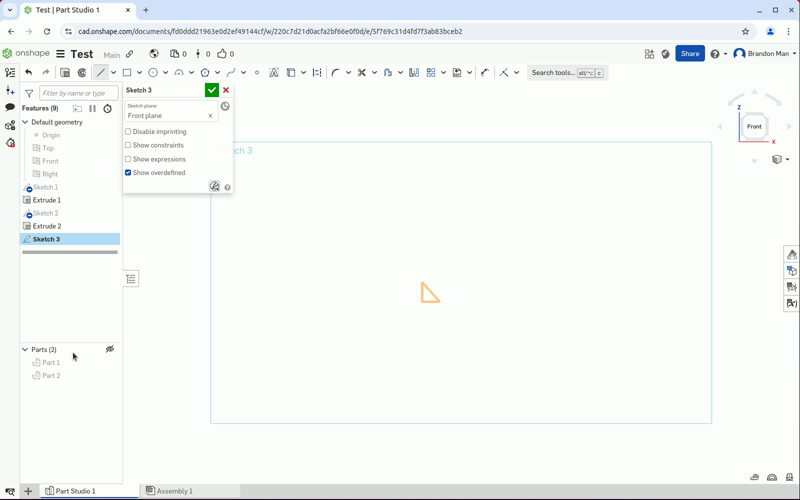
key_down(shift)
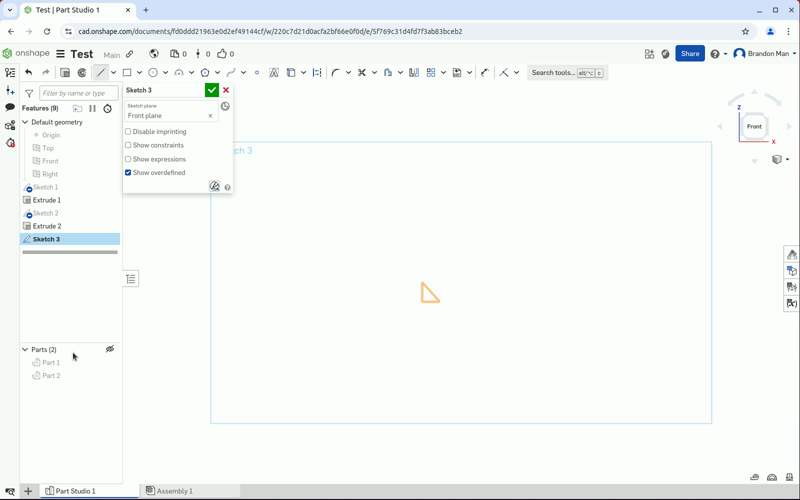
mouse_move(460, 282)
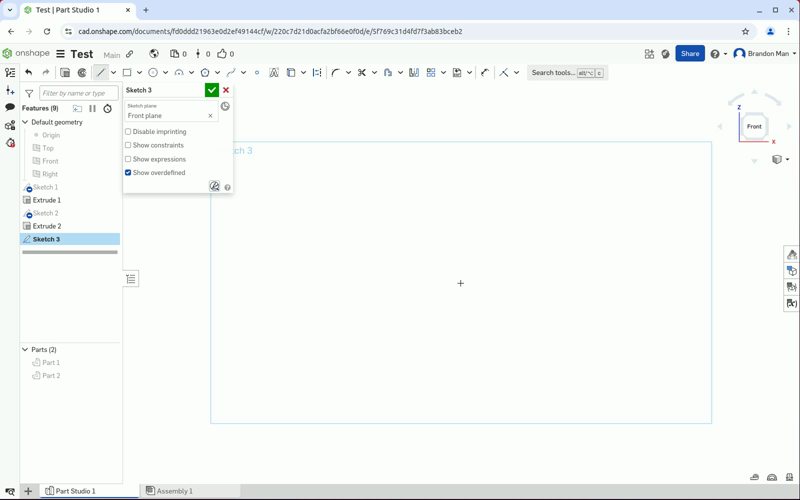
click(460, 282)
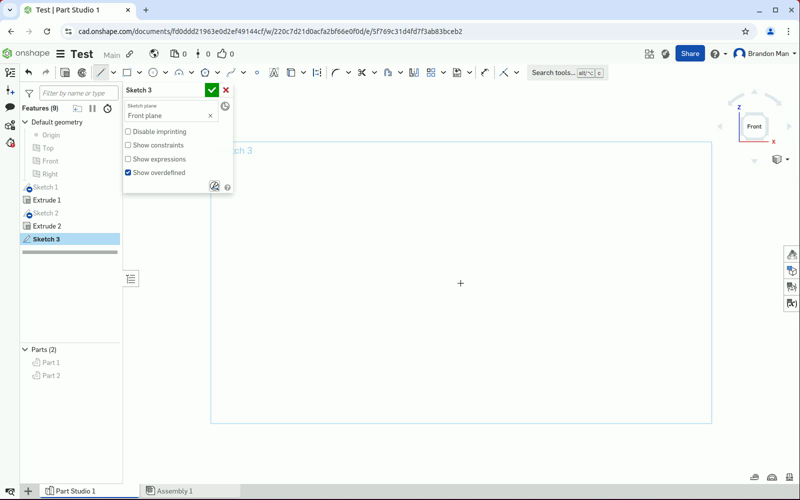
key_up(shift)
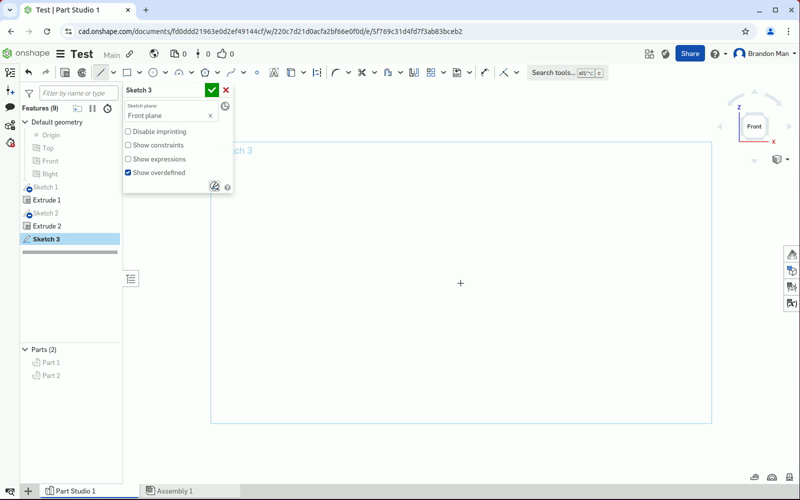
key_down(shift)
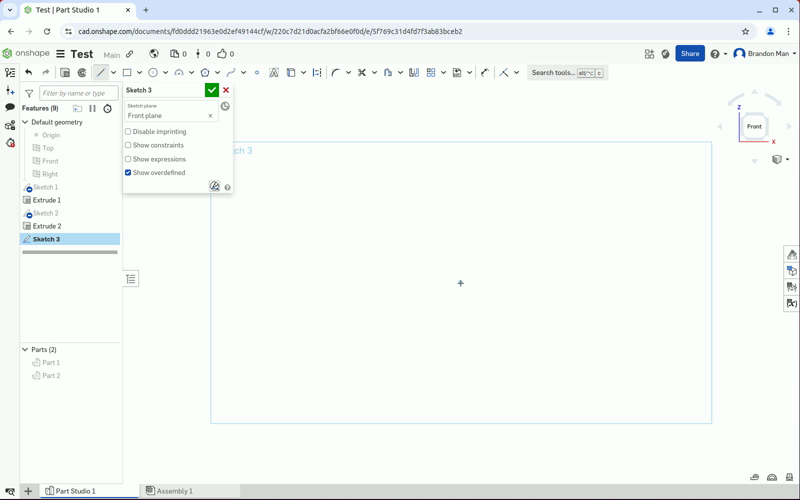
mouse_move(566, 395)
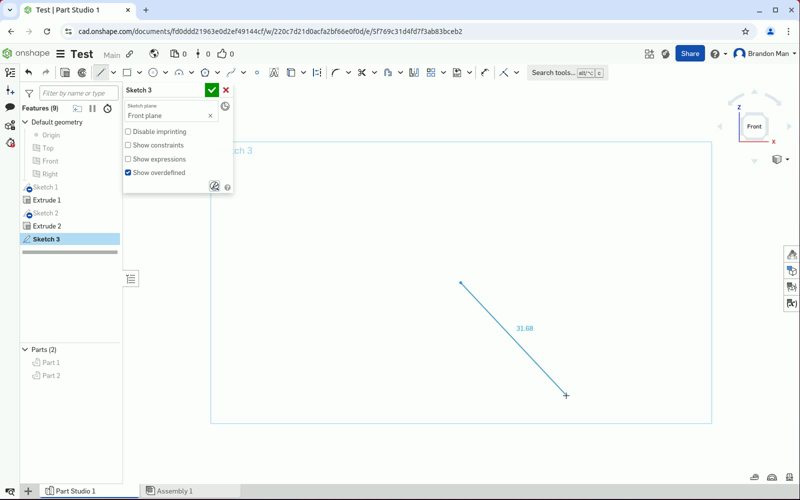
click(566, 395)
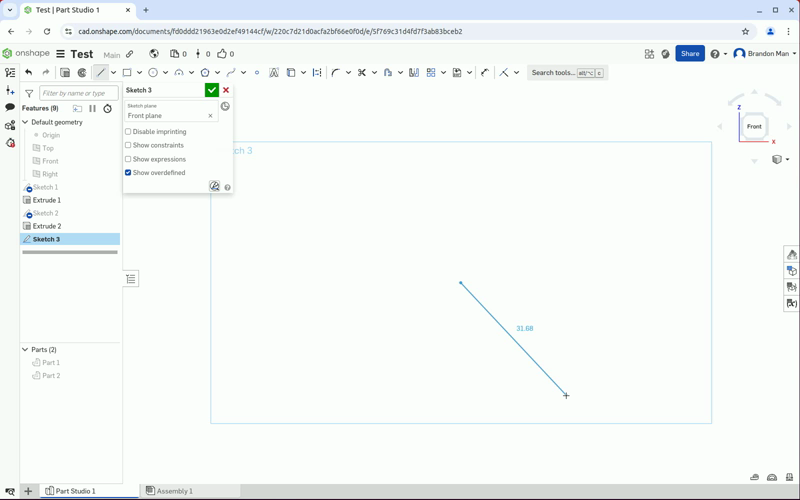
key_up(shift)
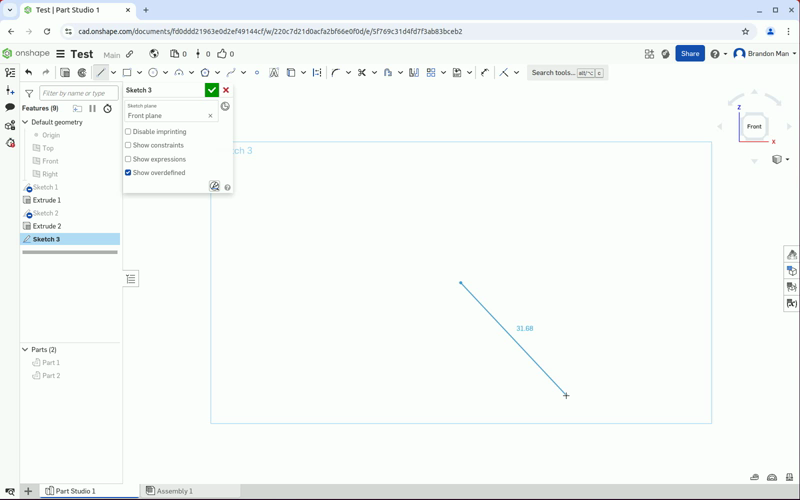
key_down(shift)
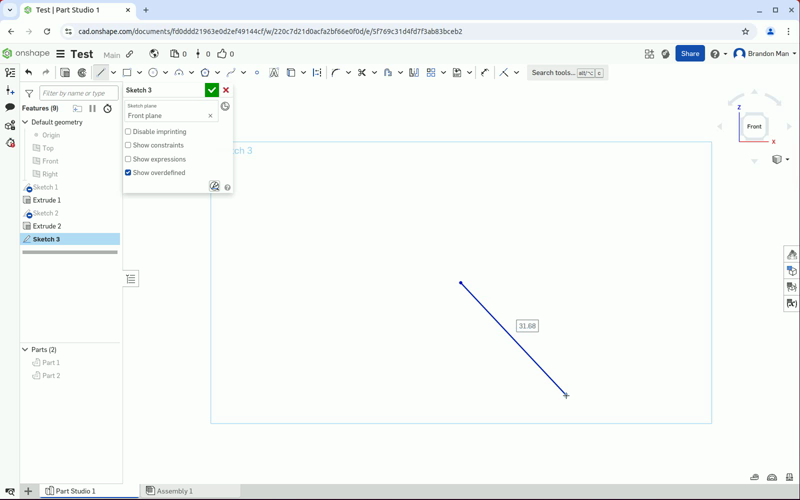
mouse_move(589, 395)
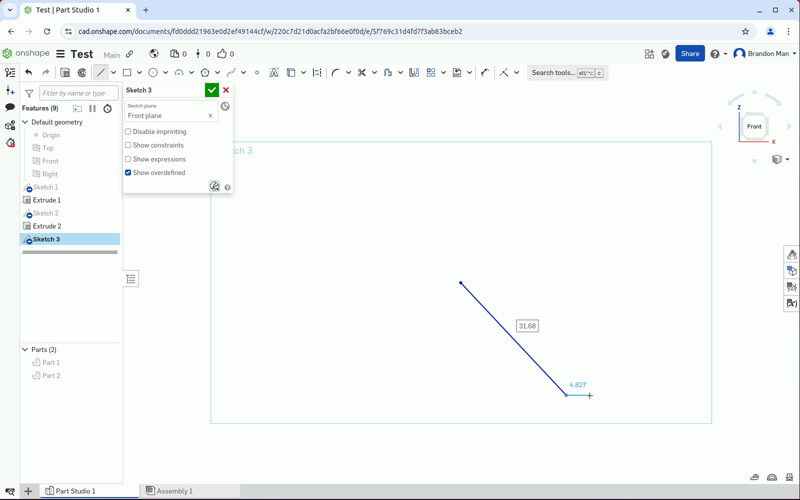
mouse_move(570, 390)
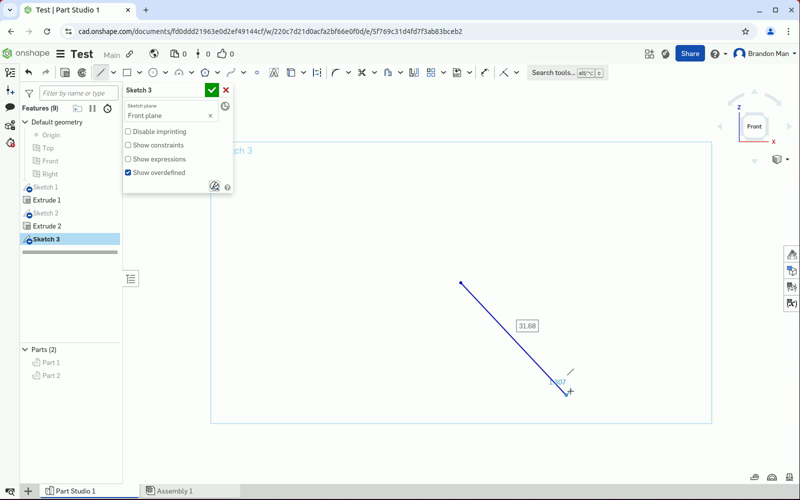
scroll(6)
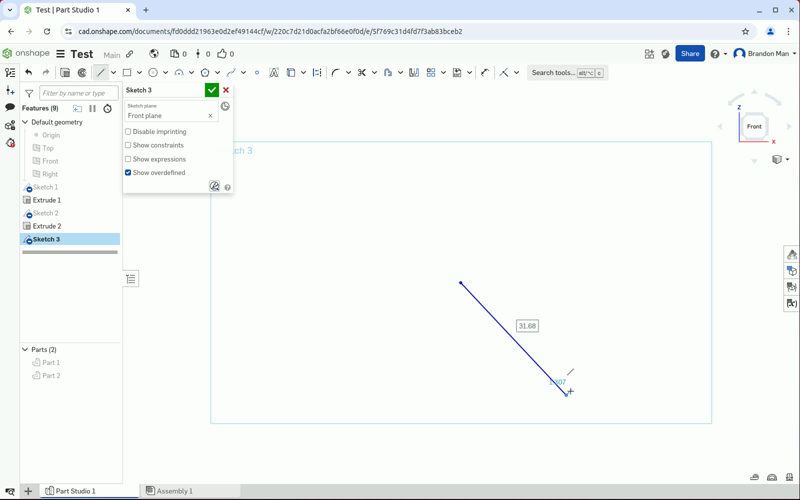
scroll(6)
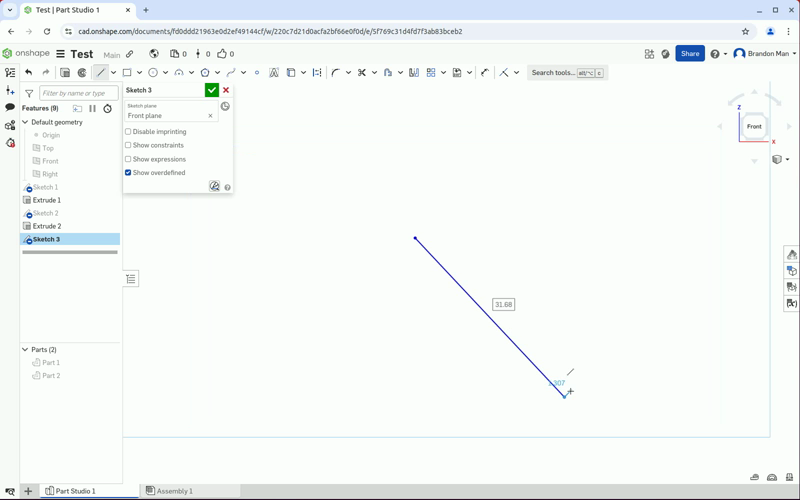
scroll(6)
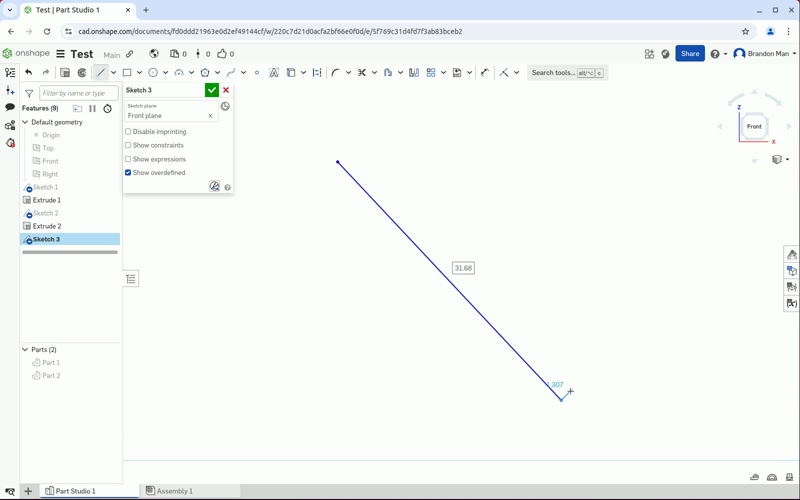
scroll(6)
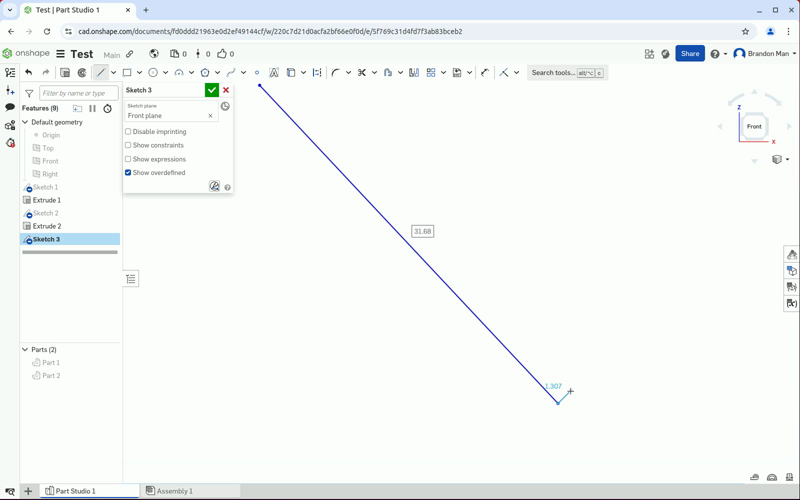
scroll(6)
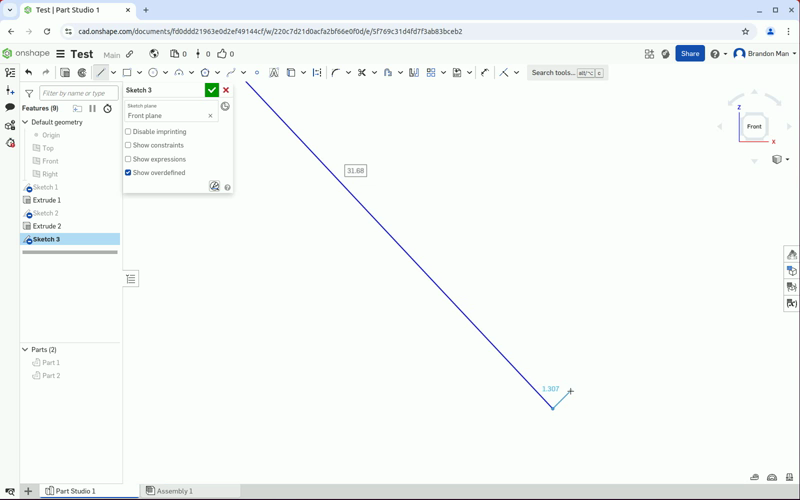
scroll(6)
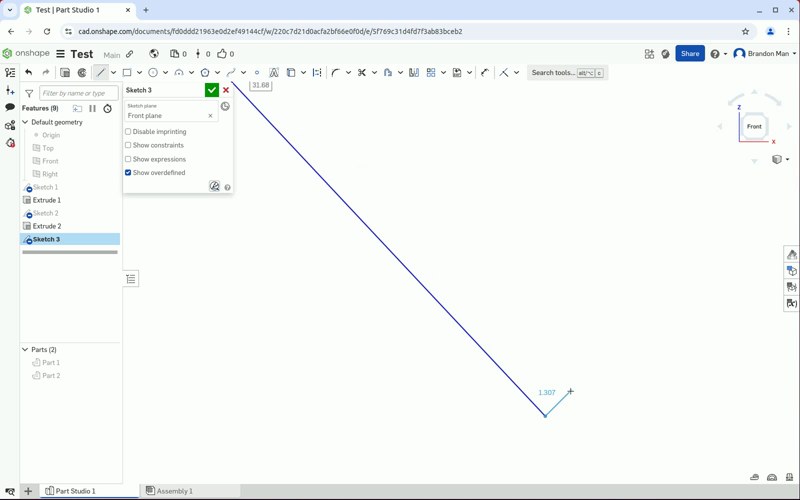
scroll(6)
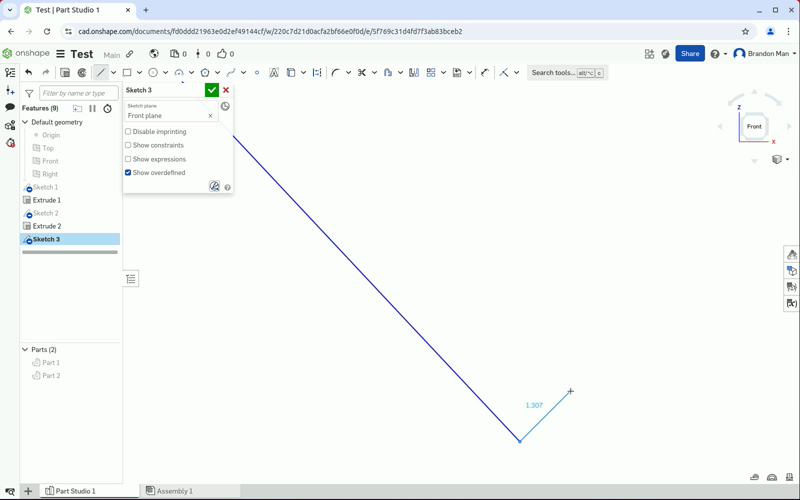
click(570, 390)
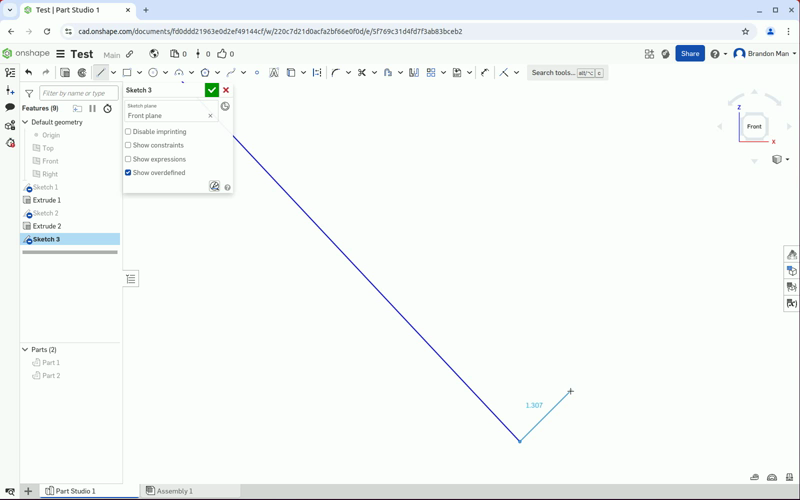
scroll(-6)
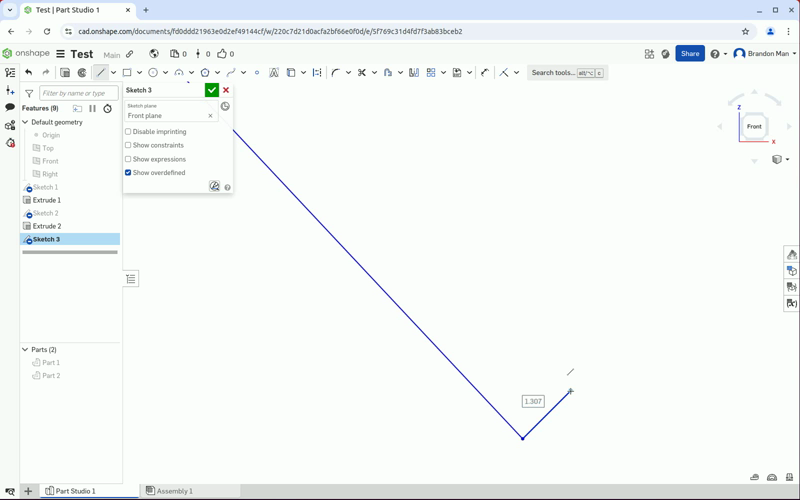
scroll(-6)
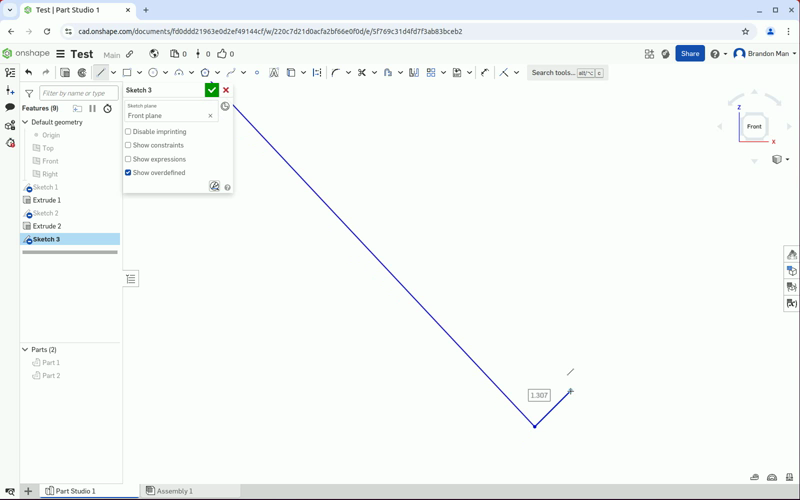
scroll(-6)
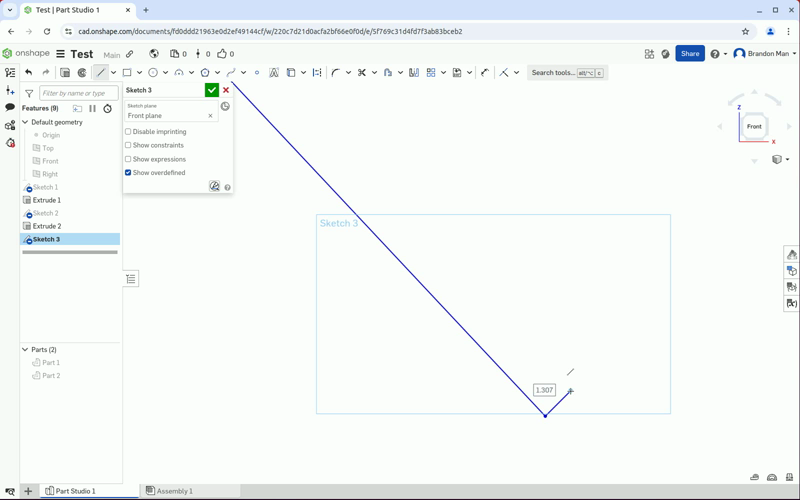
scroll(-6)
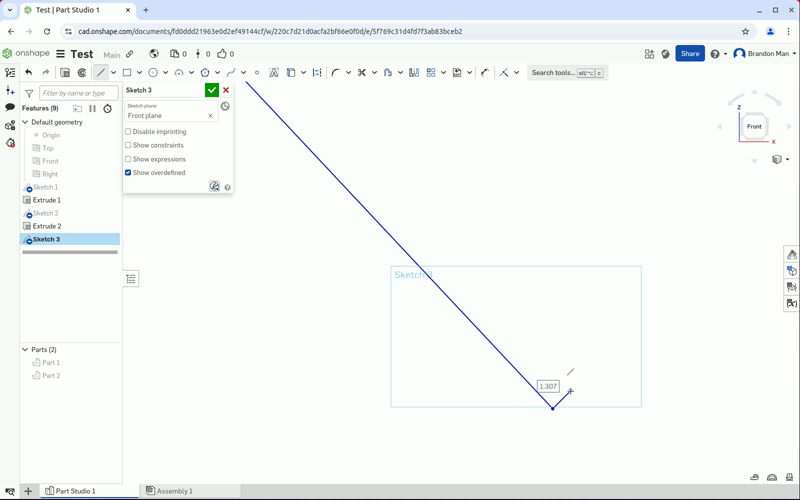
scroll(-6)
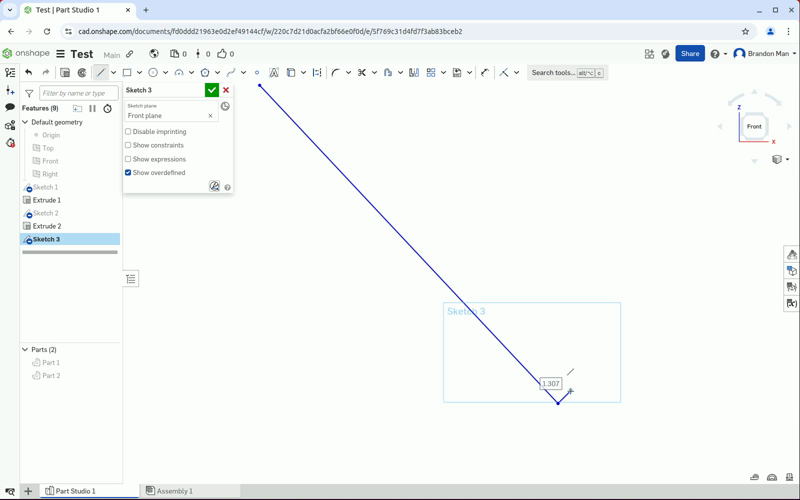
scroll(-6)
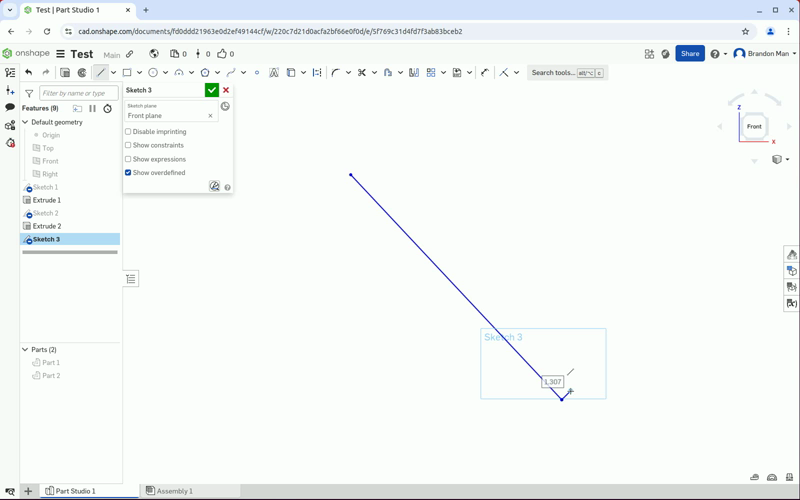
scroll(-6)
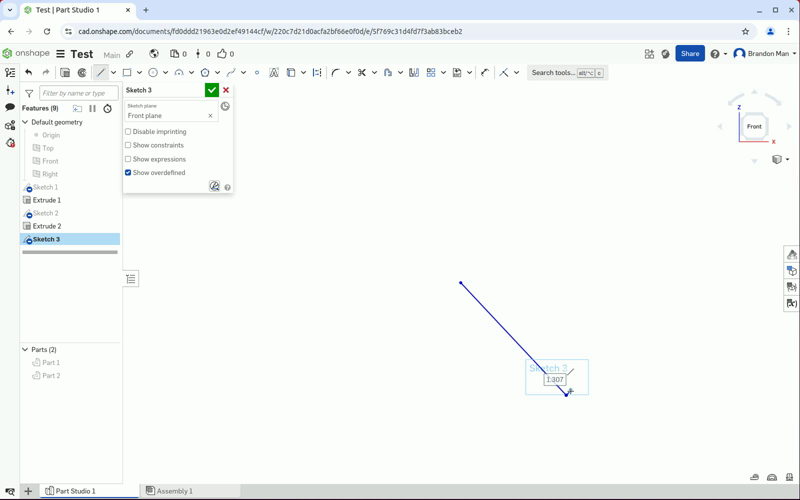
key_up(shift)
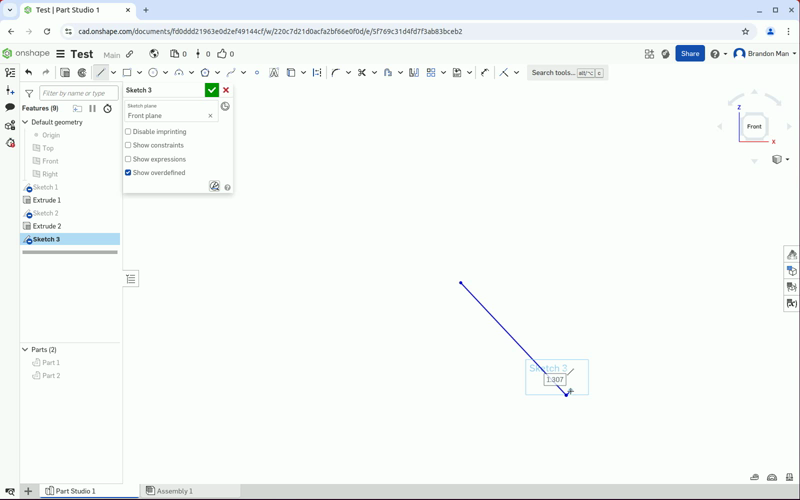
key_down(shift)
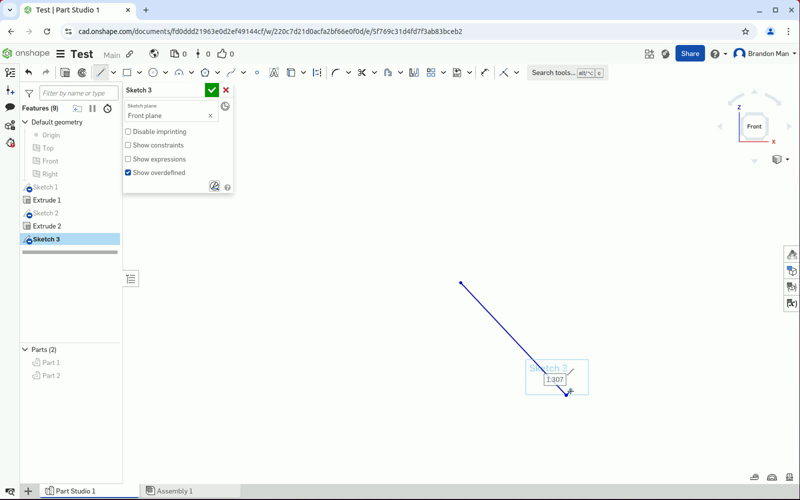
mouse_move(472, 282)
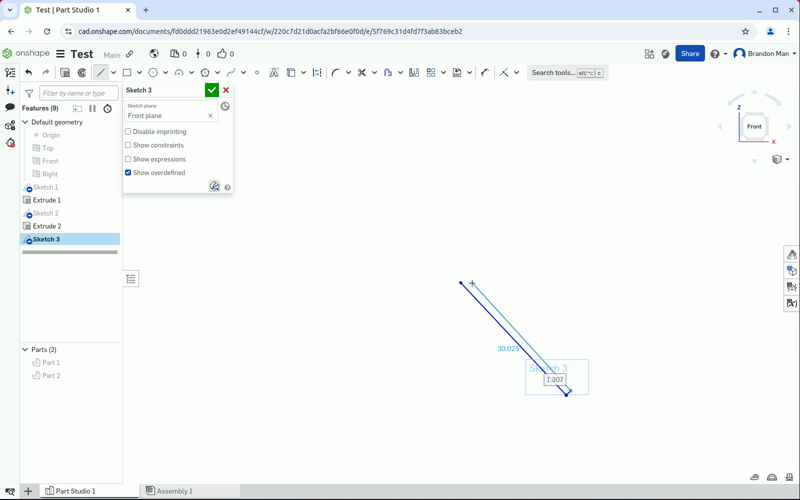
click(472, 282)
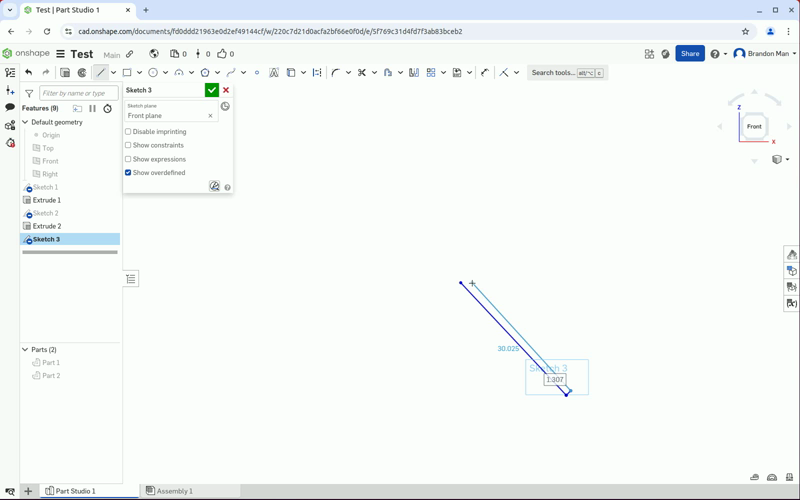
key_up(shift)
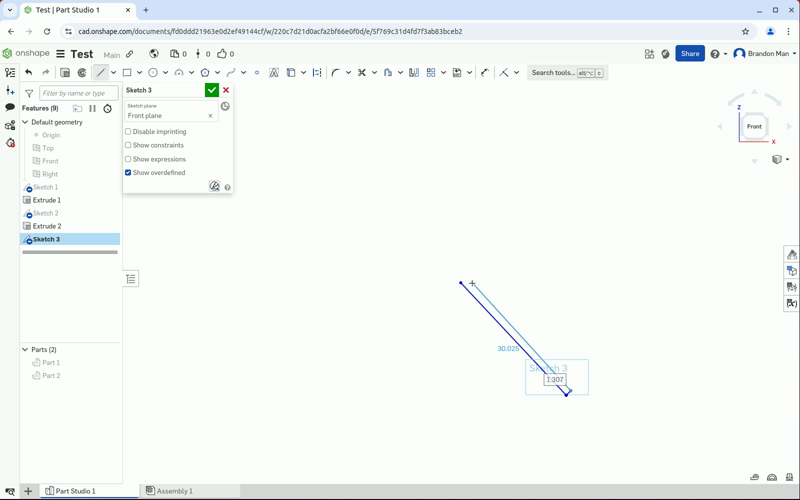
key_down(shift)
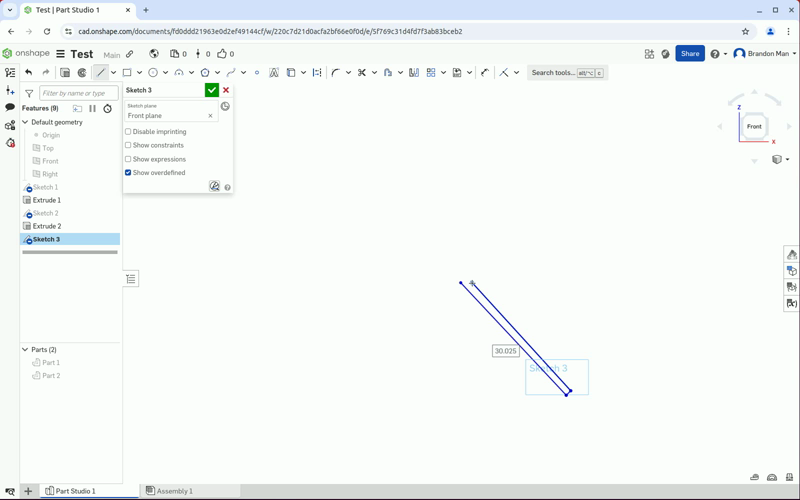
mouse_move(502, 282)
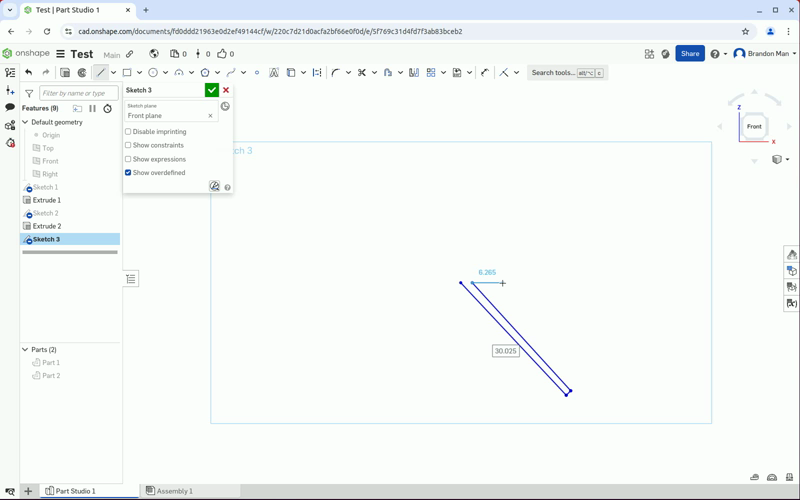
mouse_move(491, 282)
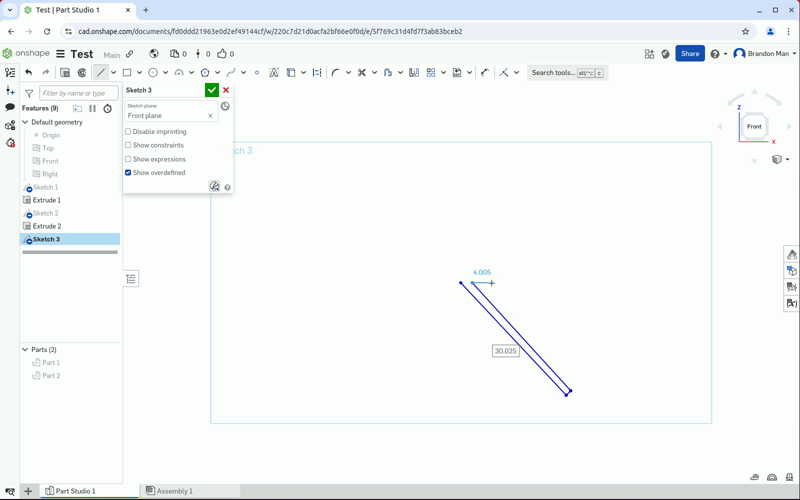
click(491, 282)
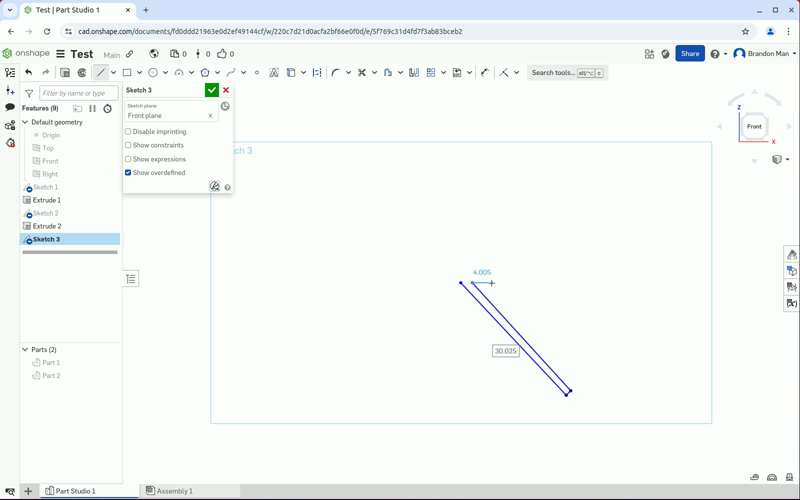
key_up(shift)
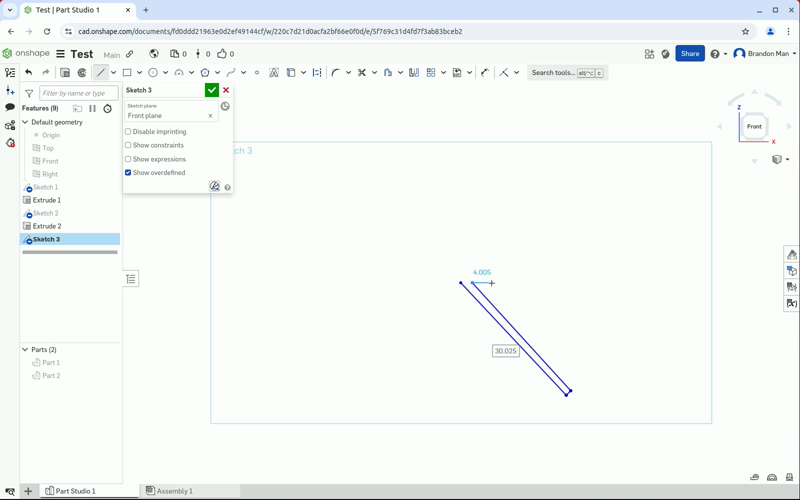
key_down(shift)
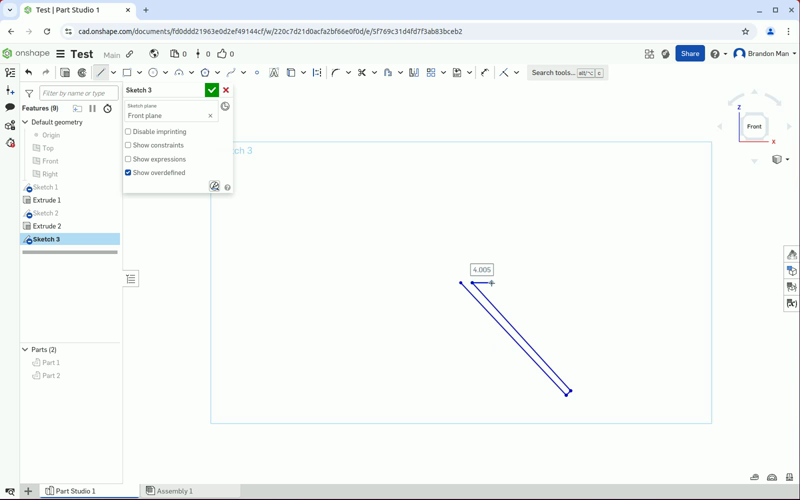
mouse_move(521, 282)
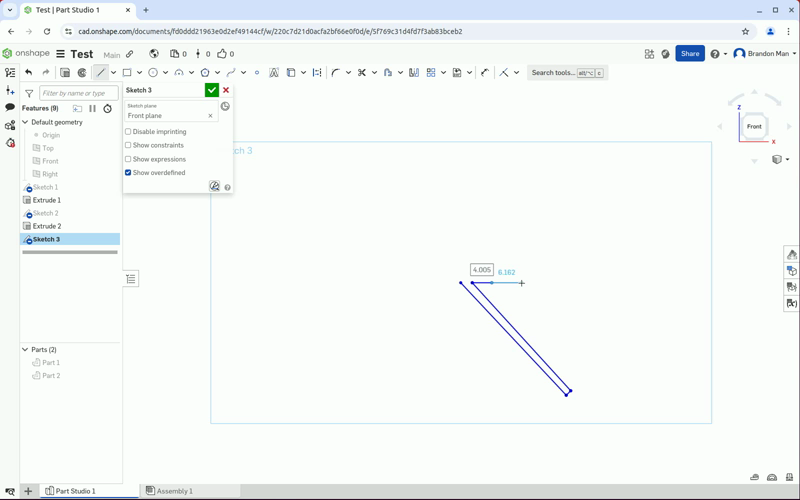
mouse_move(491, 271)
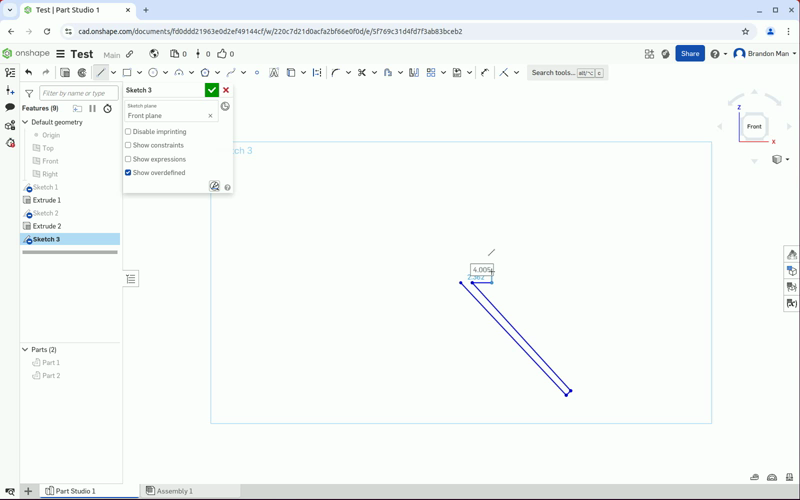
click(491, 271)
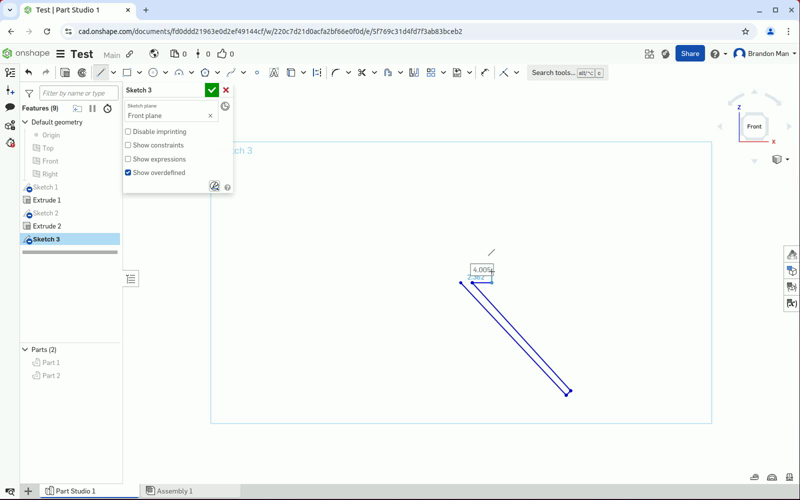
key_up(shift)
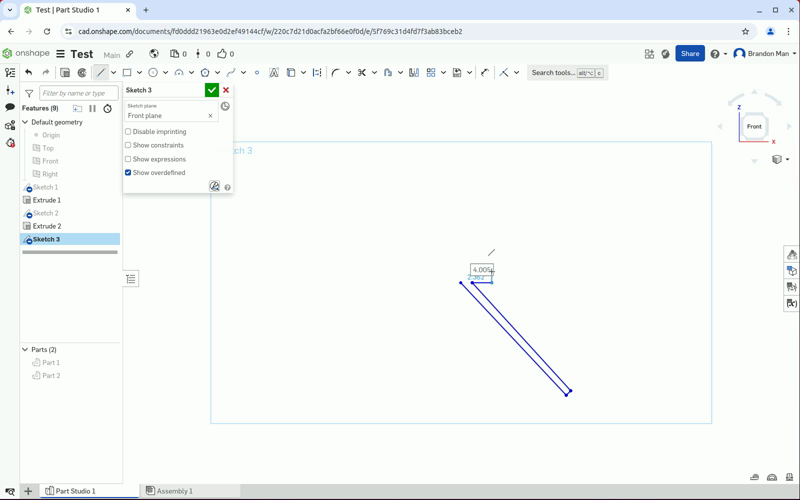
key_down(shift)
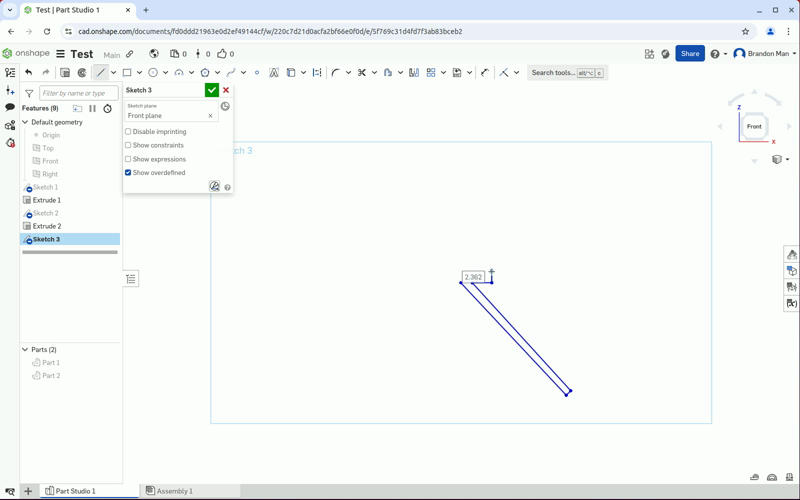
mouse_move(521, 271)
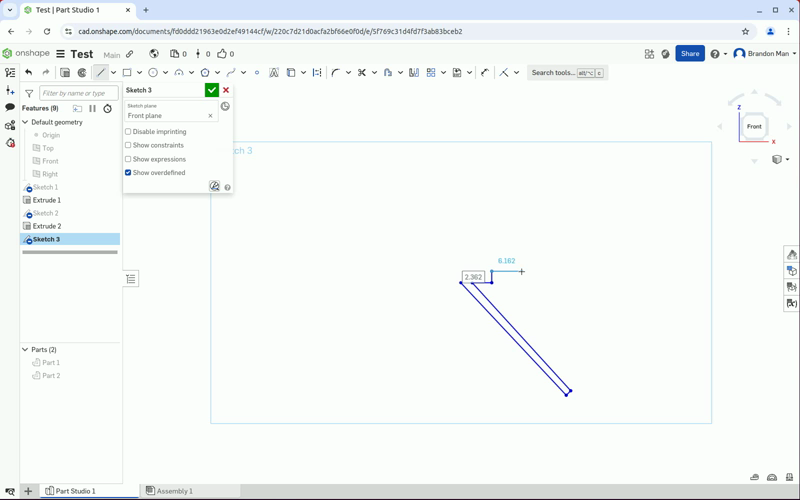
mouse_move(460, 271)
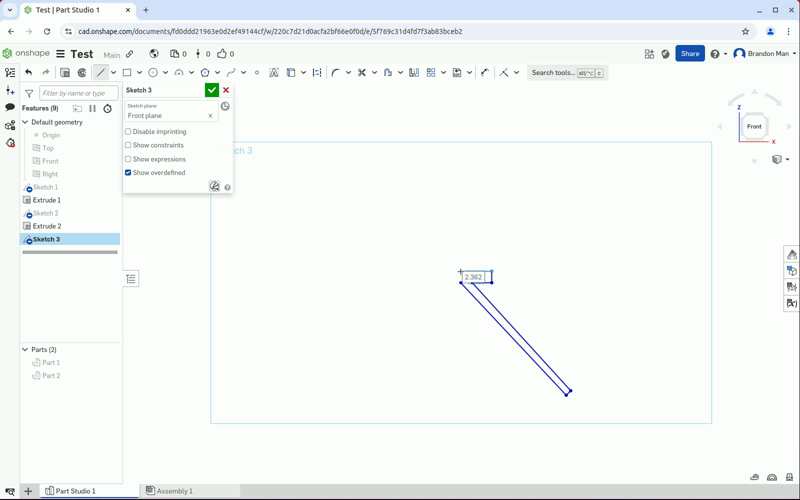
click(460, 271)
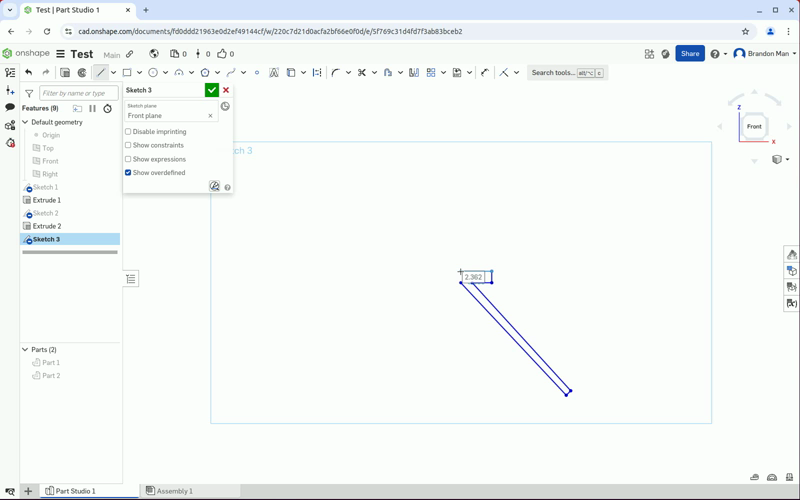
key_up(shift)
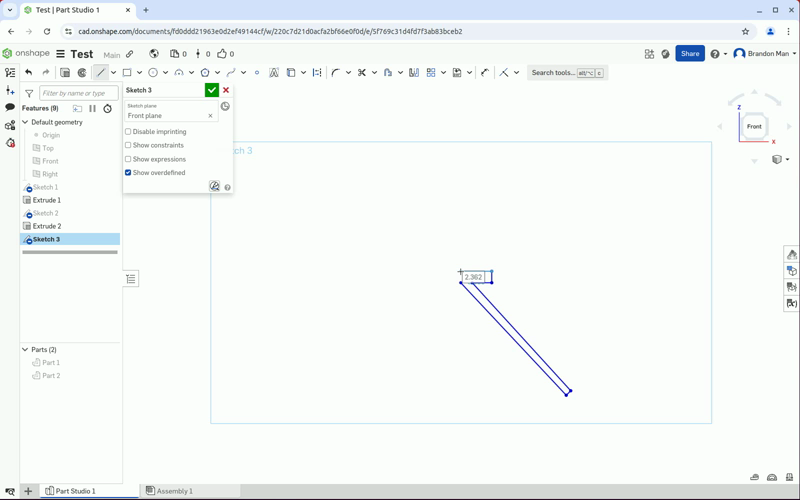
mouse_move(490, 271)
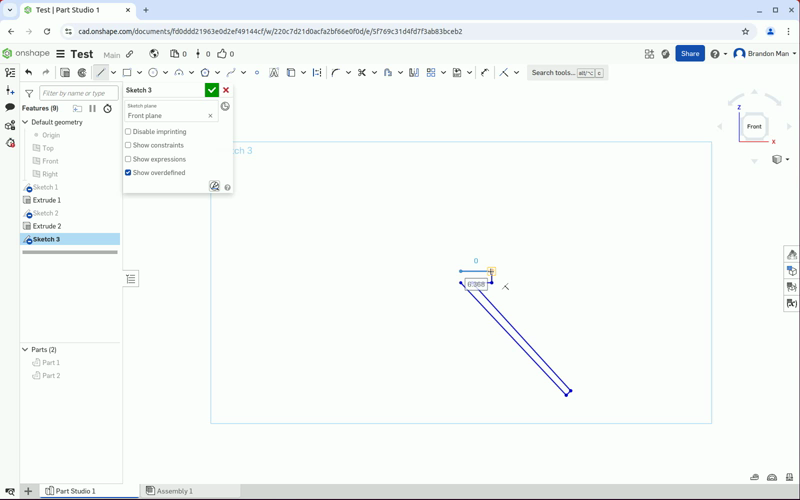
key_down(shift)
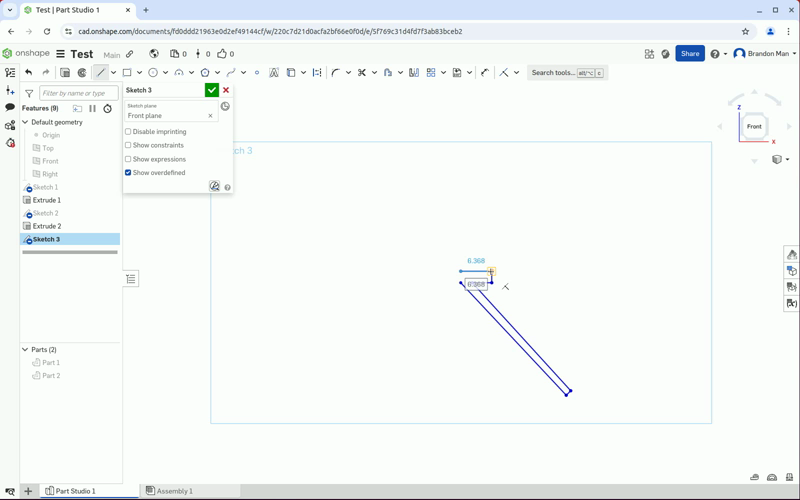
mouse_move(460, 282)
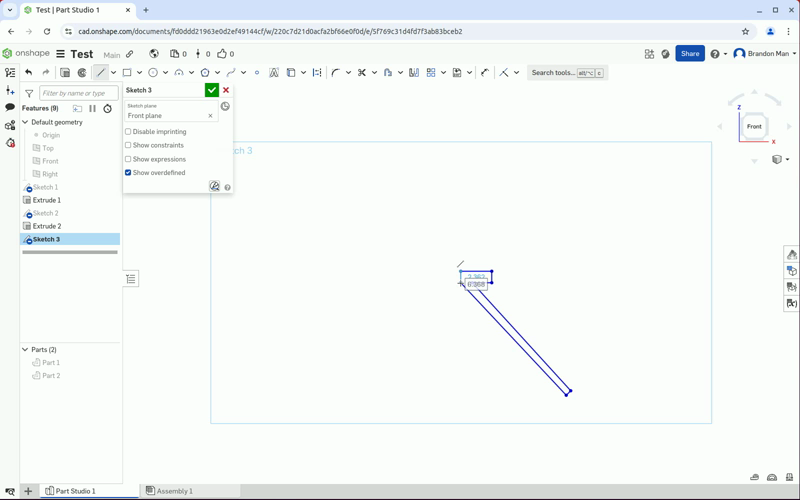
key_up(shift)
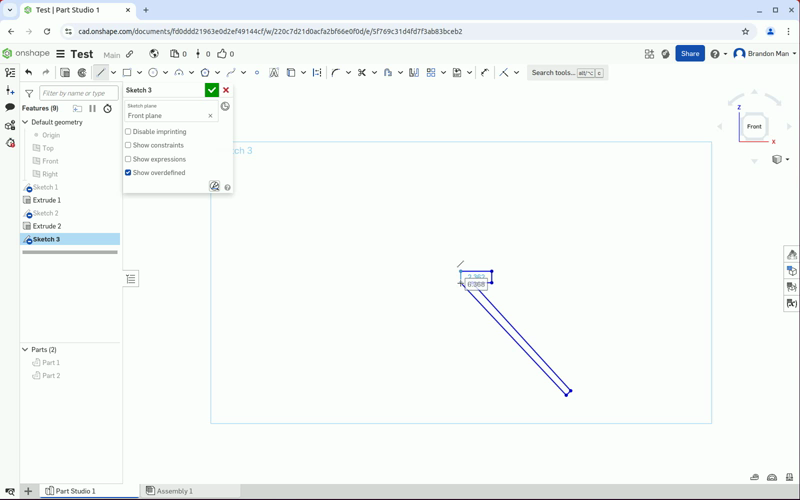
click(460, 282)
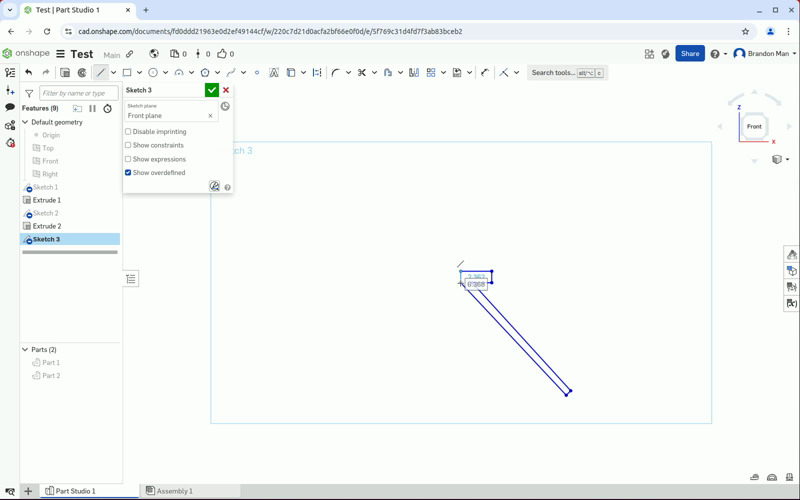
key(esc)
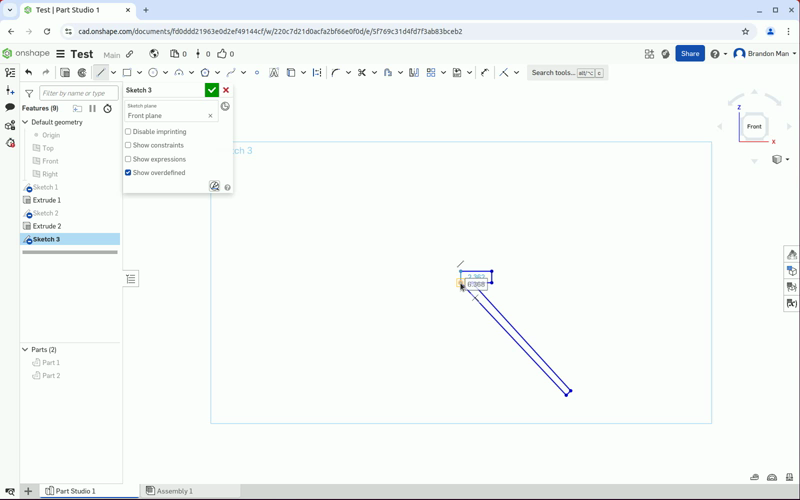
key(c)
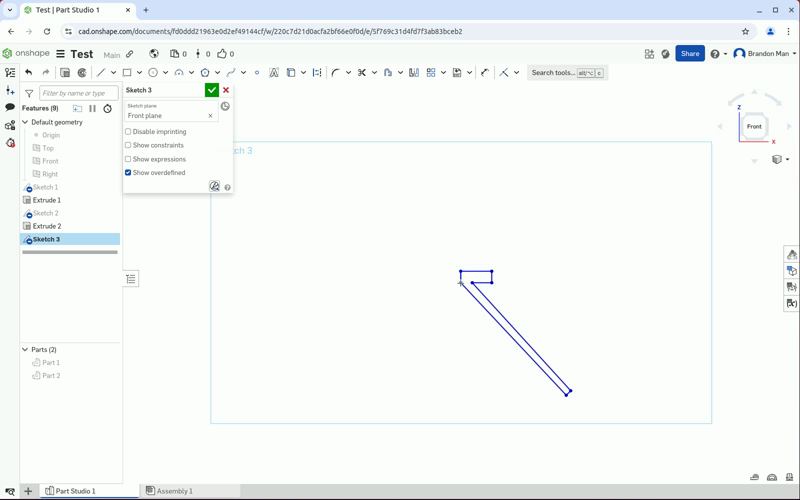
key_down(shift)
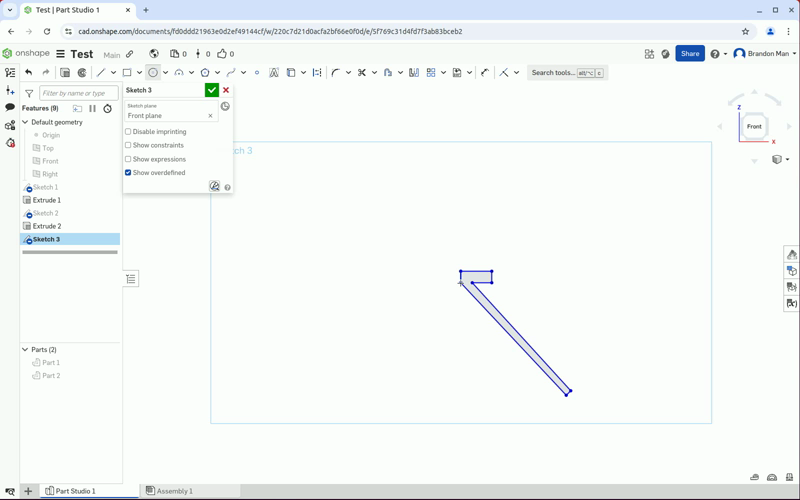
mouse_move(501, 319)
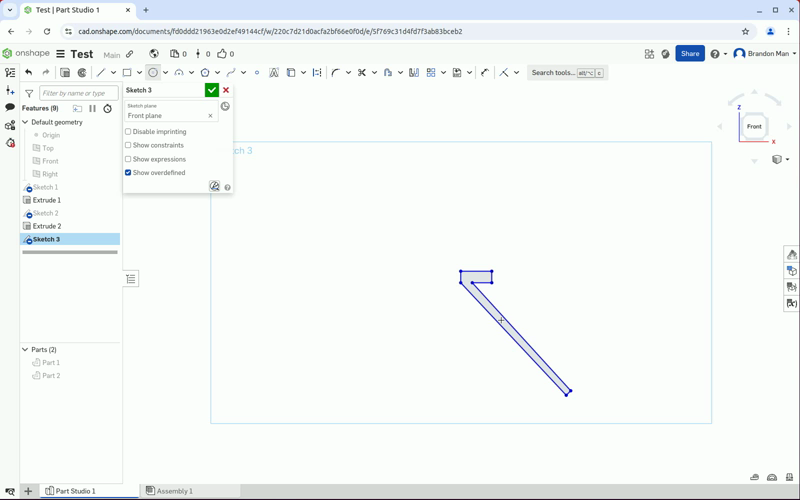
click(501, 319)
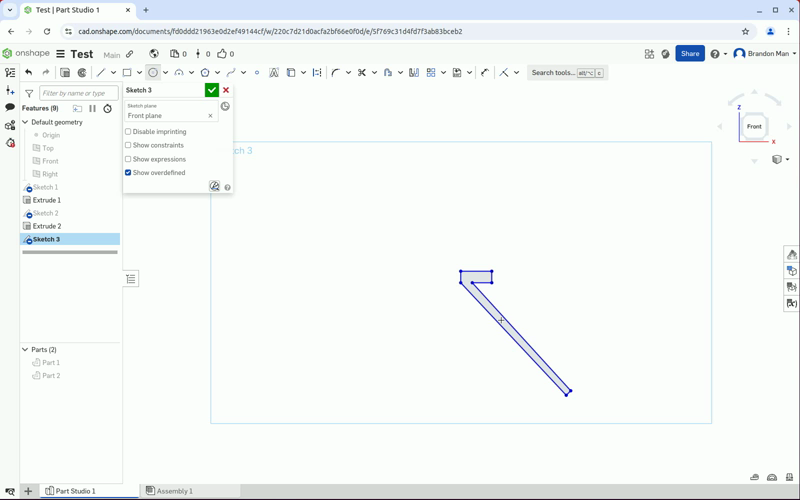
key_up(shift)
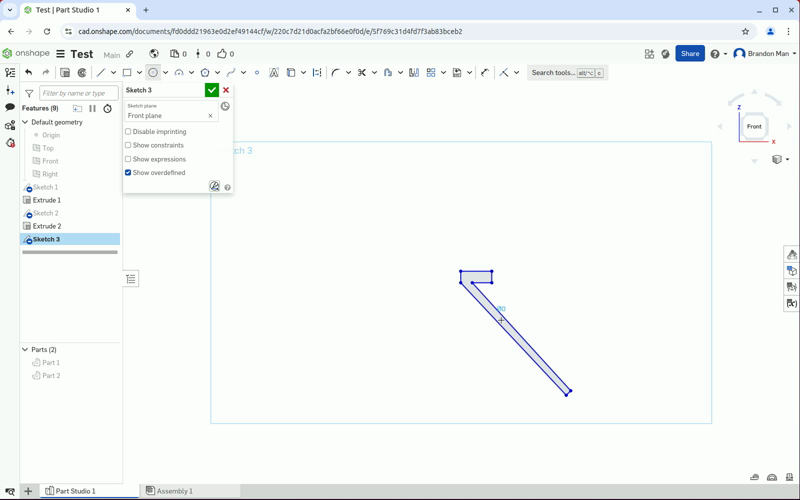
mouse_move(502, 319)
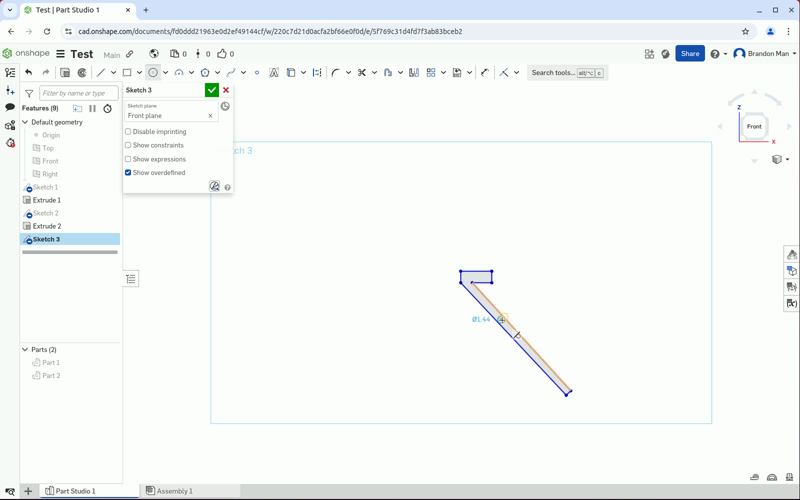
scroll(6)
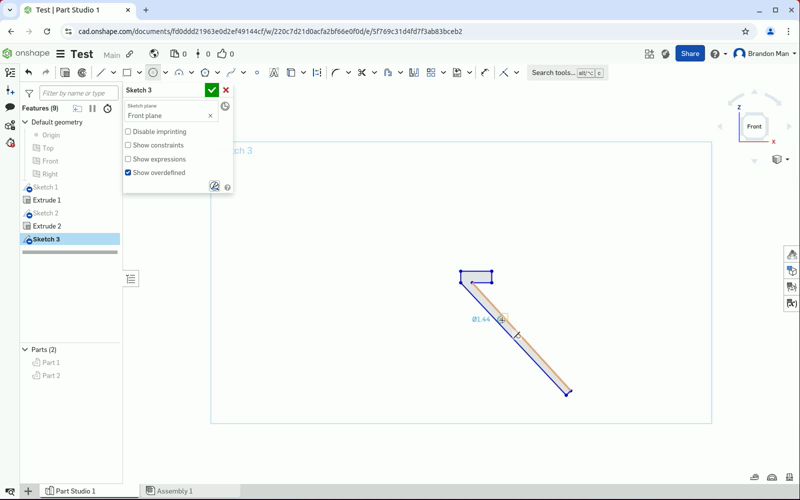
scroll(6)
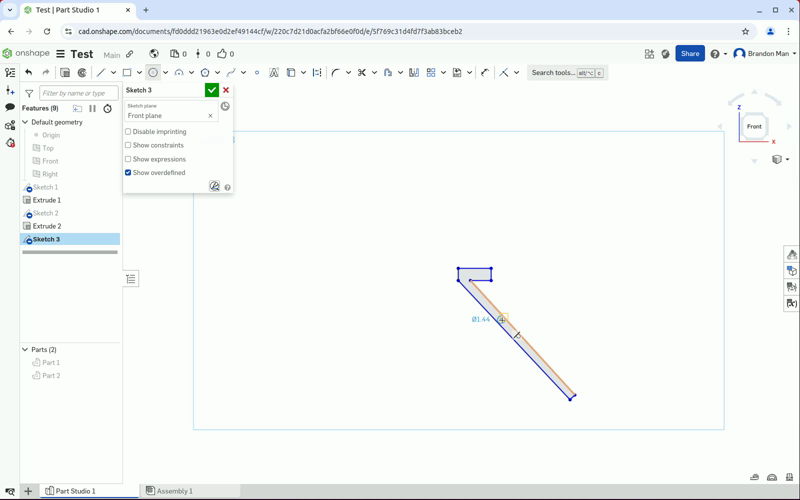
scroll(6)
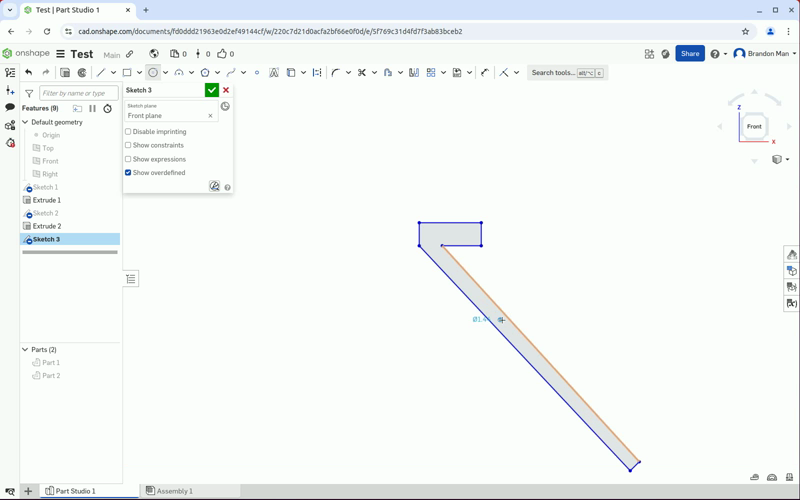
scroll(6)
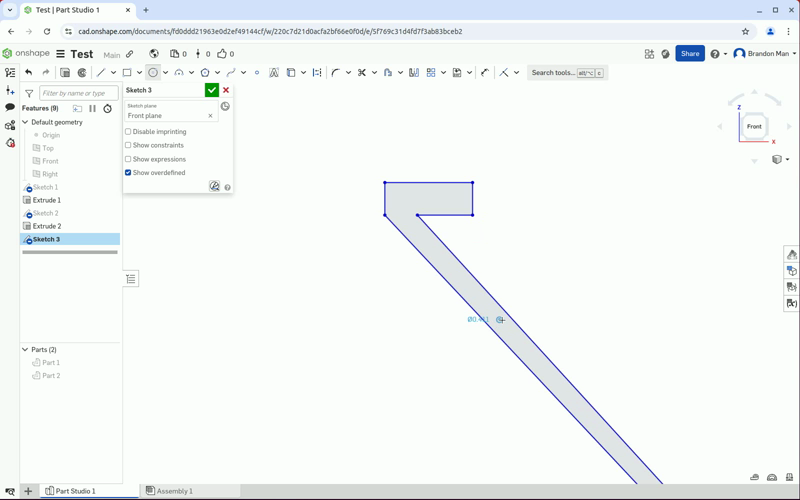
scroll(6)
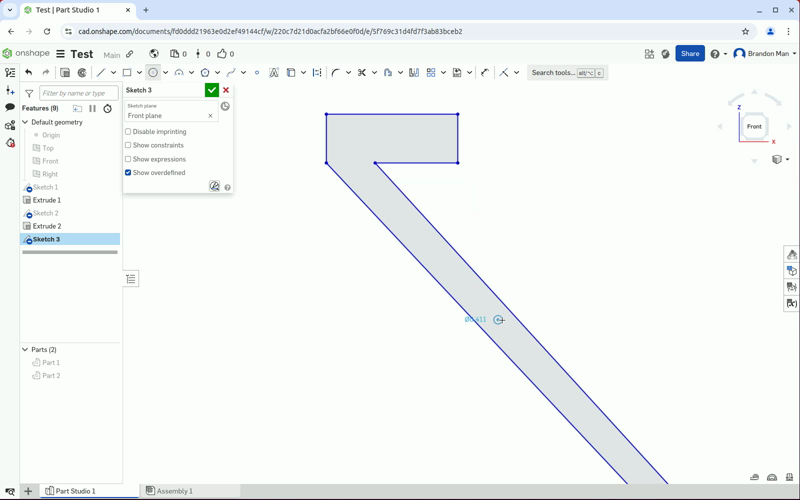
scroll(6)
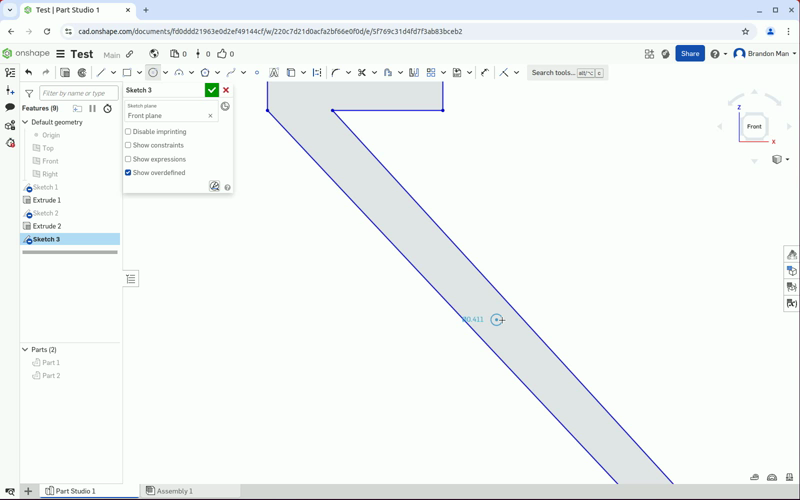
scroll(6)
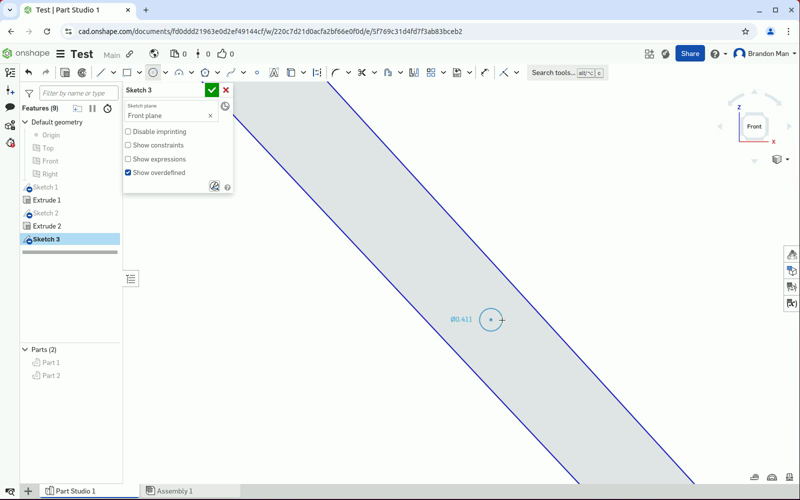
click(502, 319)
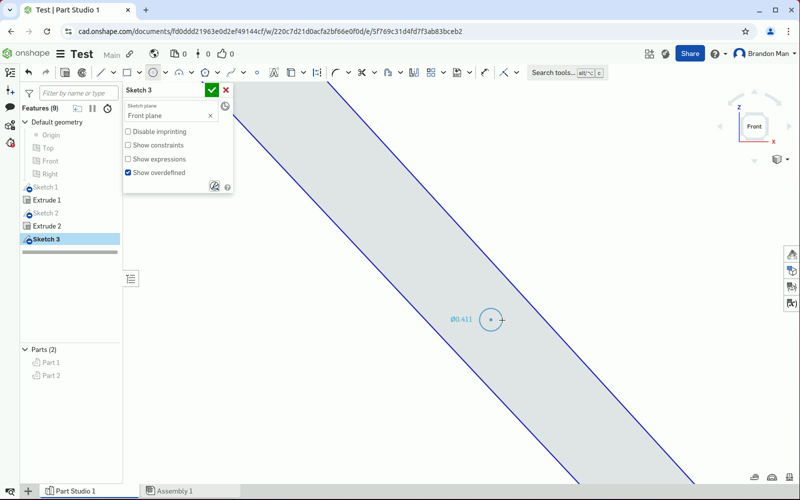
scroll(-6)
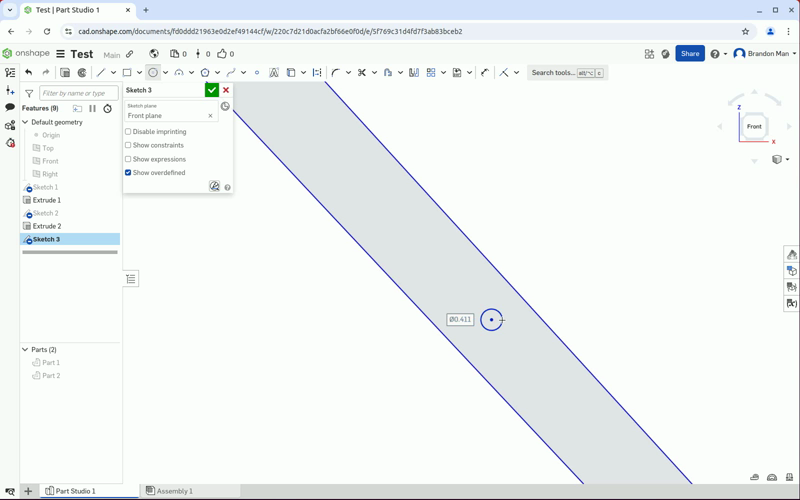
scroll(-6)
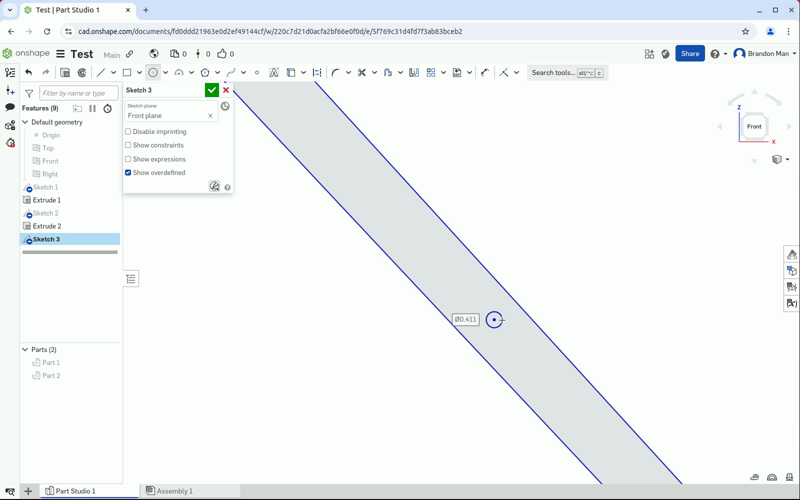
scroll(-6)
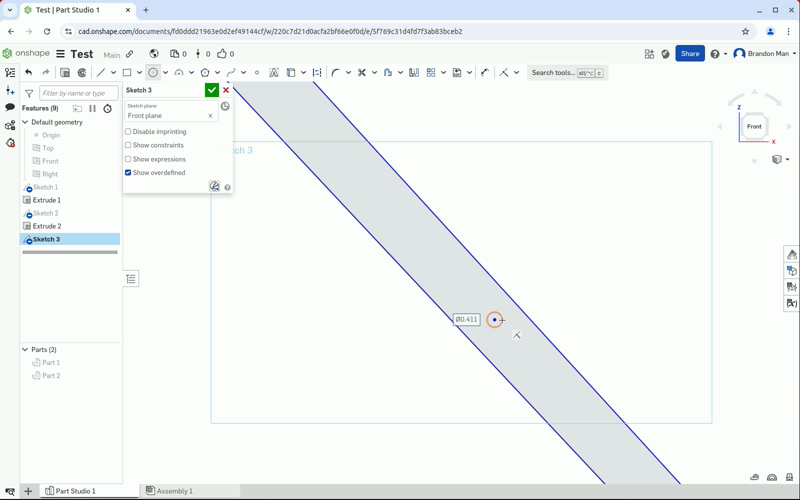
scroll(-6)
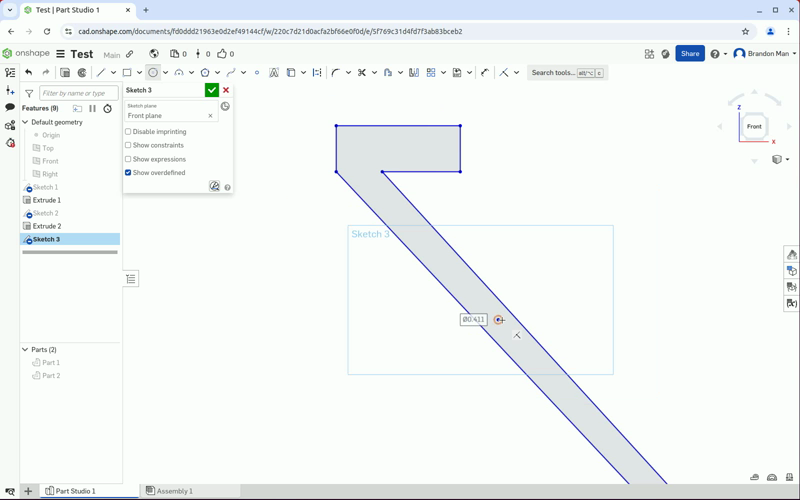
scroll(-6)
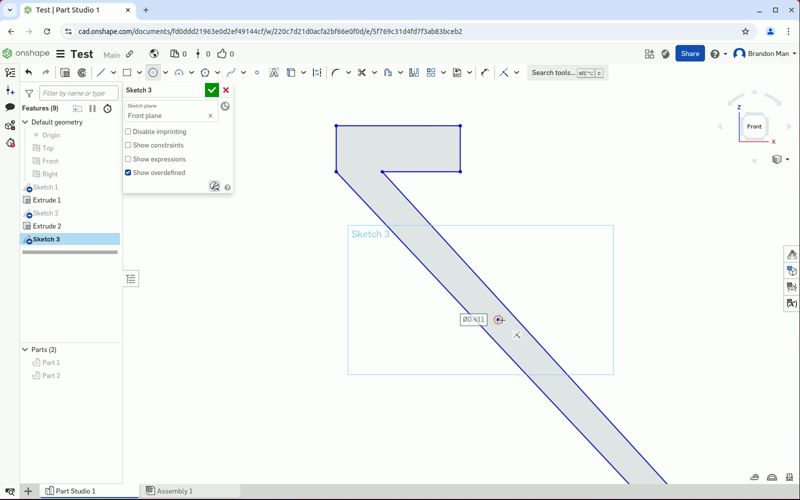
scroll(-6)
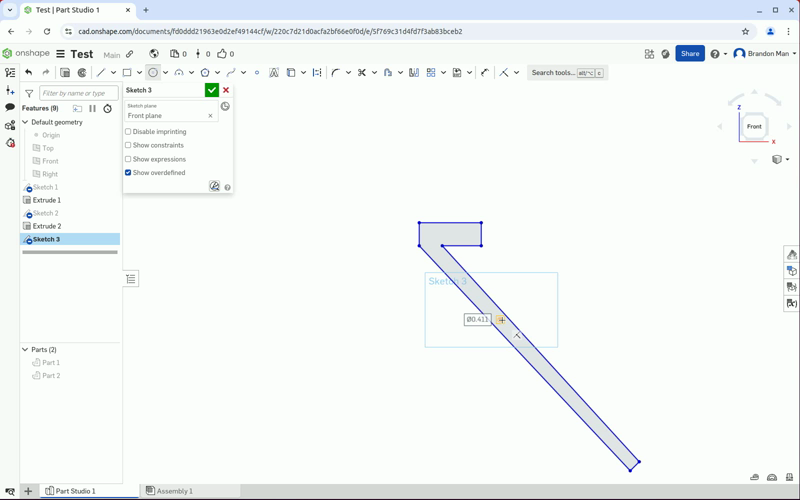
scroll(-6)
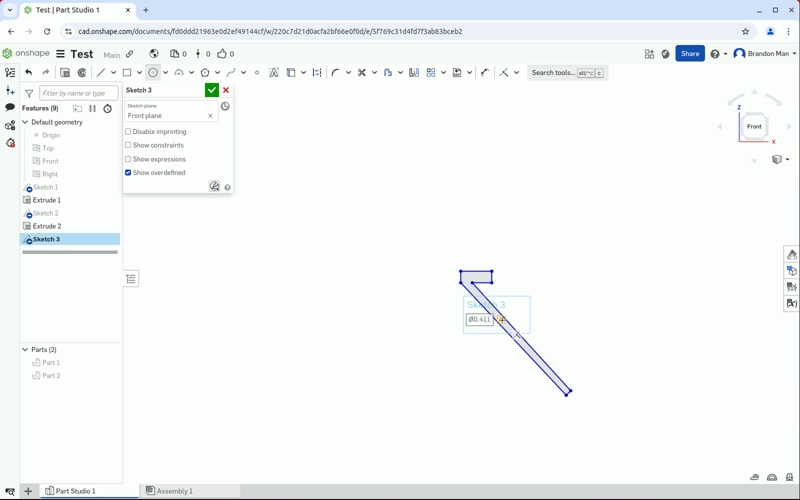
key(esc)
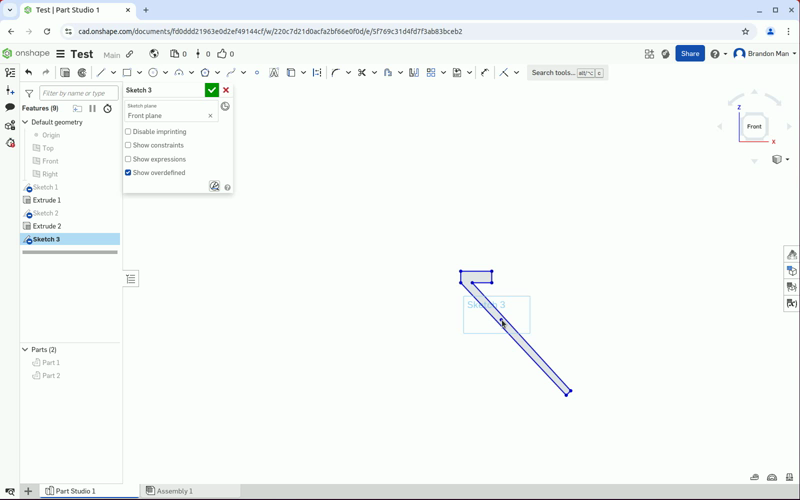
key(c)
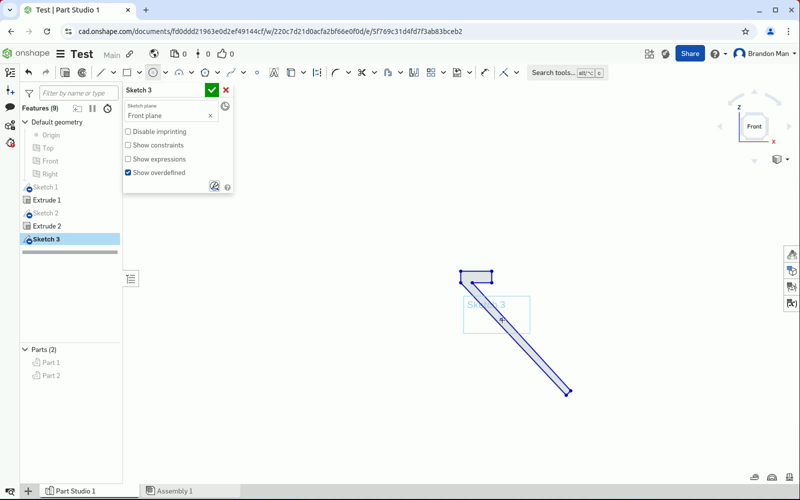
key_down(shift)
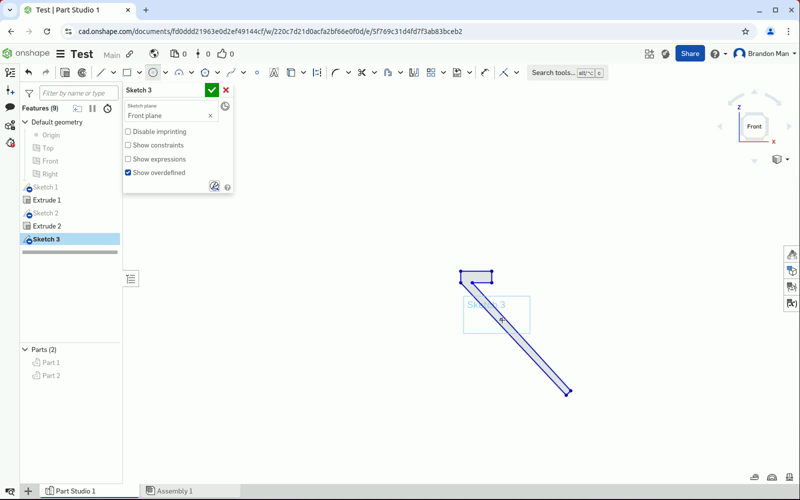
mouse_move(538, 360)
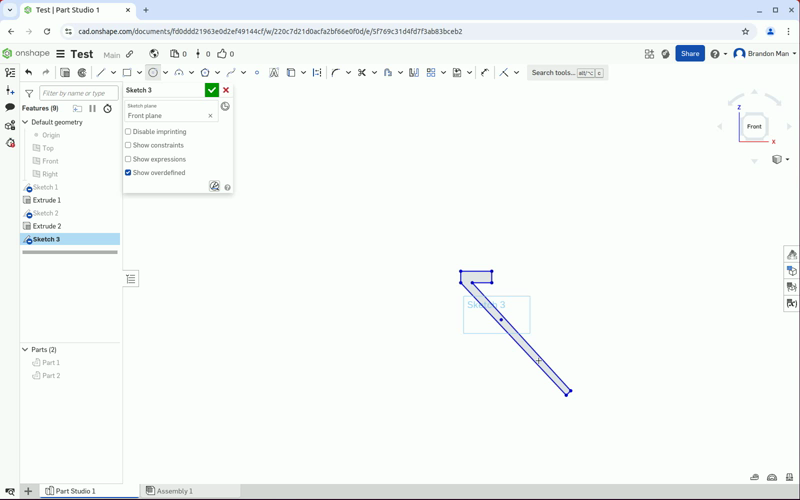
click(538, 360)
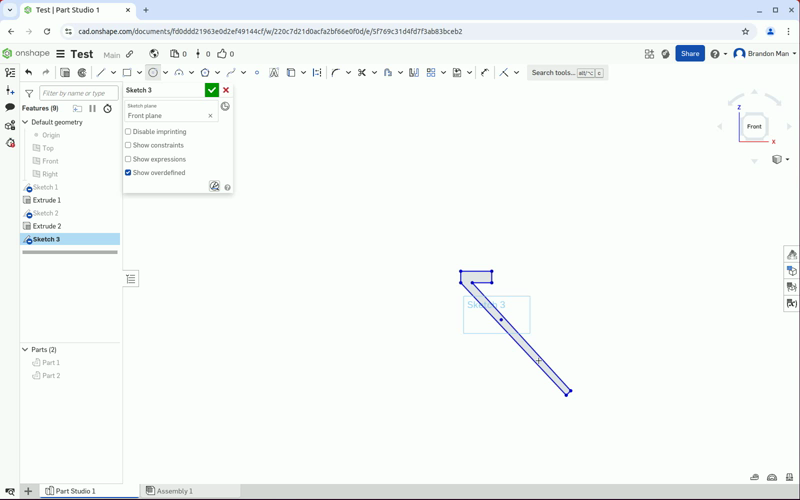
key_up(shift)
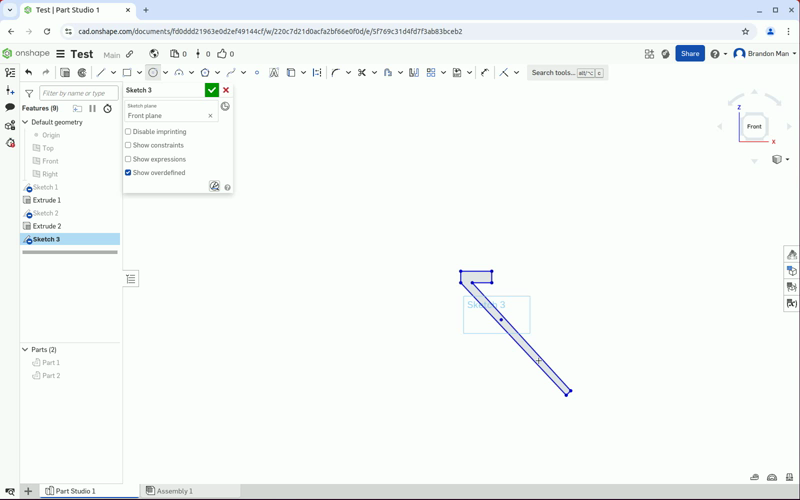
mouse_move(540, 360)
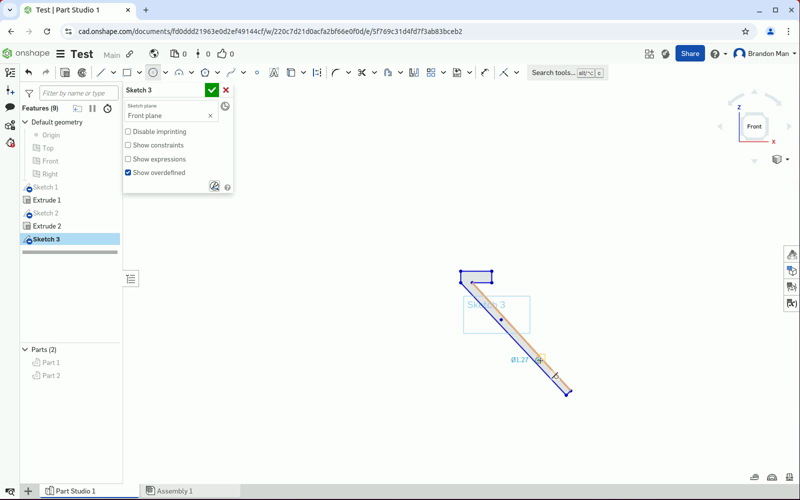
scroll(6)
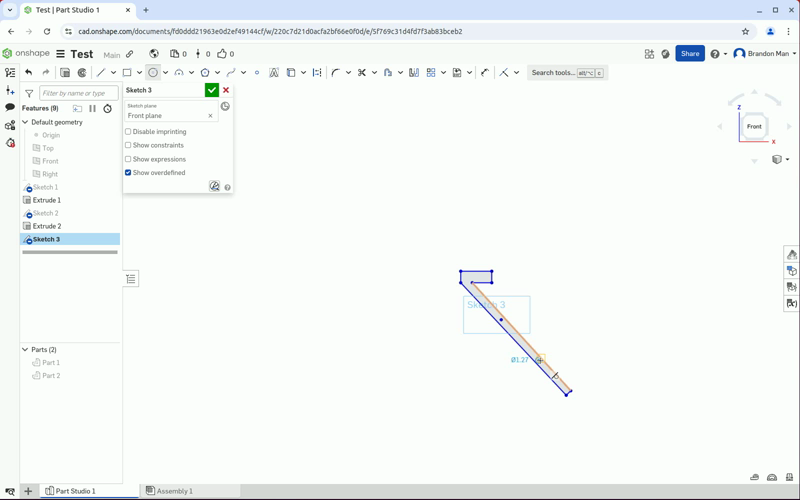
scroll(6)
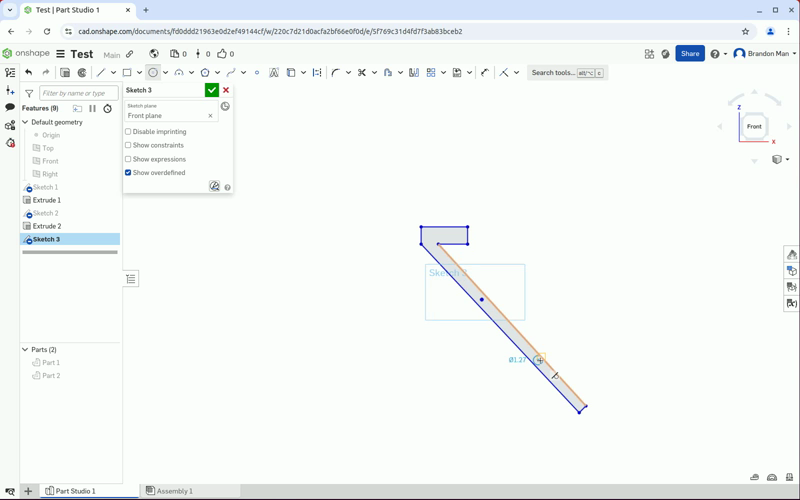
scroll(6)
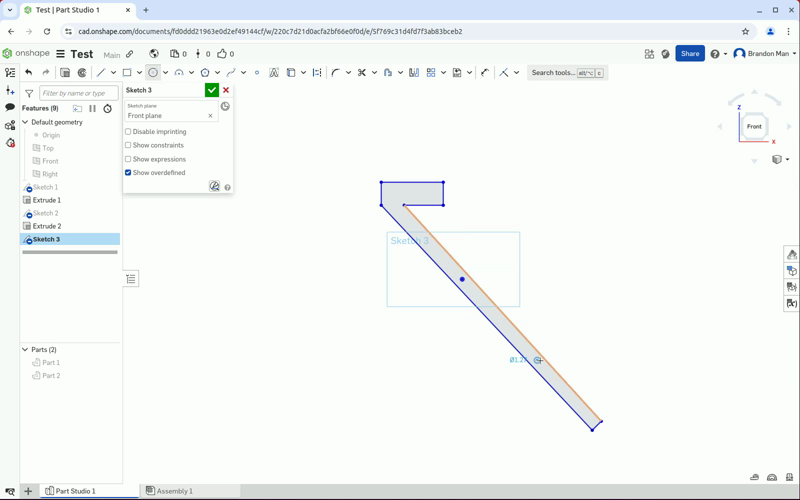
scroll(6)
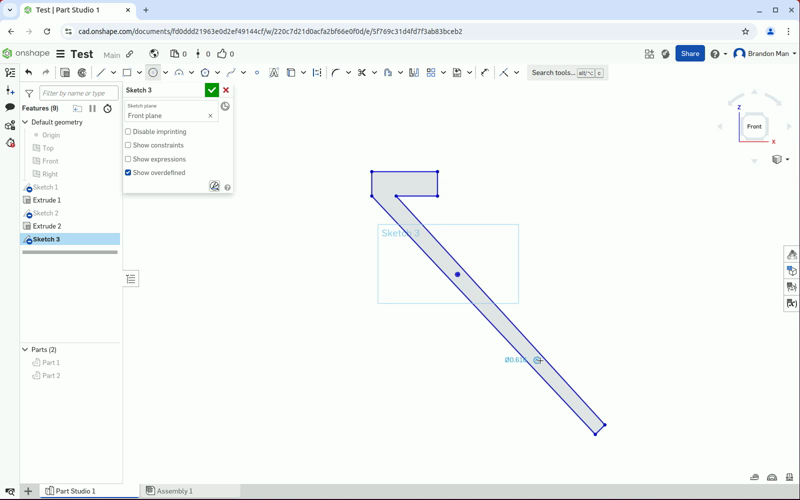
scroll(6)
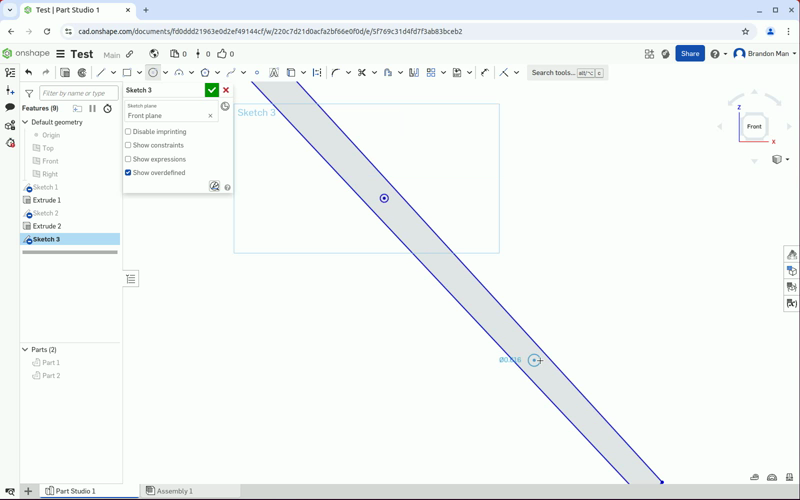
scroll(6)
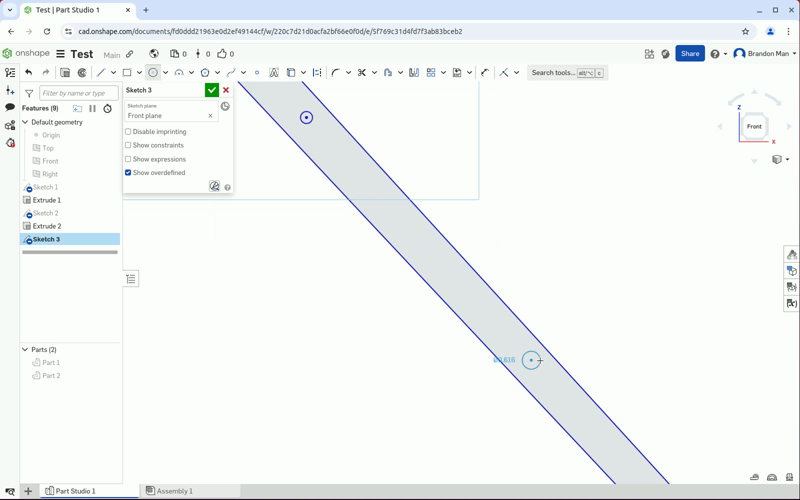
scroll(6)
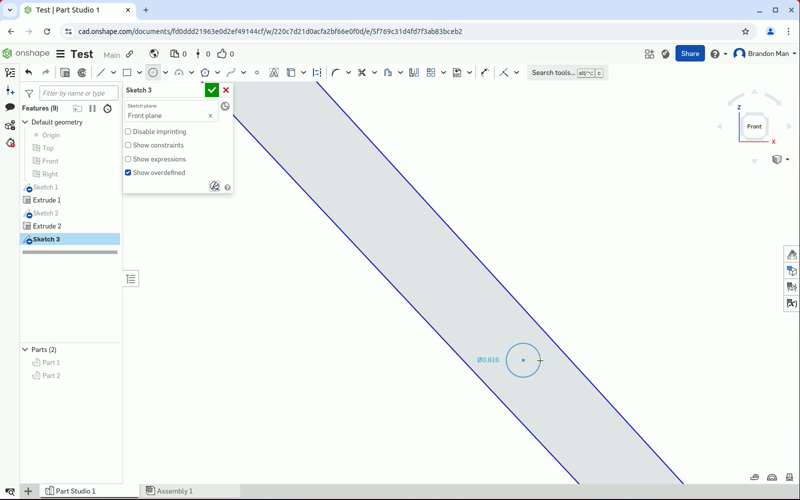
click(540, 360)
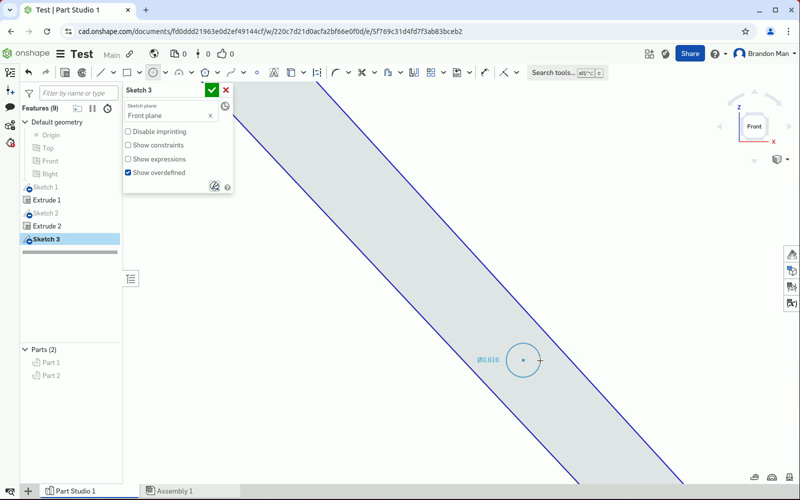
scroll(-6)
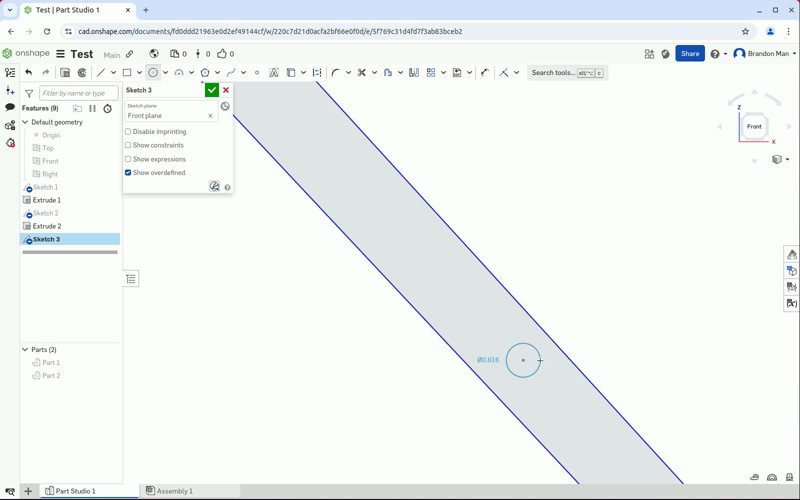
scroll(-6)
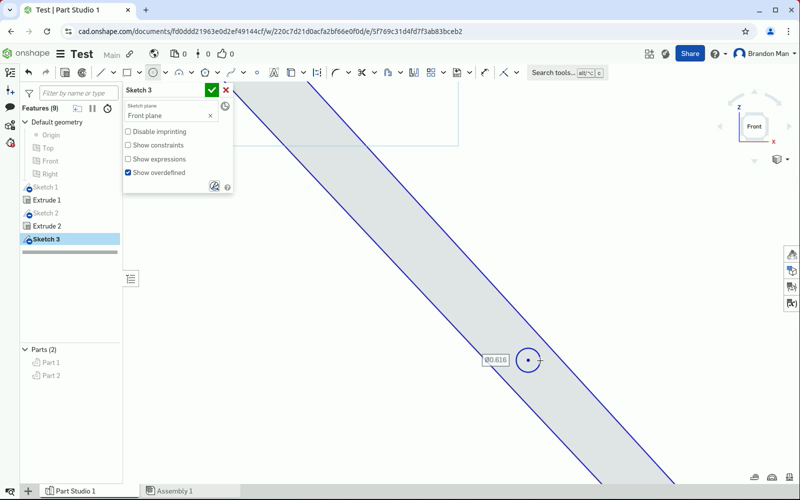
scroll(-6)
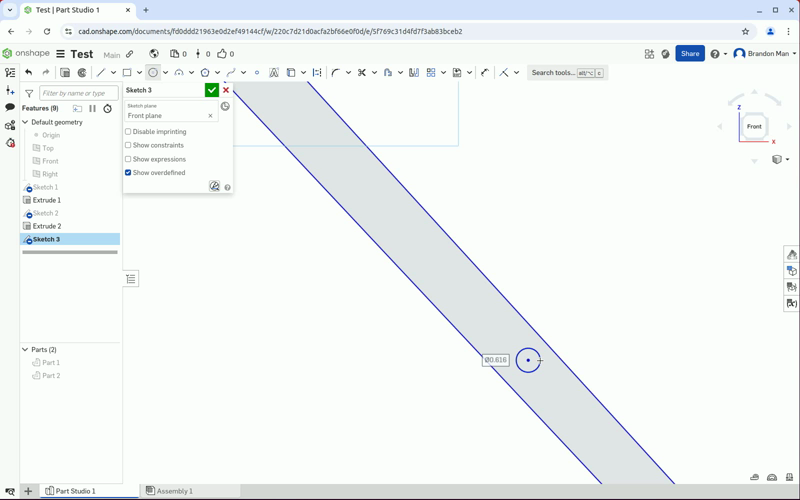
scroll(-6)
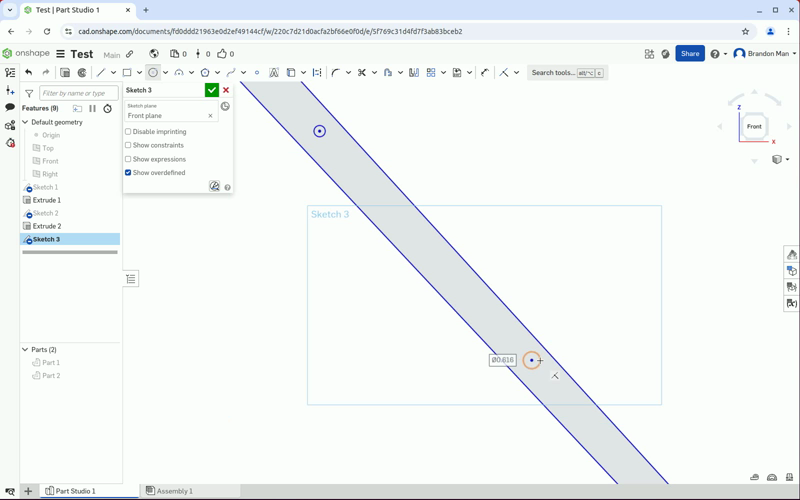
scroll(-6)
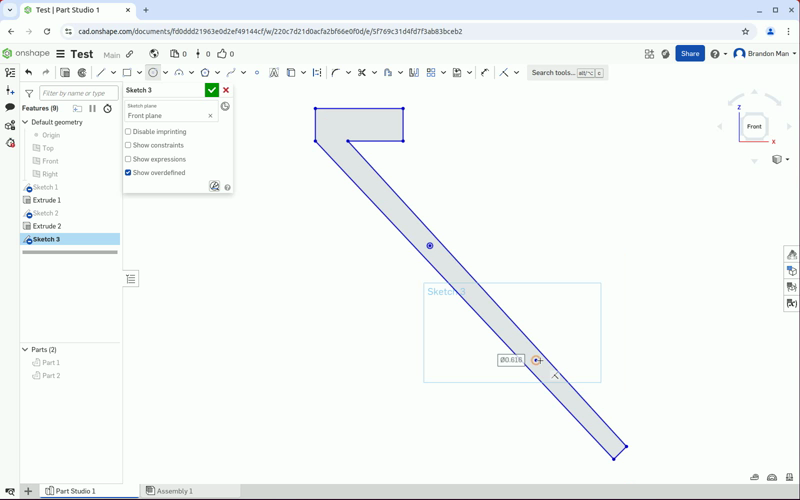
scroll(-6)
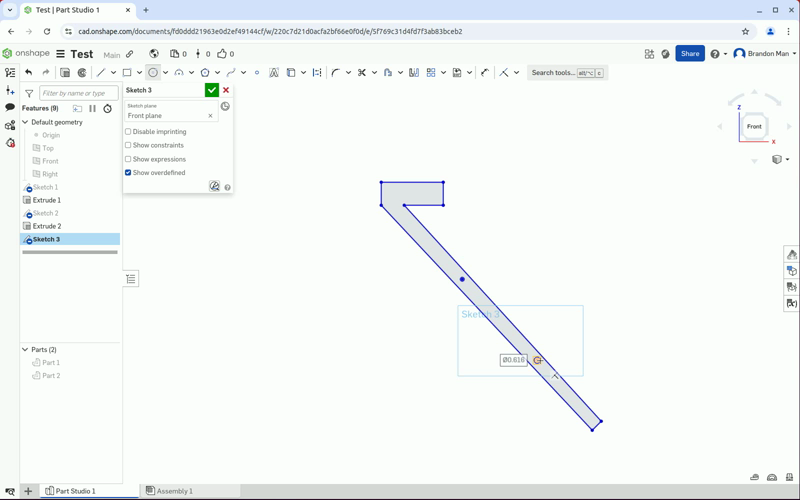
scroll(-6)
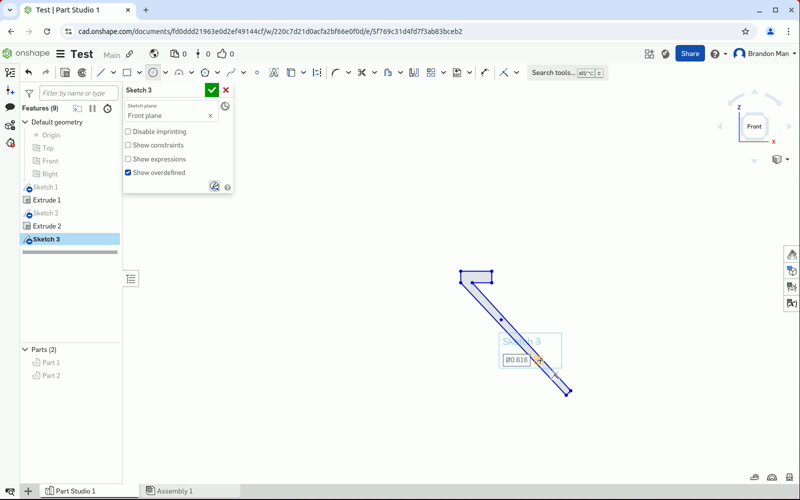
key(esc)
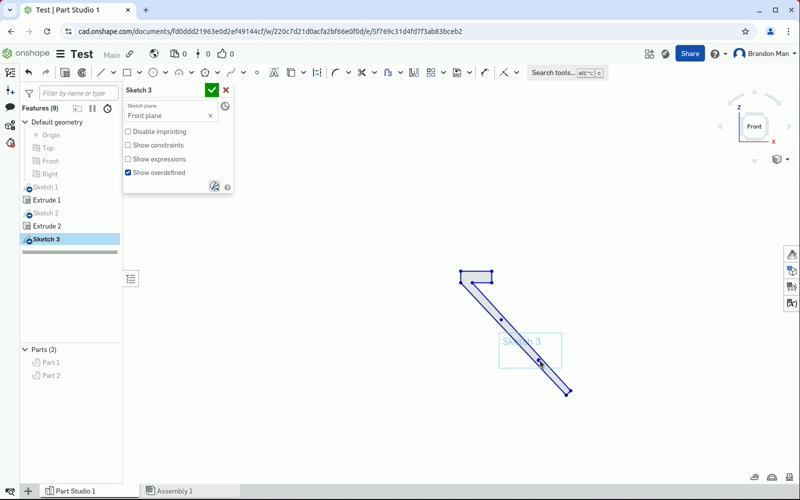
mouse_move(531, 349)
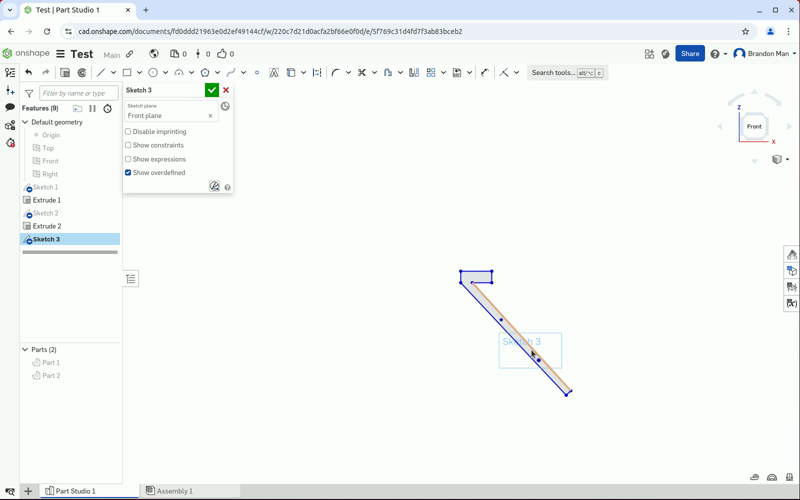
scroll(6)
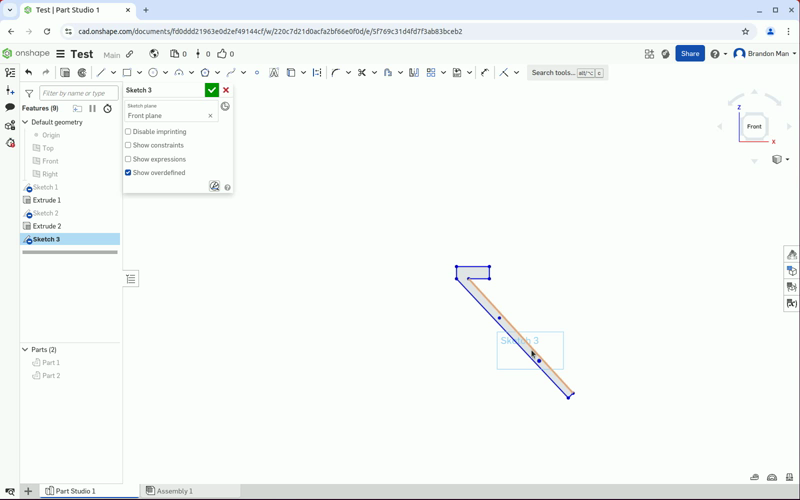
scroll(6)
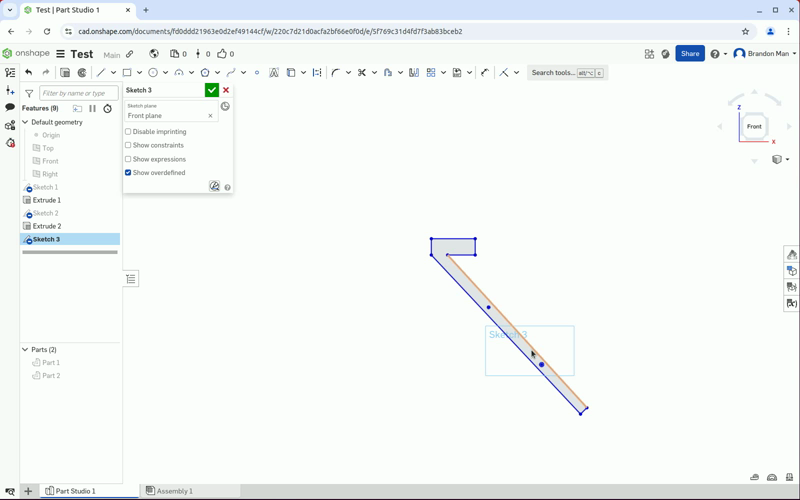
scroll(6)
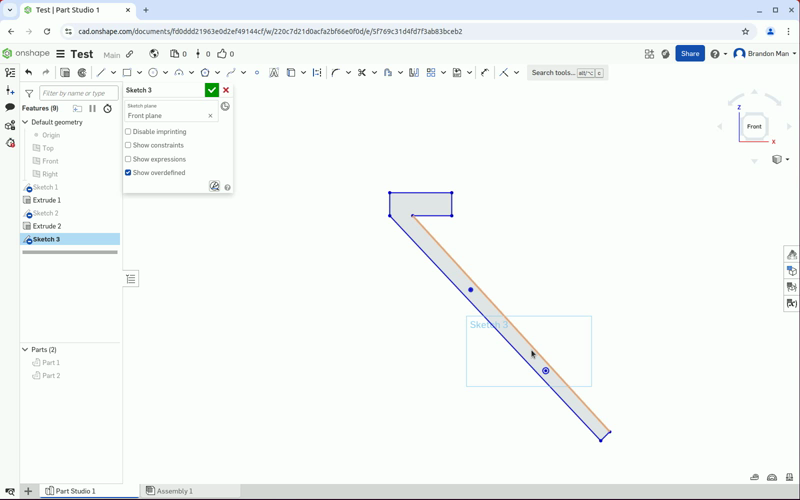
scroll(6)
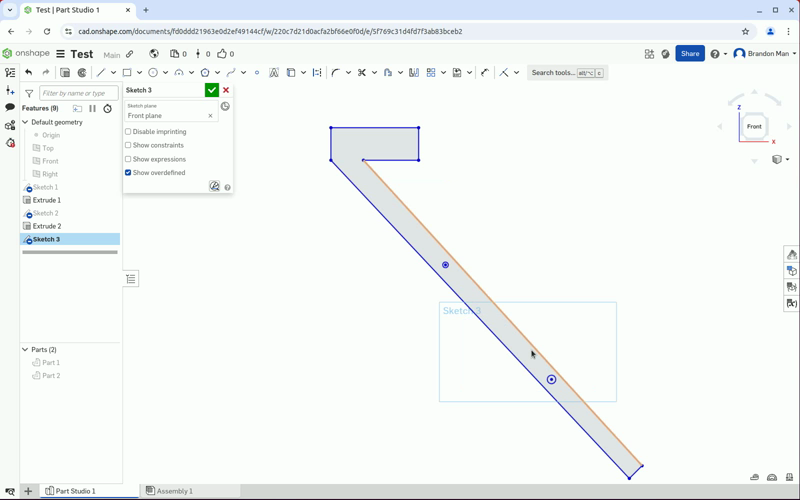
scroll(6)
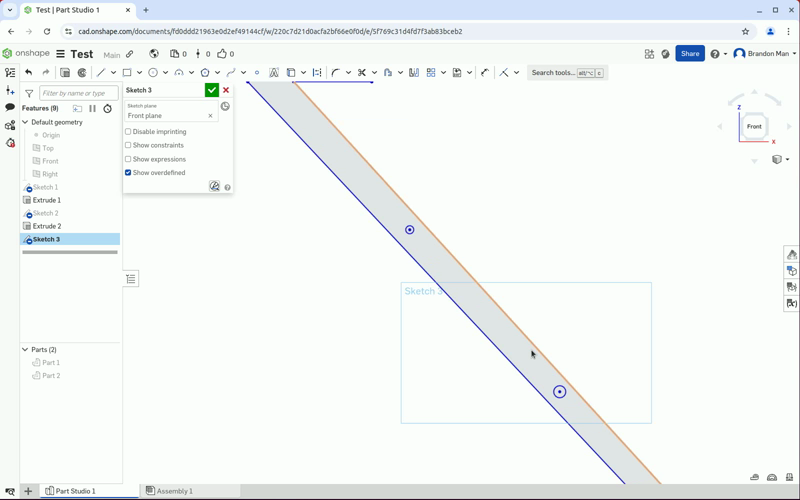
scroll(6)
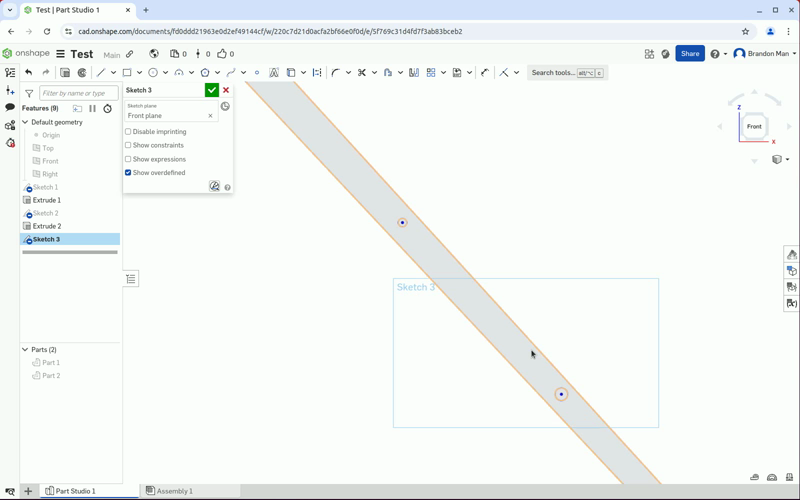
scroll(6)
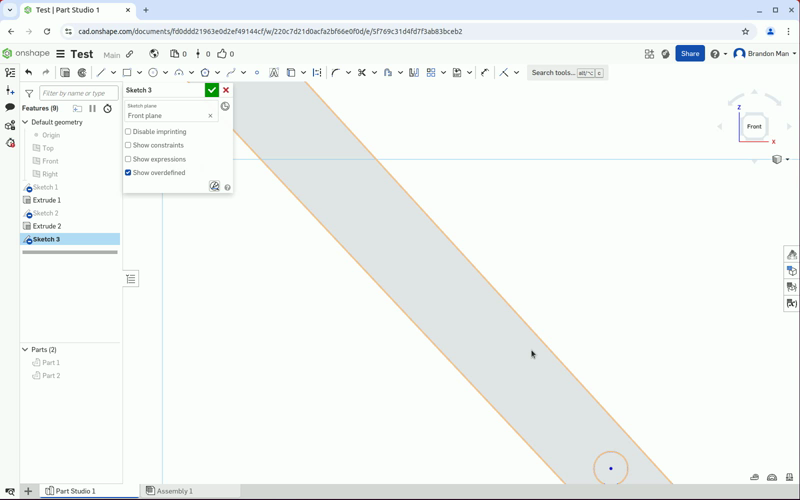
click(531, 349)
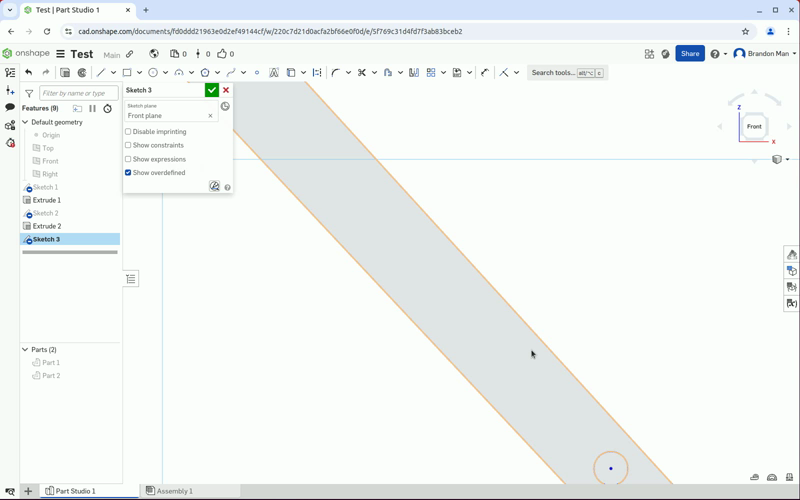
scroll(-6)
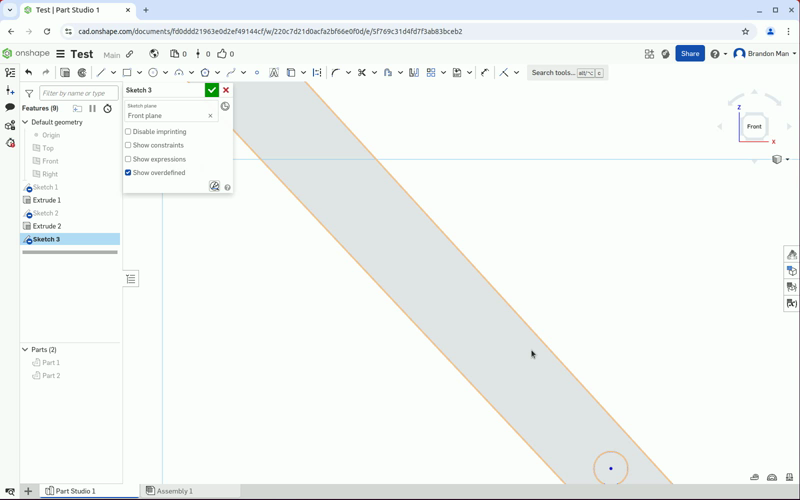
scroll(-6)
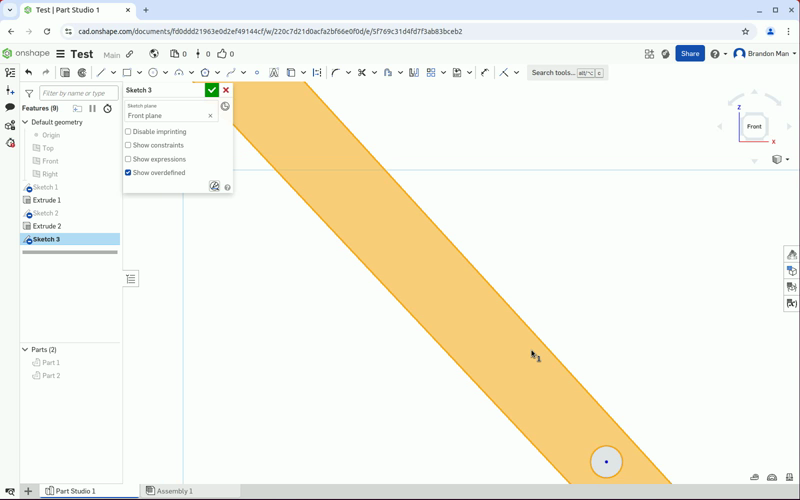
scroll(-6)
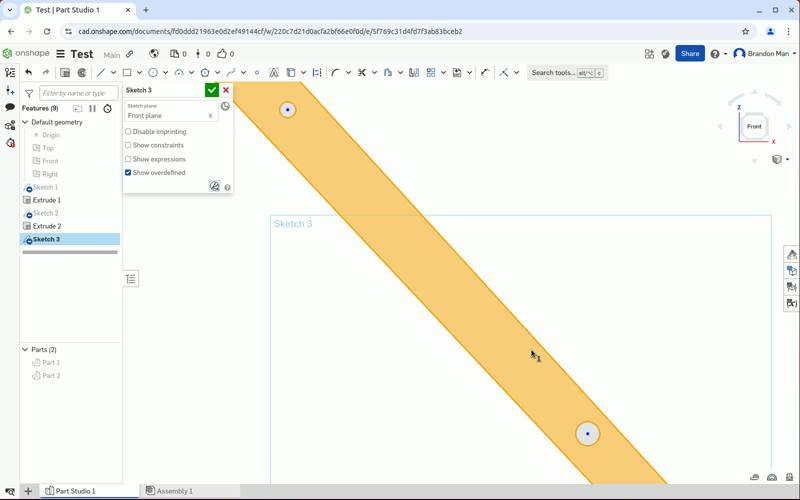
scroll(-6)
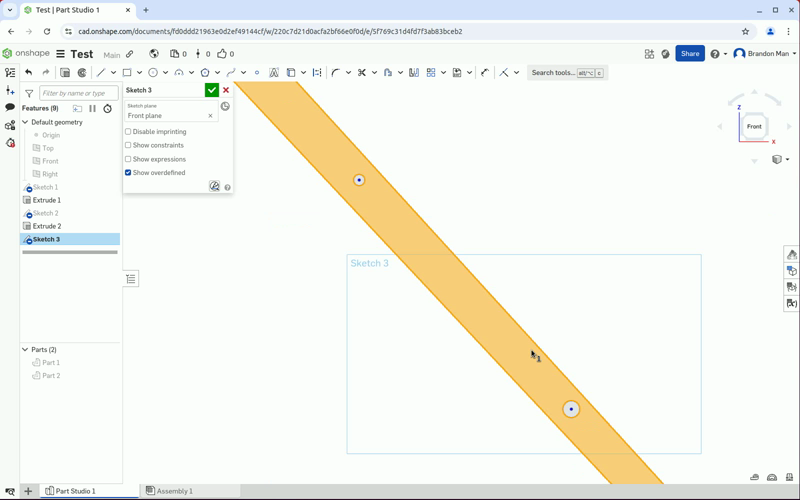
scroll(-6)
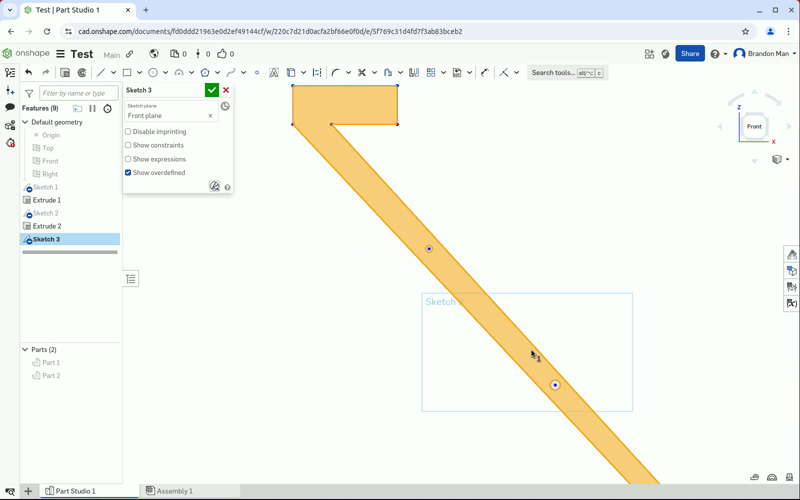
scroll(-6)
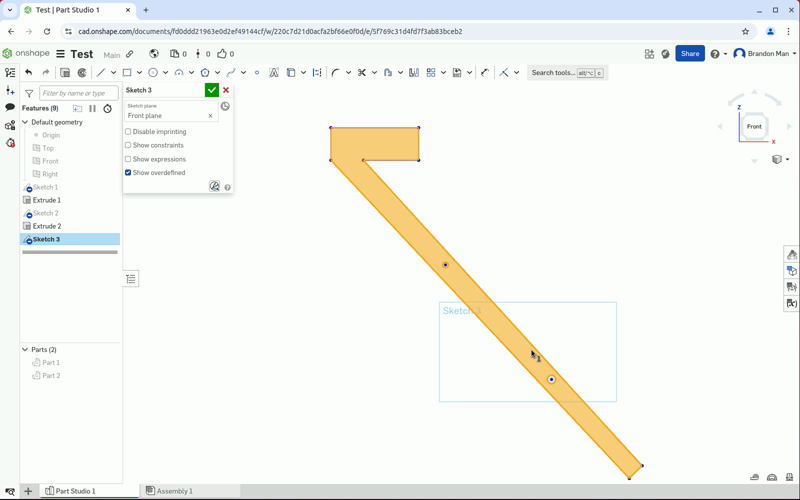
scroll(-6)
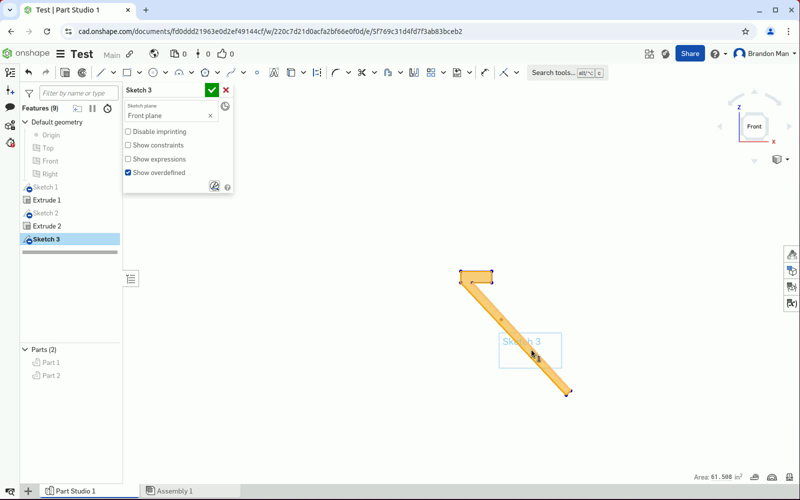
mouse_move(73, 352)
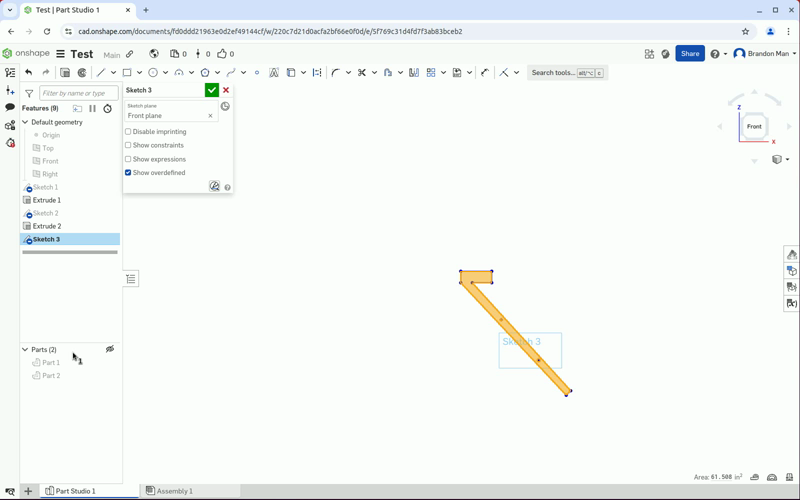
key(shift+y)
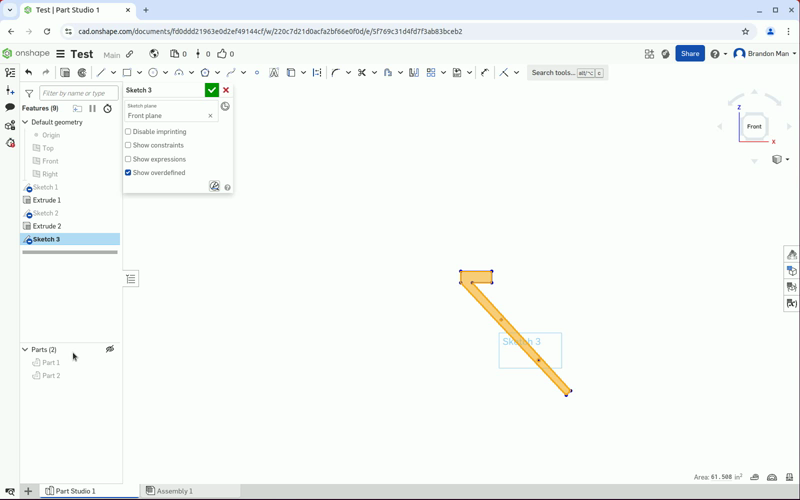
key(shift+e)
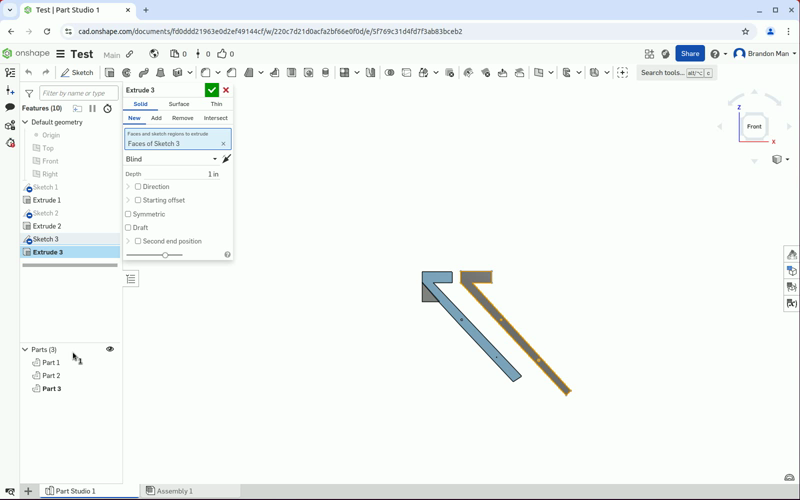
mouse_move(143, 106)
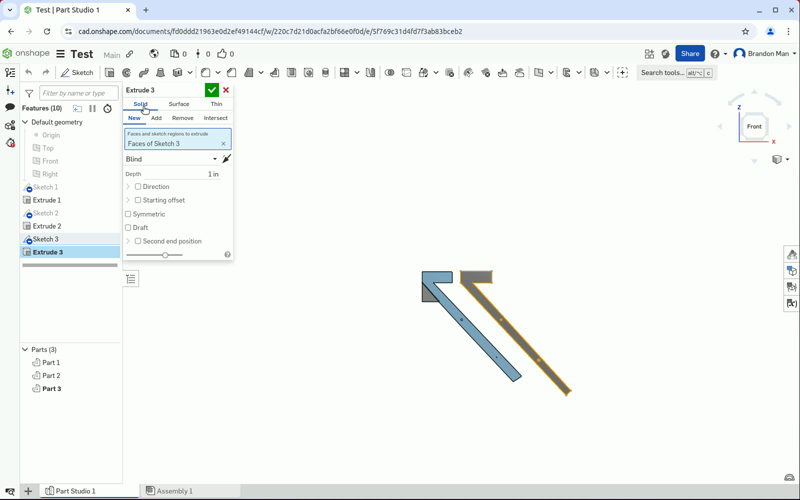
click(143, 106)
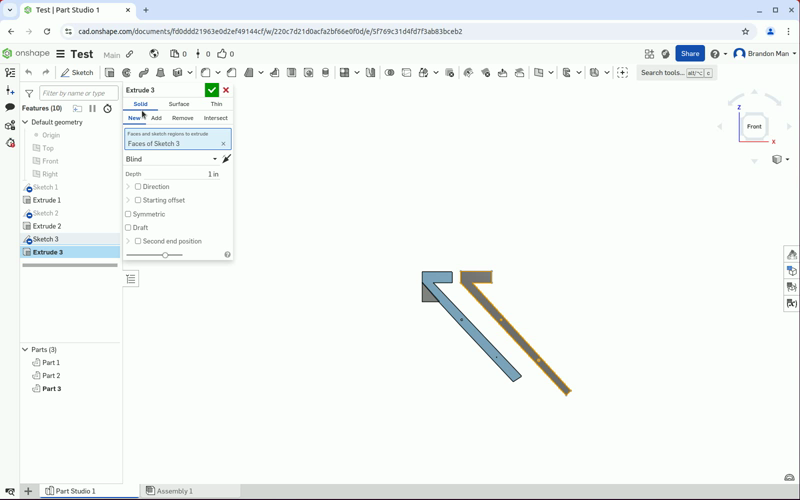
mouse_move(137, 120)
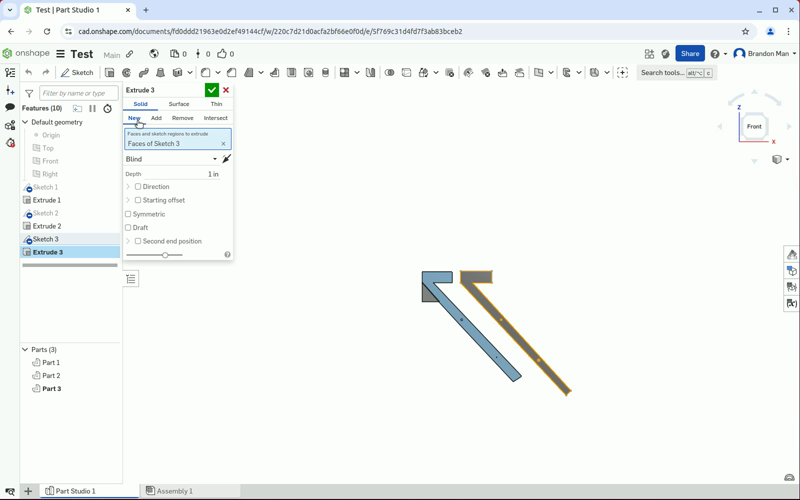
click(137, 120)
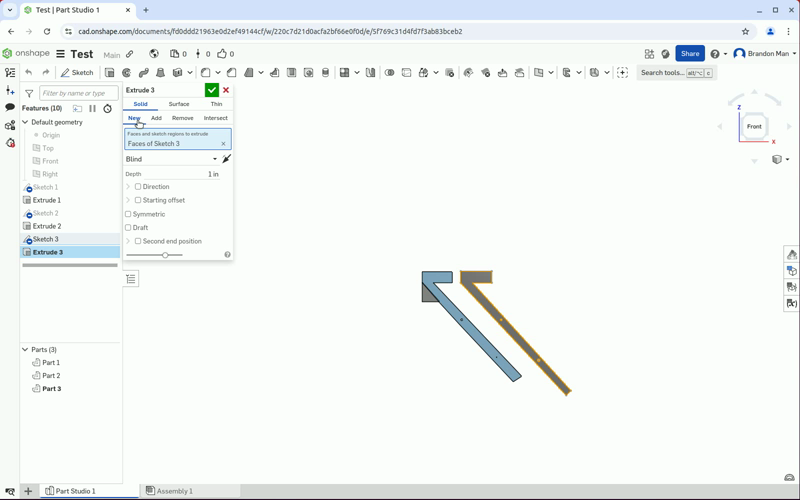
key(tab, 4)
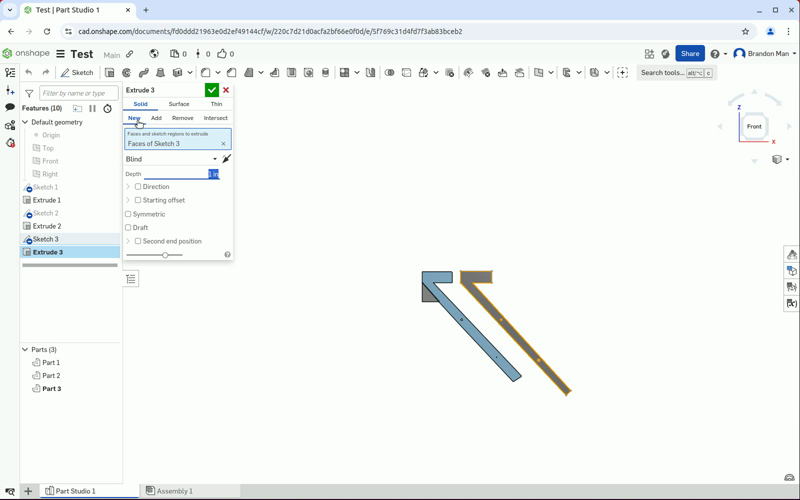
text(0.722)
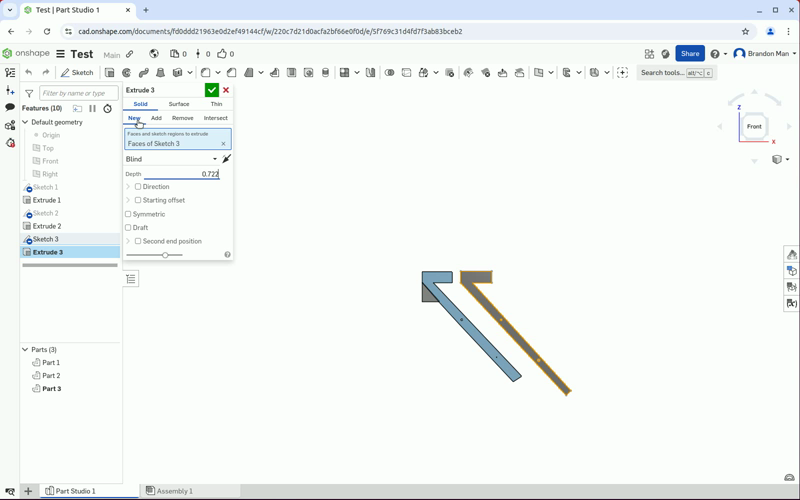
key(enter)
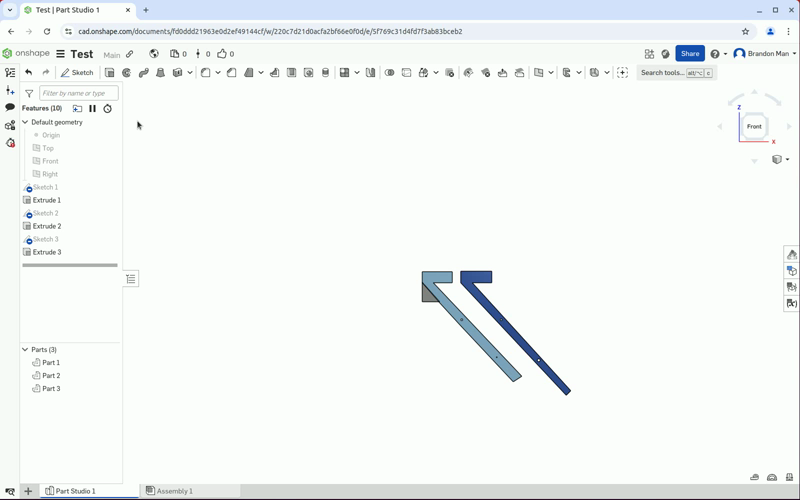
key(shift+h)
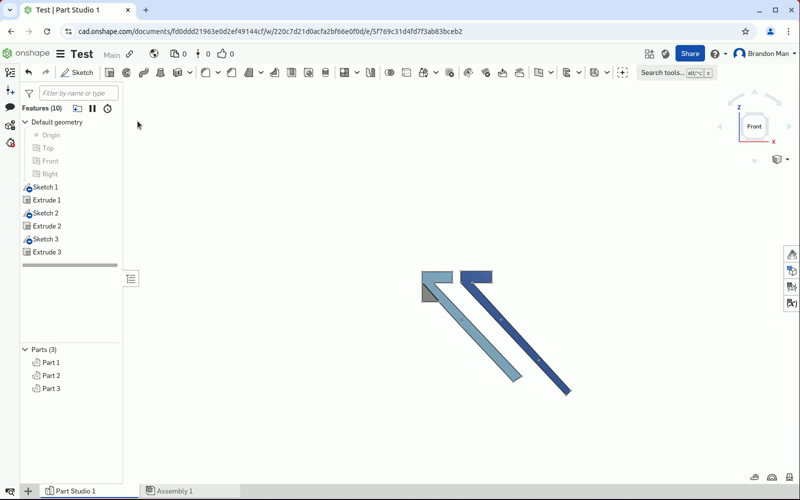
key(shift+h)
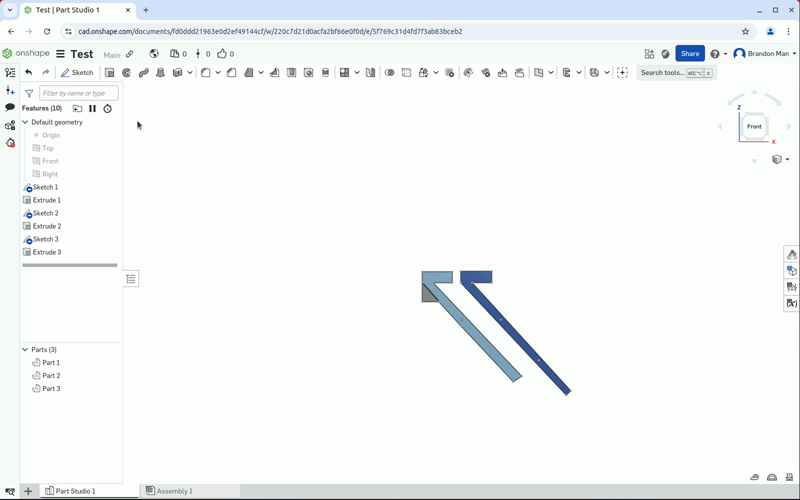
key(shift+7)
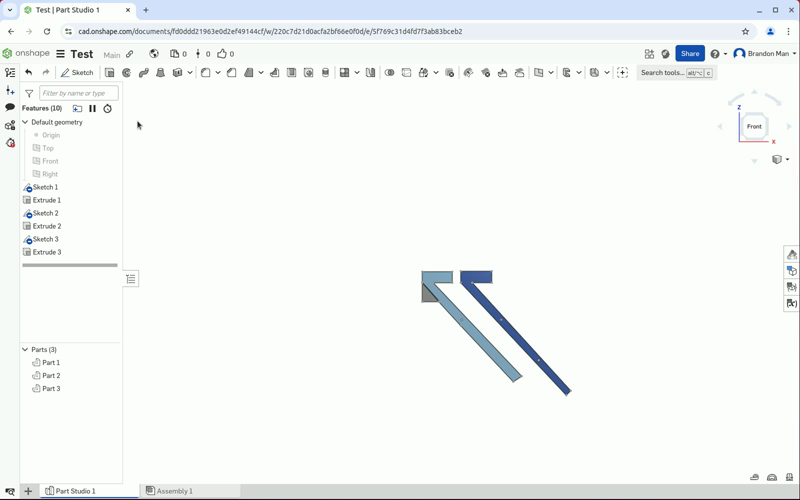
key(left, 2)
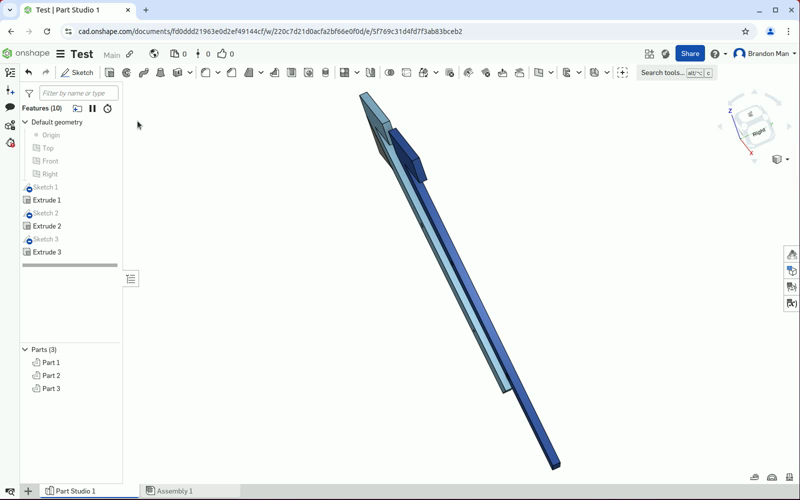
key(down, 2)
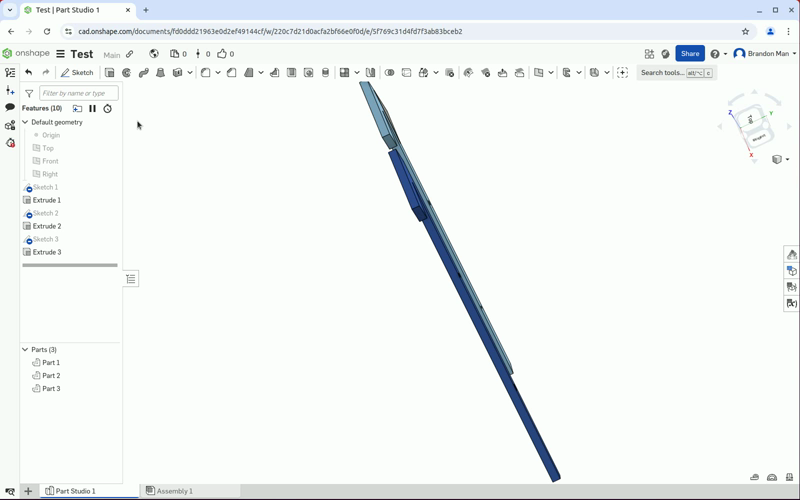
key(up, 2)
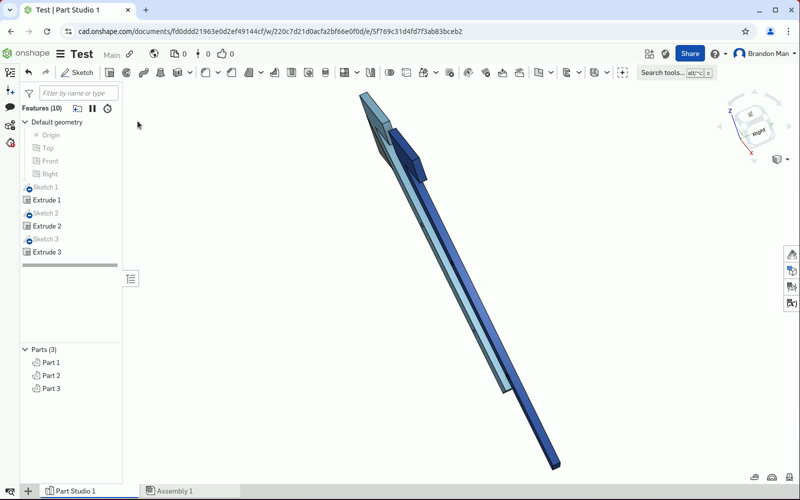
key(right, 2)
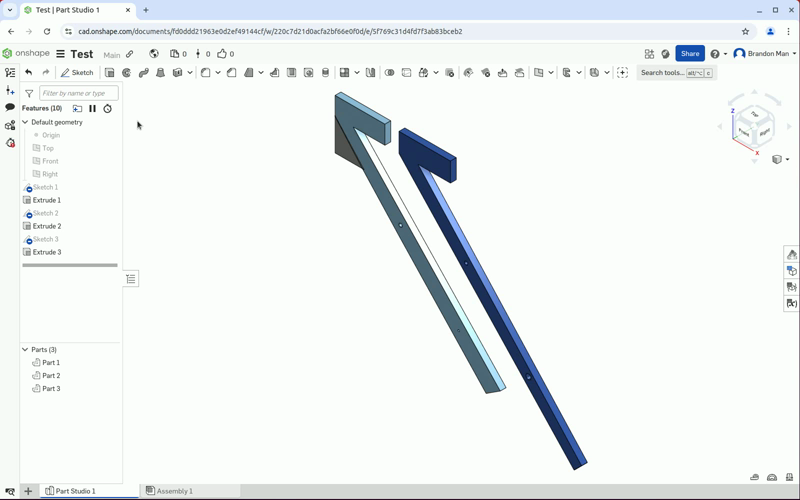
mouse_move(73, 189)
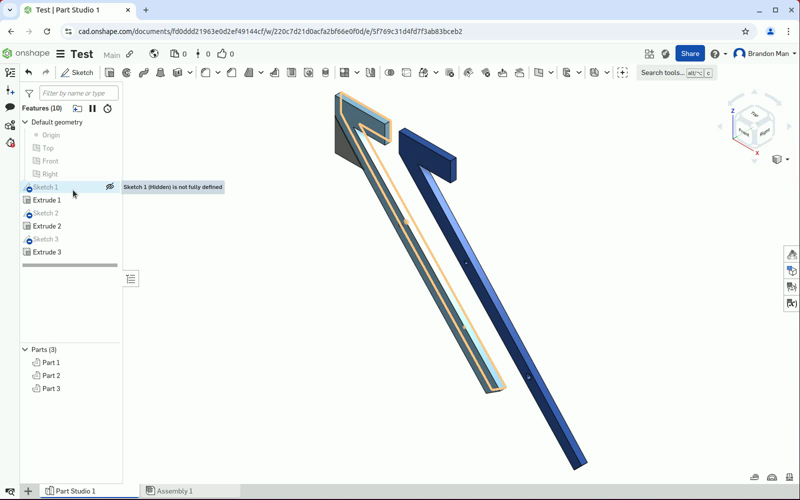
click(73, 189)